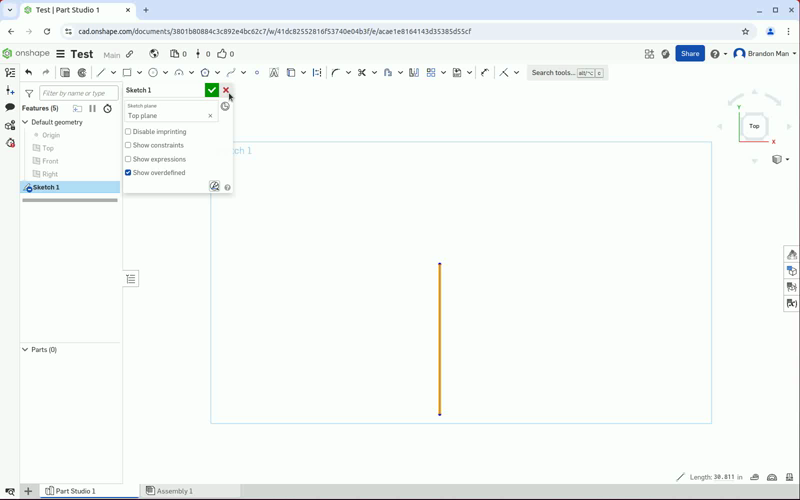
key(shift+h)
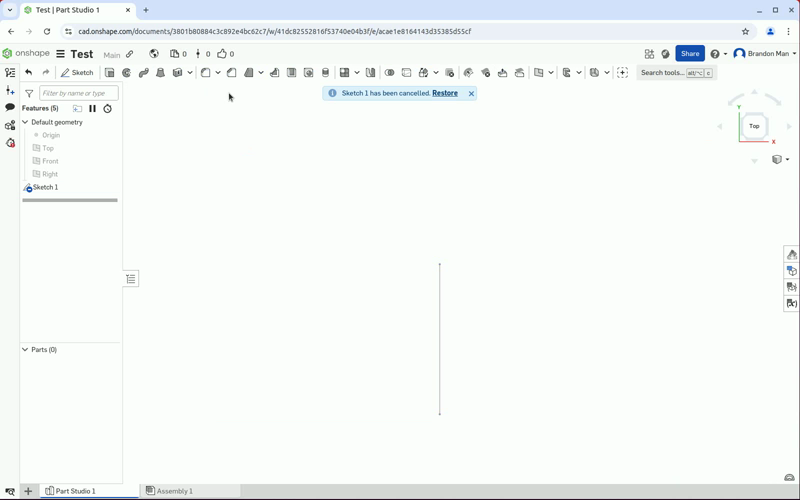
key(shift+s)
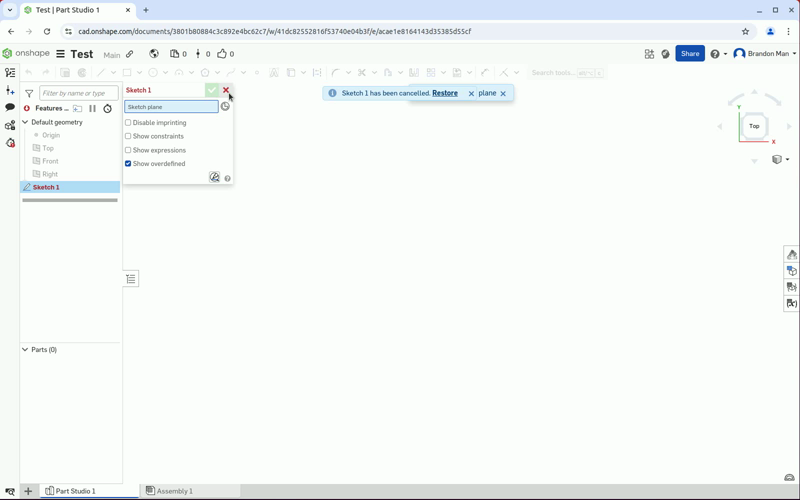
mouse_move(73, 150)
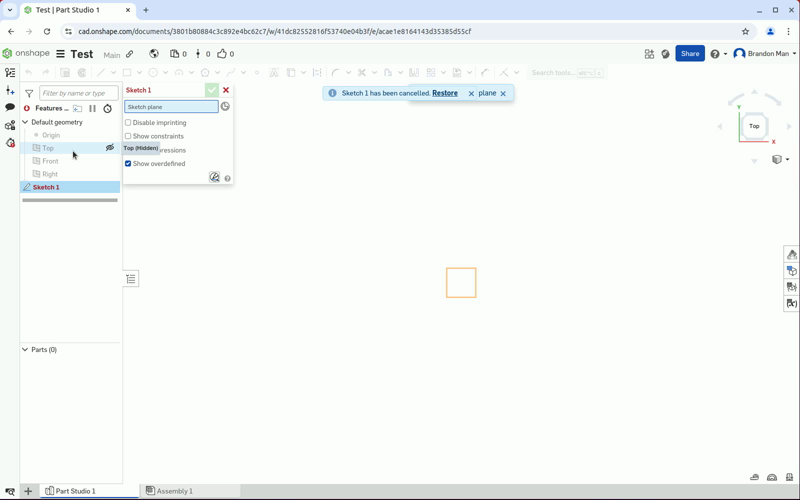
click(73, 150)
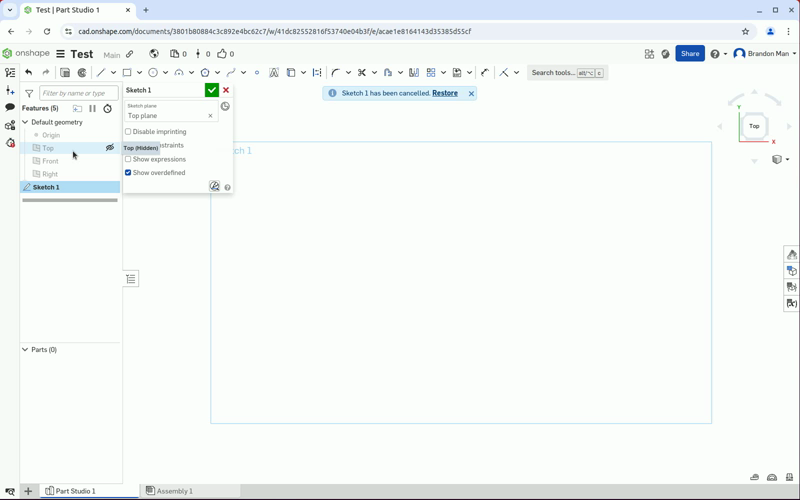
mouse_move(73, 352)
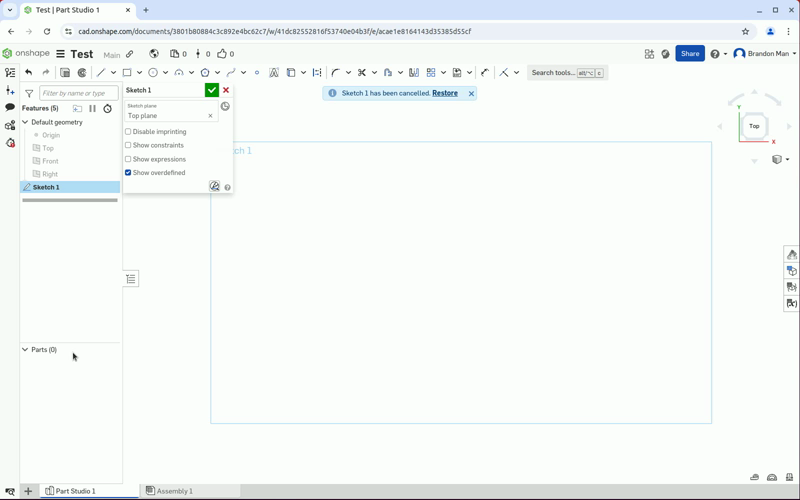
key(y)
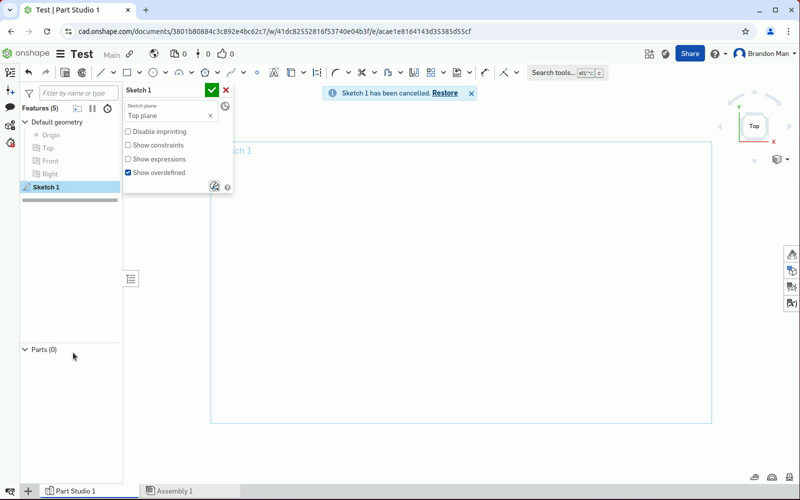
key(l)
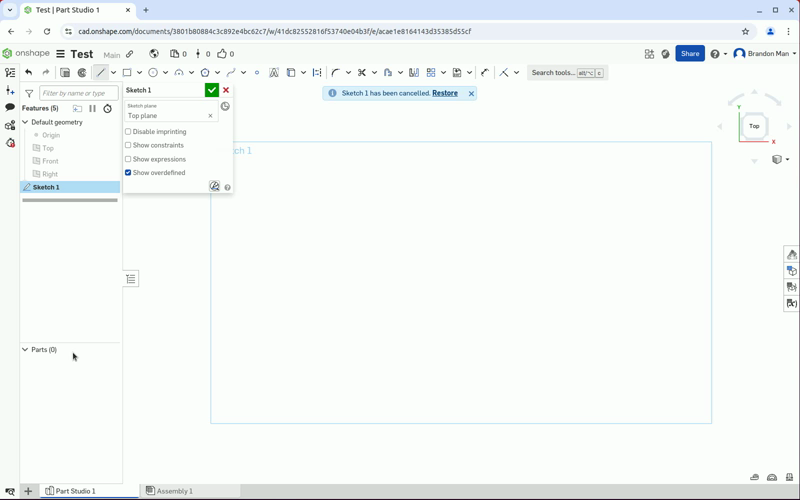
key_down(shift)
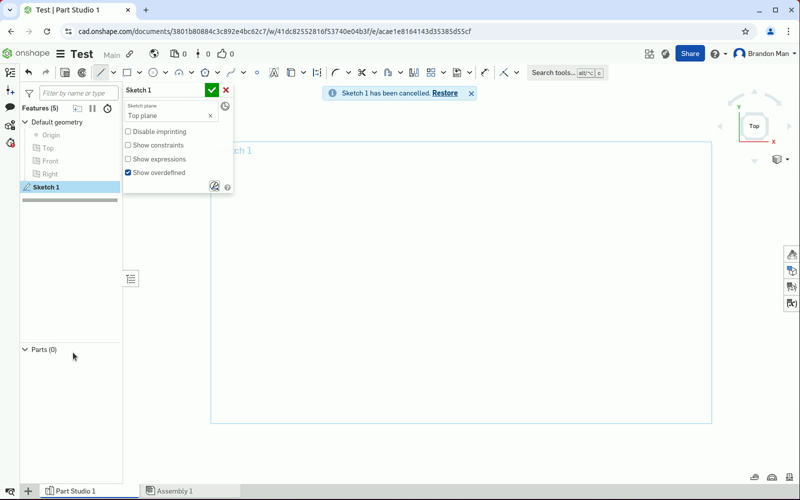
mouse_move(479, 282)
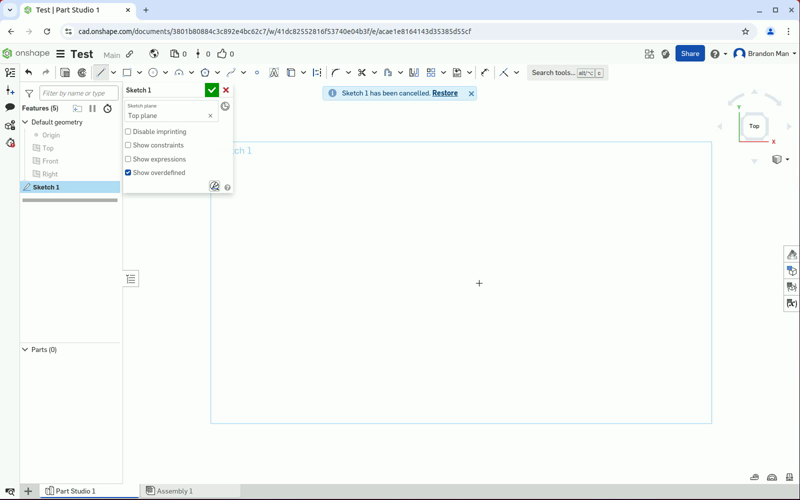
click(479, 282)
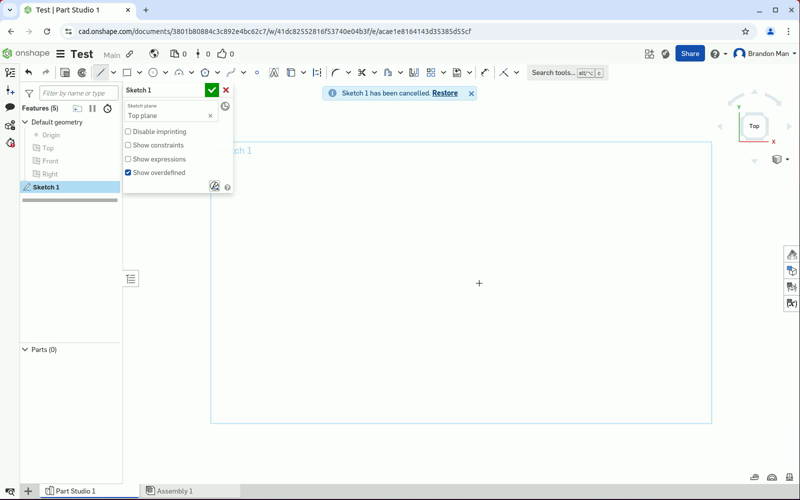
key_up(shift)
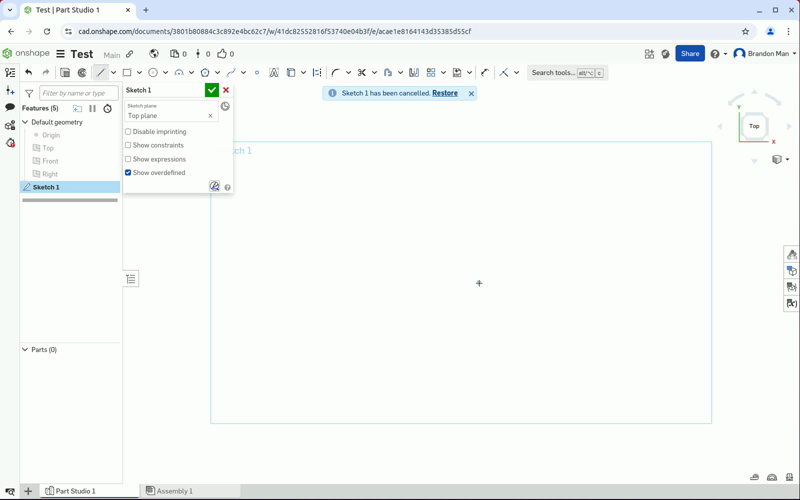
key_down(shift)
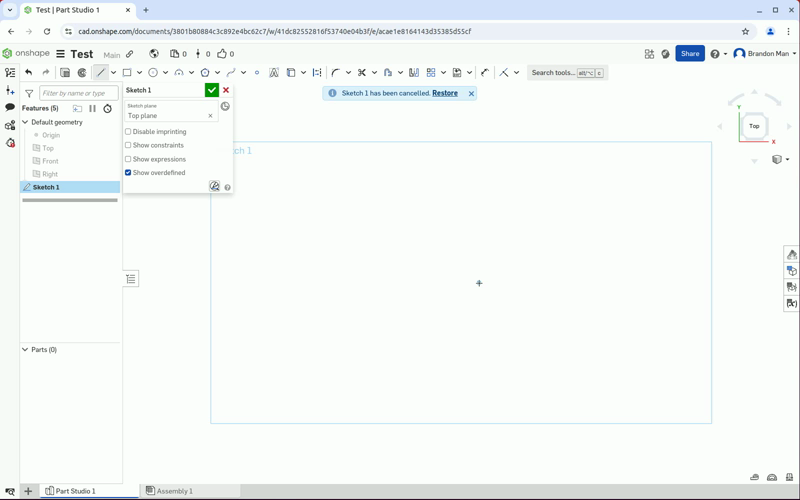
mouse_move(554, 282)
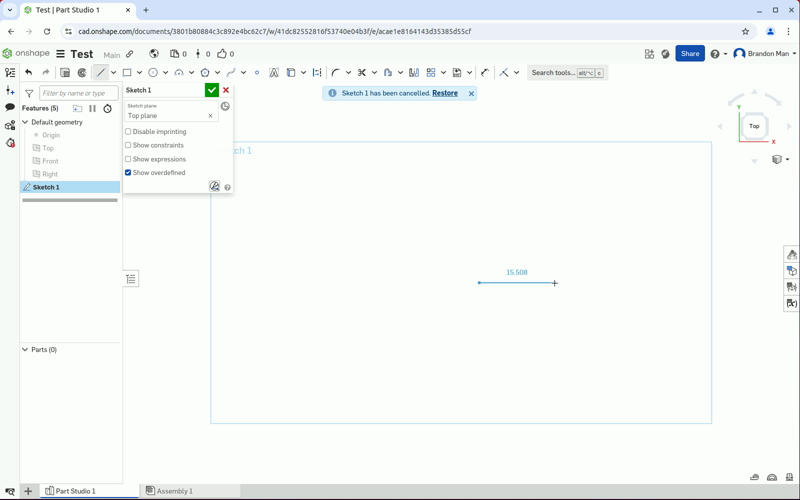
click(554, 282)
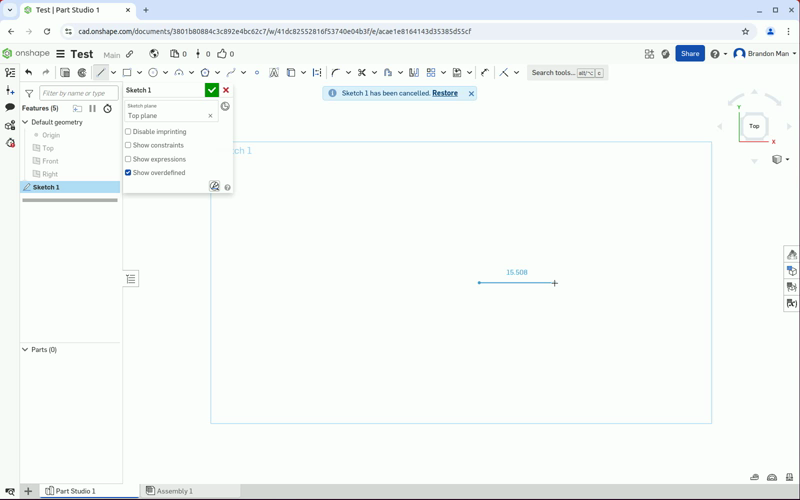
key_up(shift)
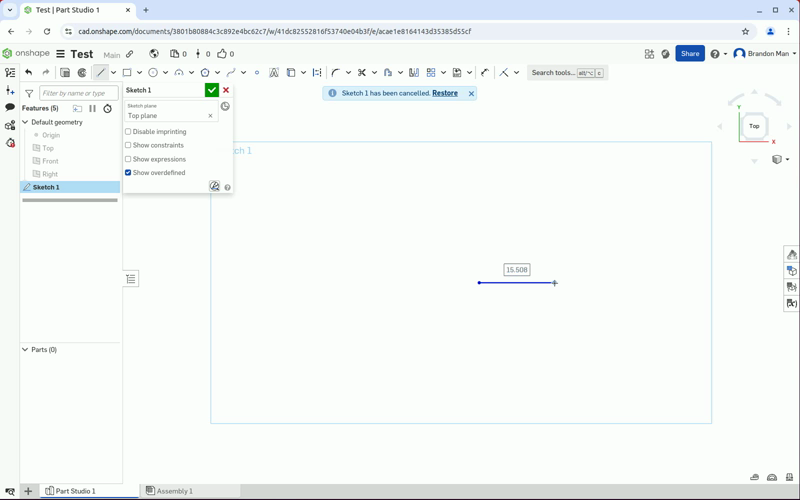
key(esc)
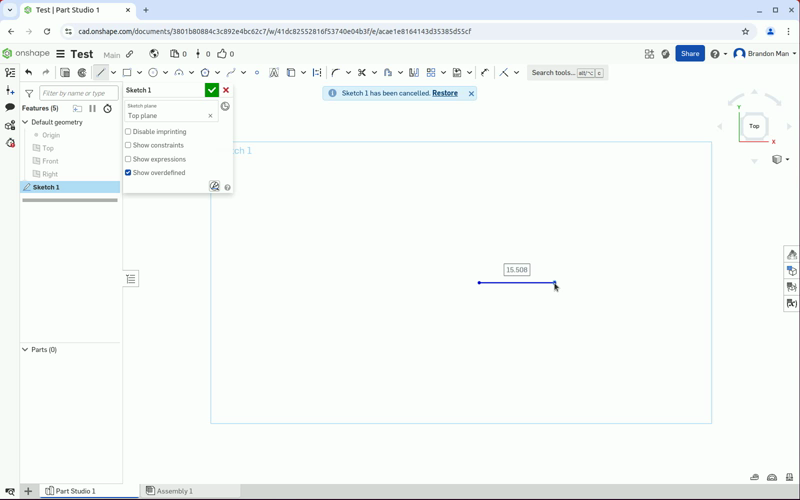
key(a)
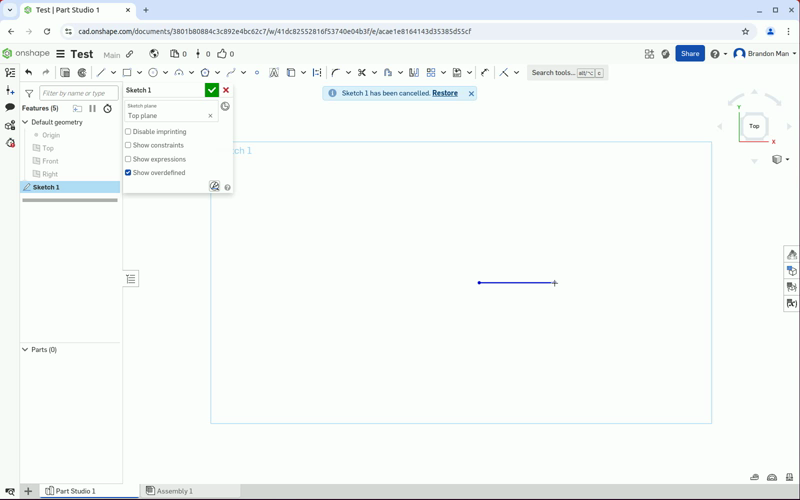
mouse_move(554, 282)
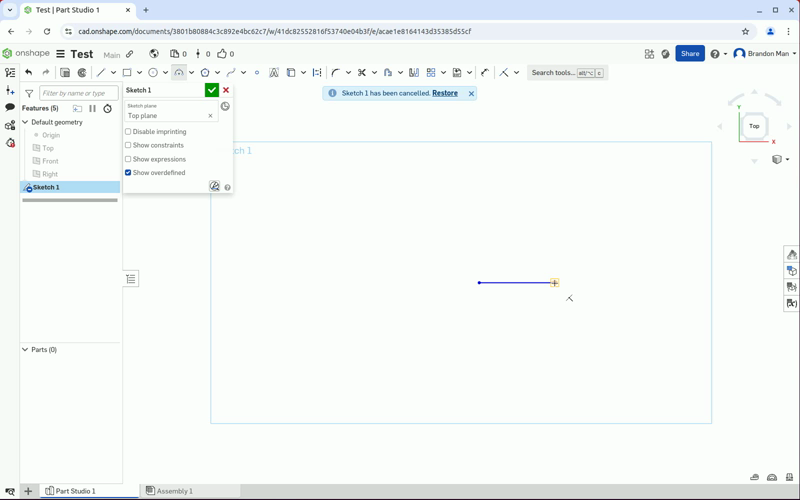
click(554, 282)
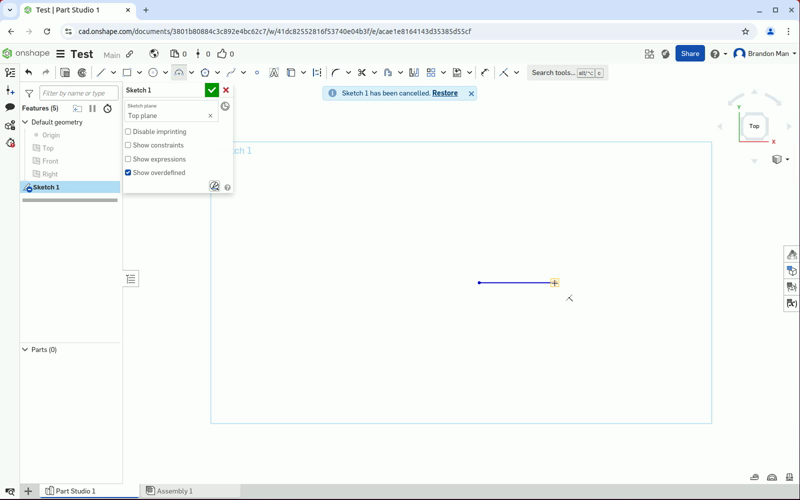
key_down(shift)
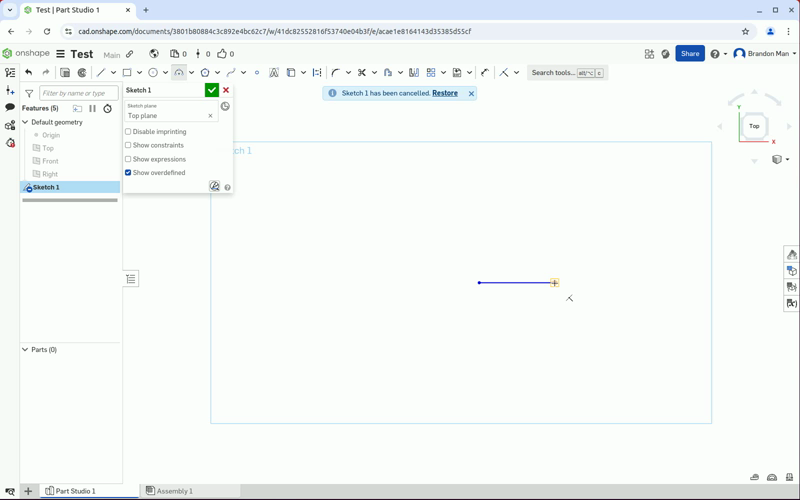
mouse_move(554, 245)
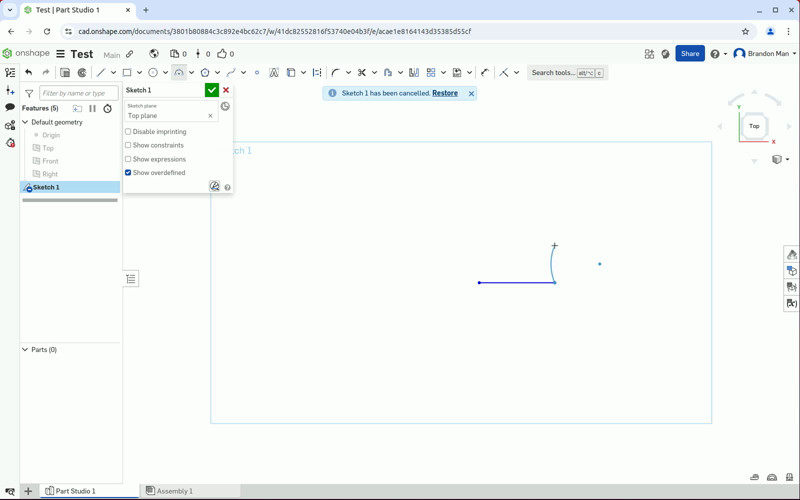
click(554, 245)
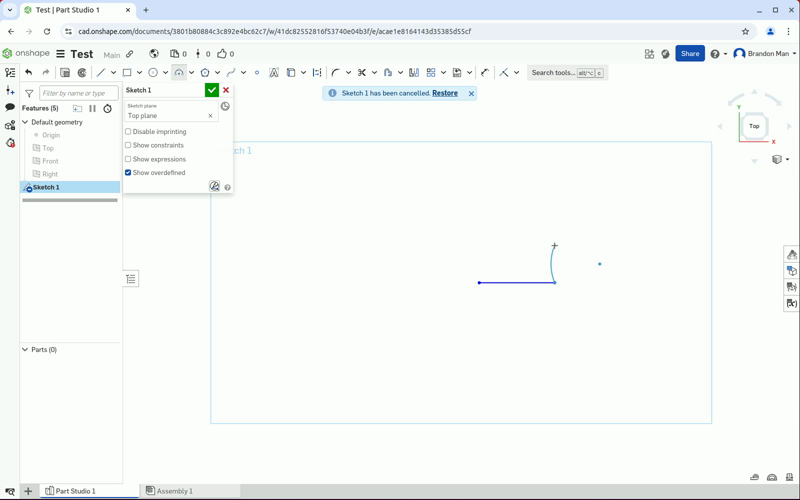
mouse_move(573, 264)
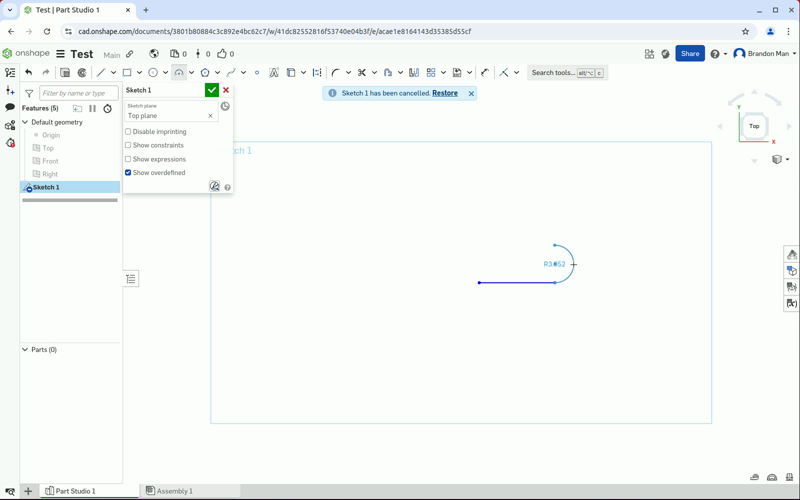
click(573, 264)
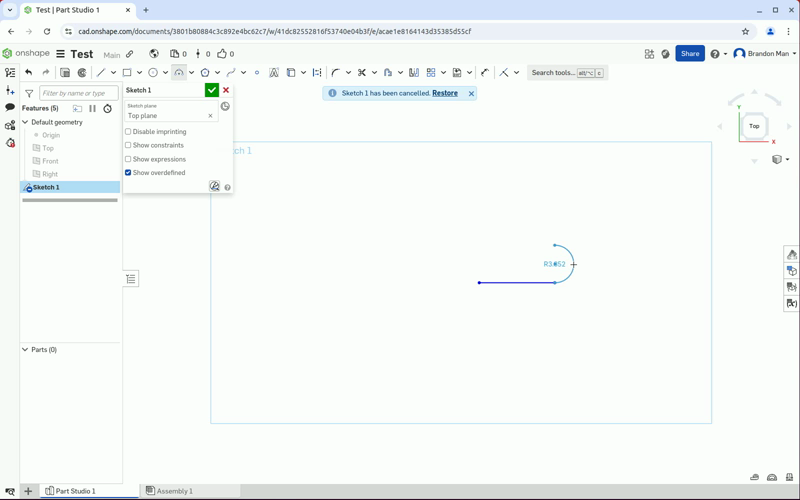
key_up(shift)
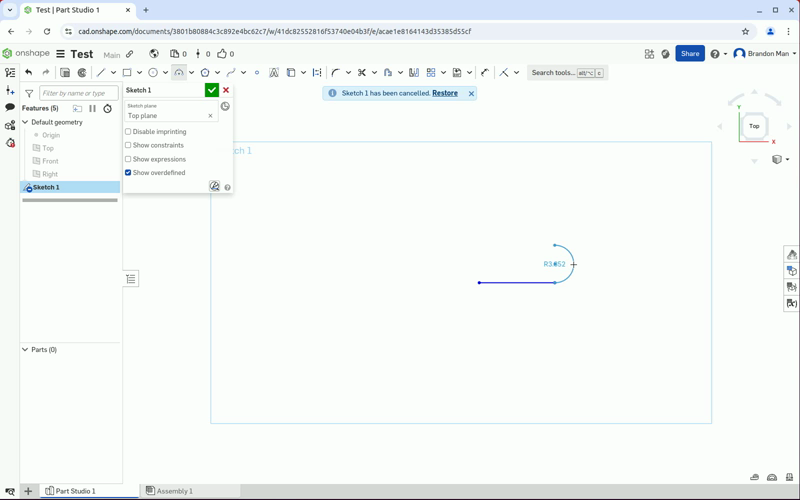
key(esc)
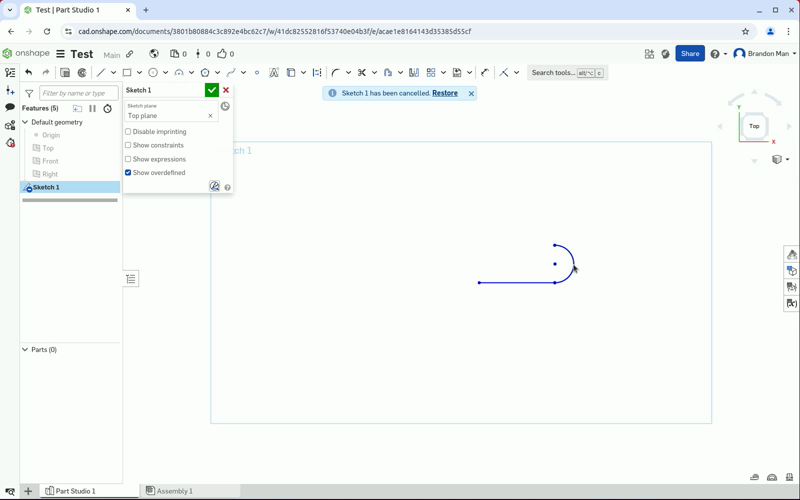
key(l)
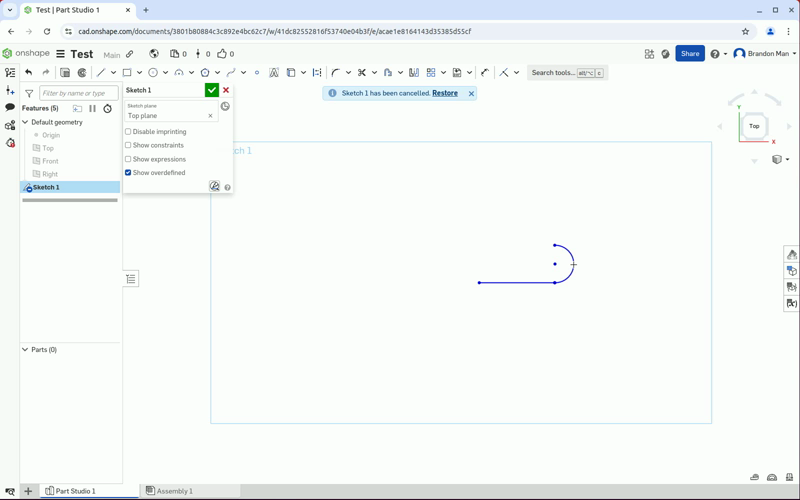
mouse_move(554, 245)
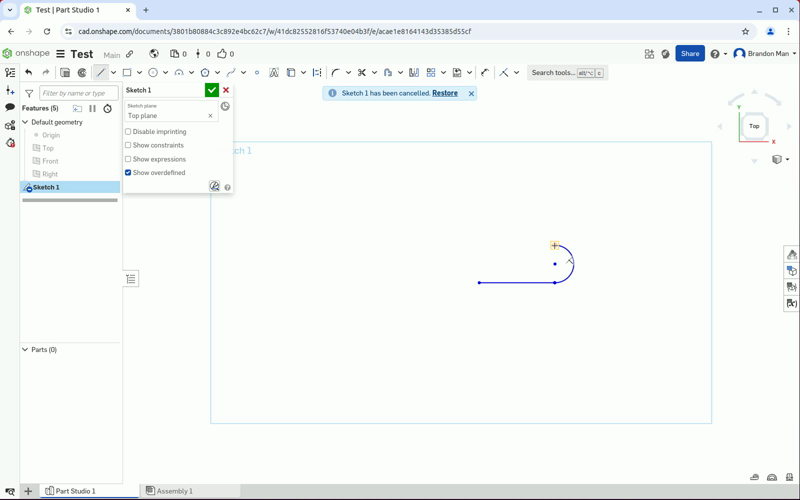
click(554, 245)
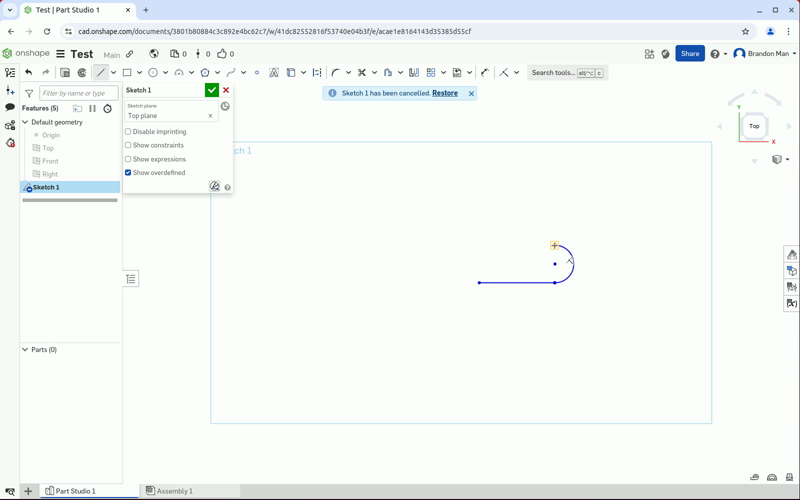
key_down(shift)
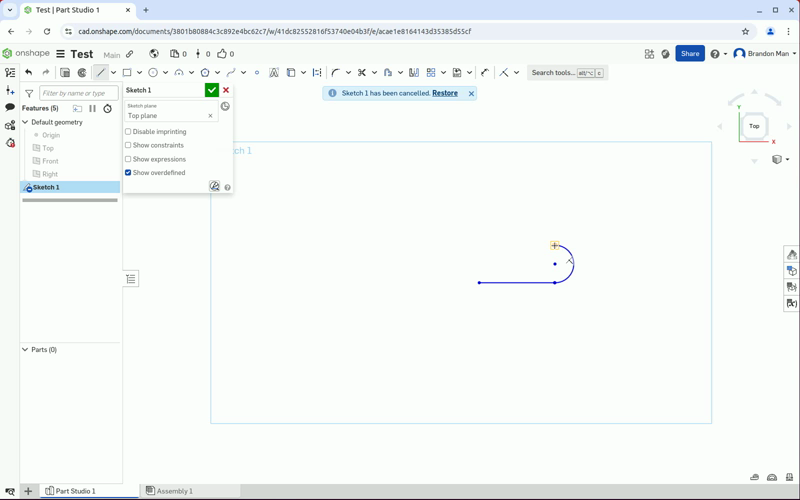
mouse_move(479, 245)
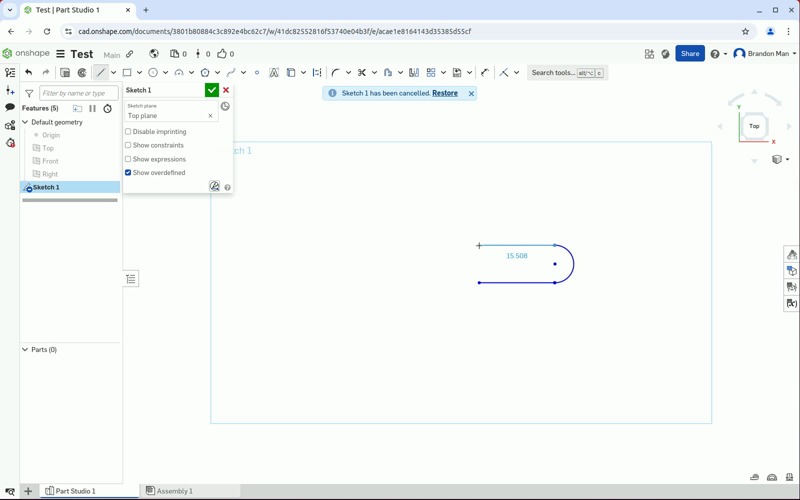
click(479, 245)
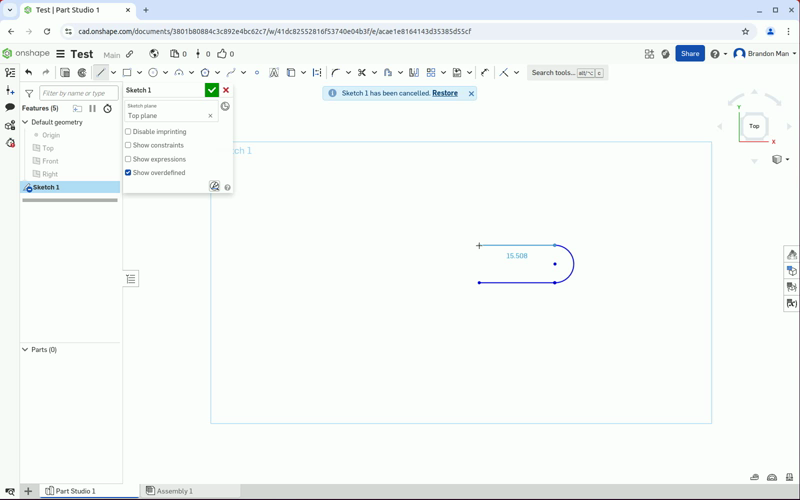
key_up(shift)
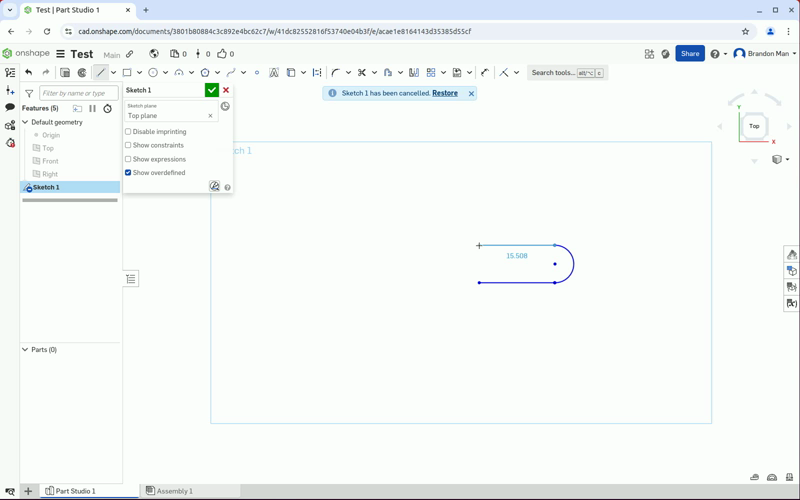
key(esc)
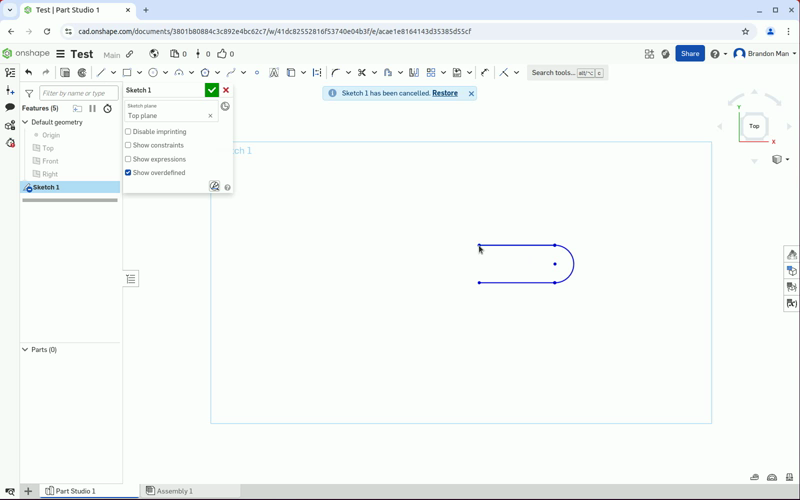
key(a)
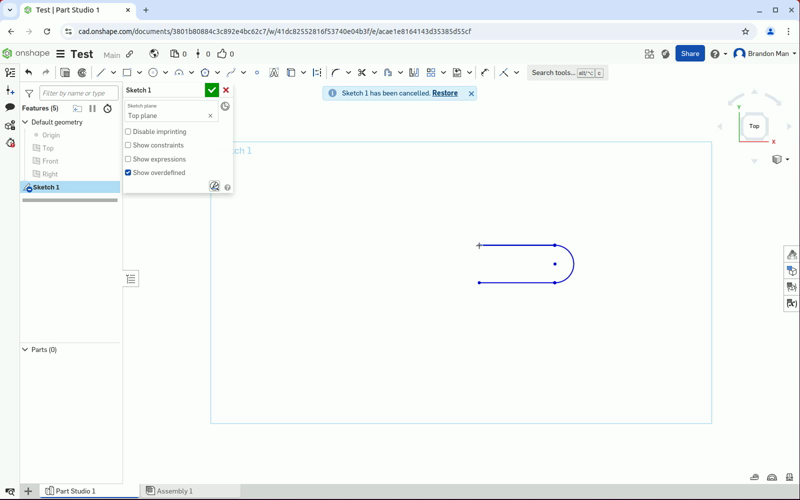
mouse_move(479, 245)
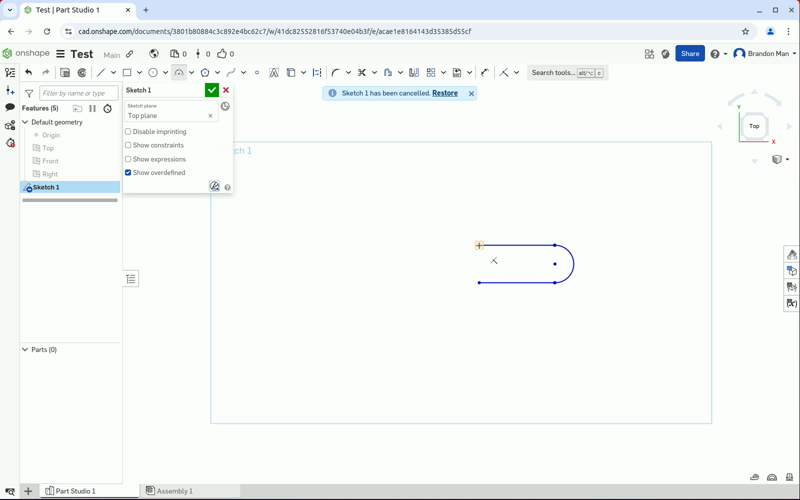
click(479, 245)
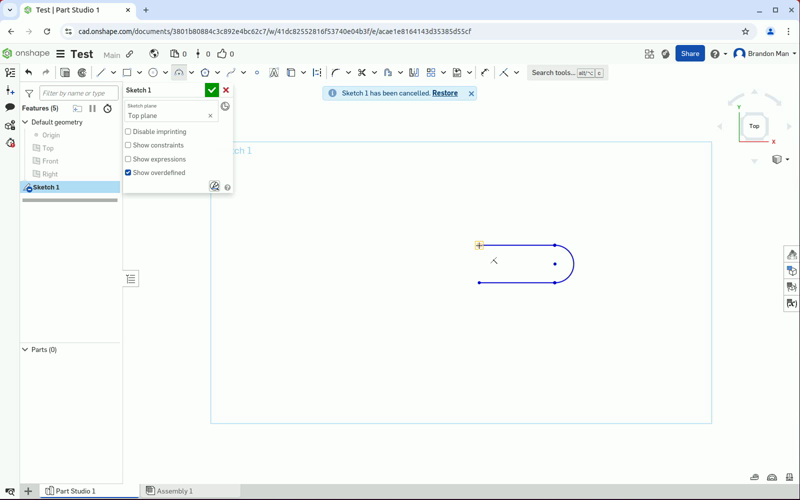
mouse_move(479, 282)
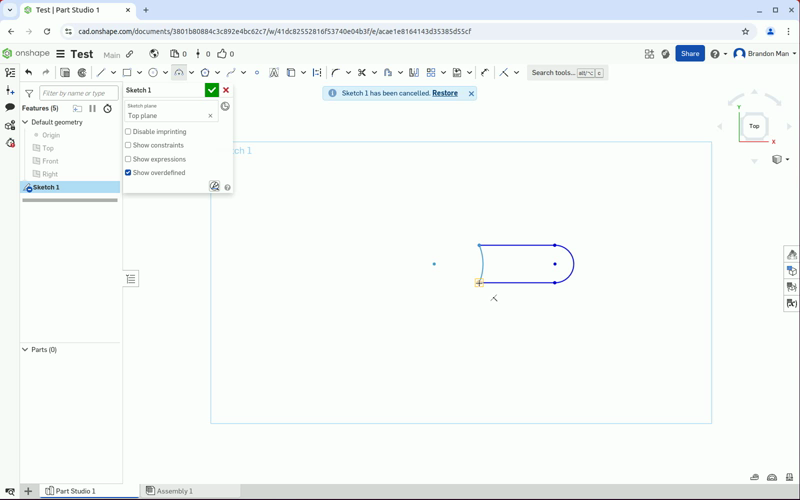
click(479, 282)
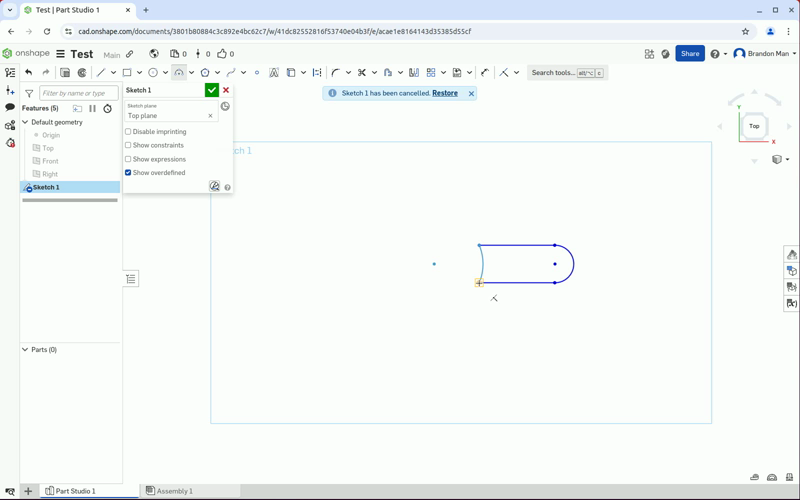
key_down(shift)
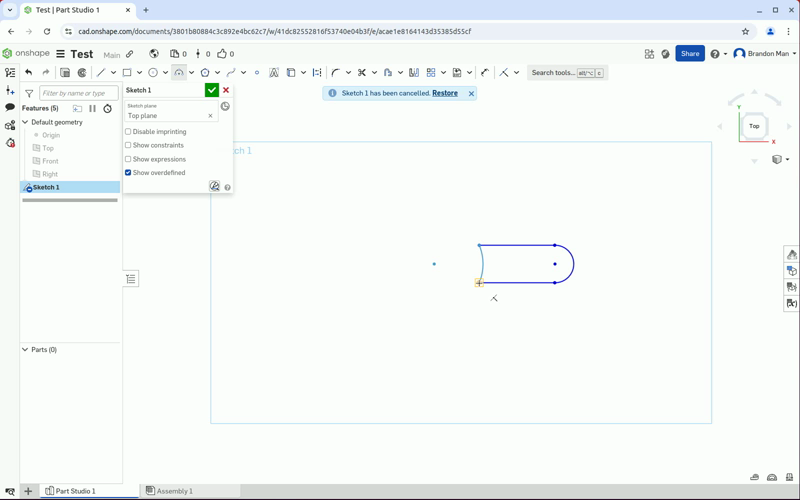
mouse_move(460, 264)
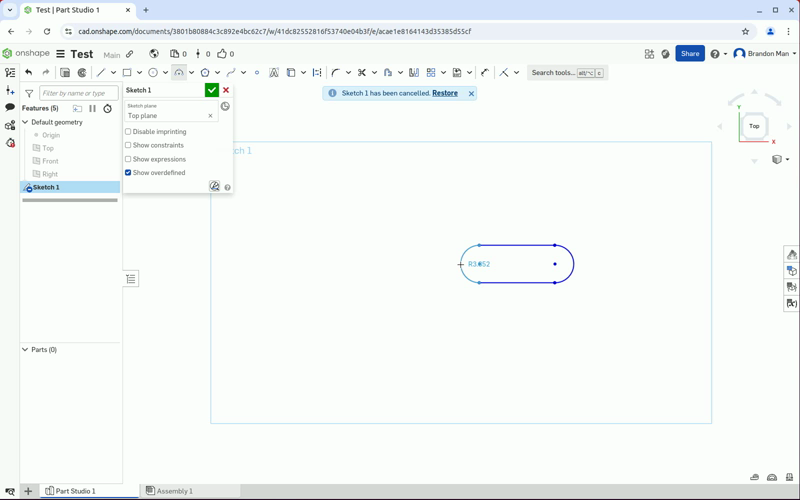
click(460, 264)
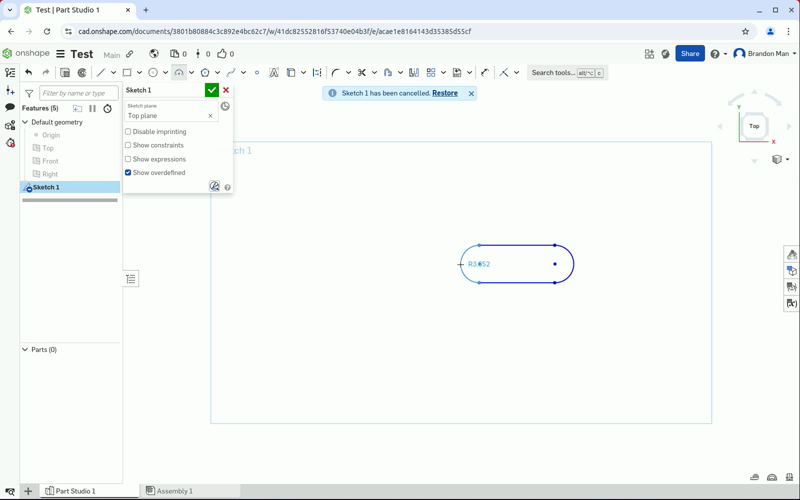
key_up(shift)
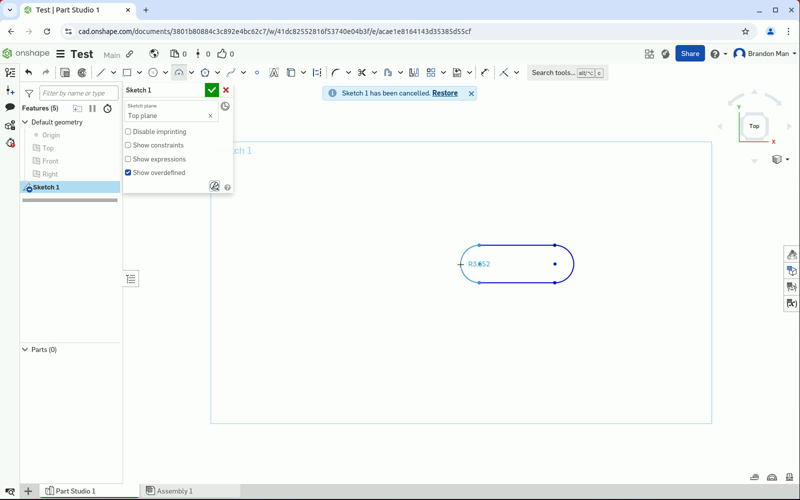
key(esc)
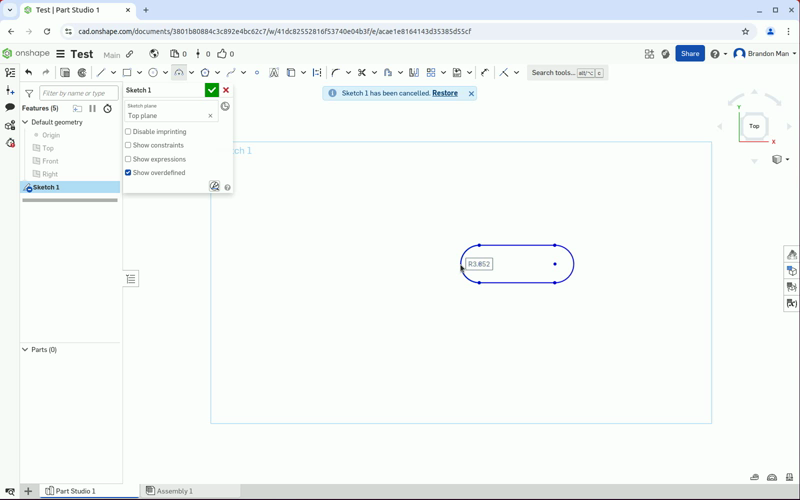
mouse_move(520, 276)
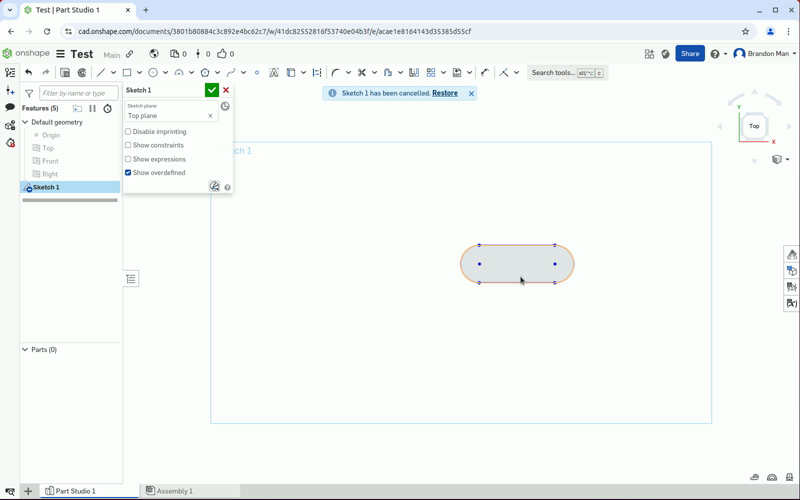
click(520, 276)
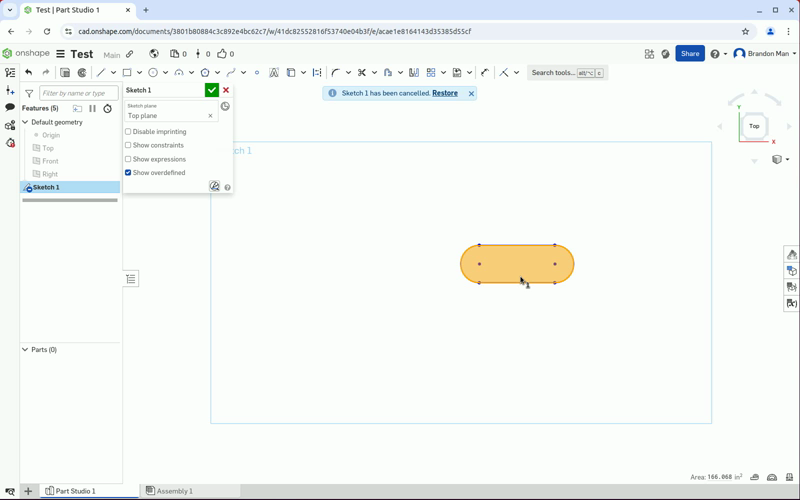
mouse_move(73, 352)
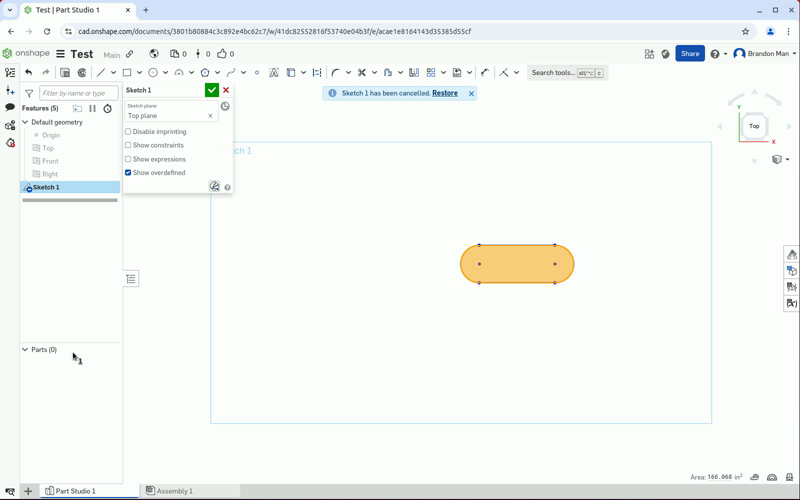
key(shift+y)
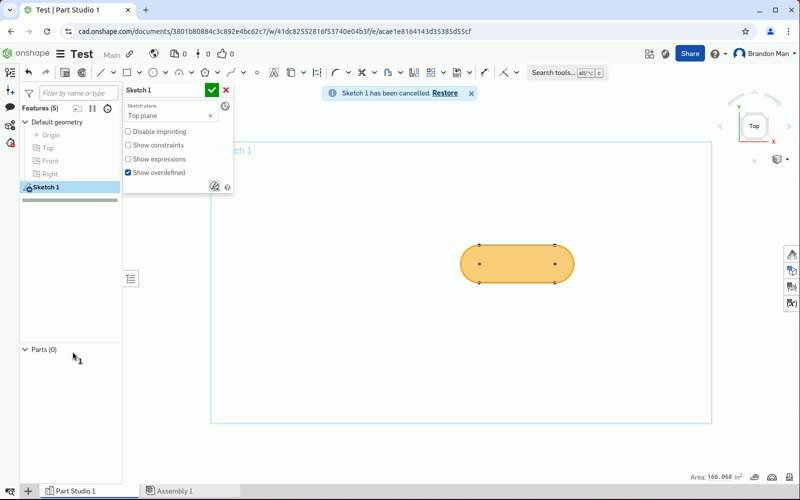
key(shift+e)
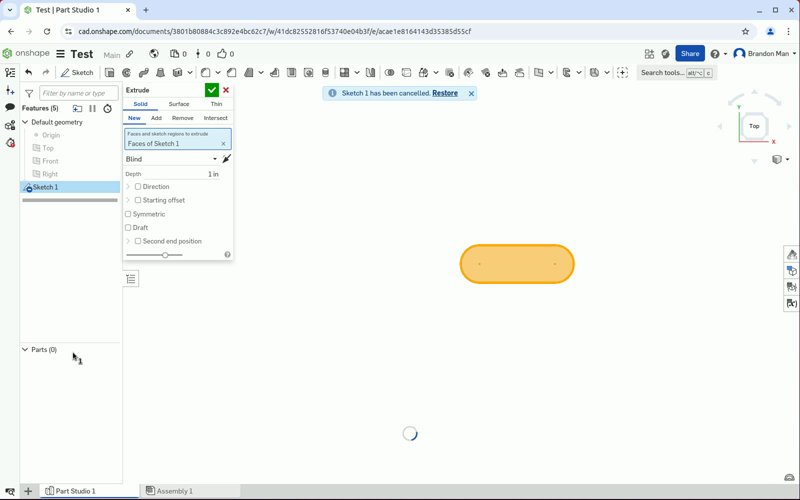
mouse_move(143, 106)
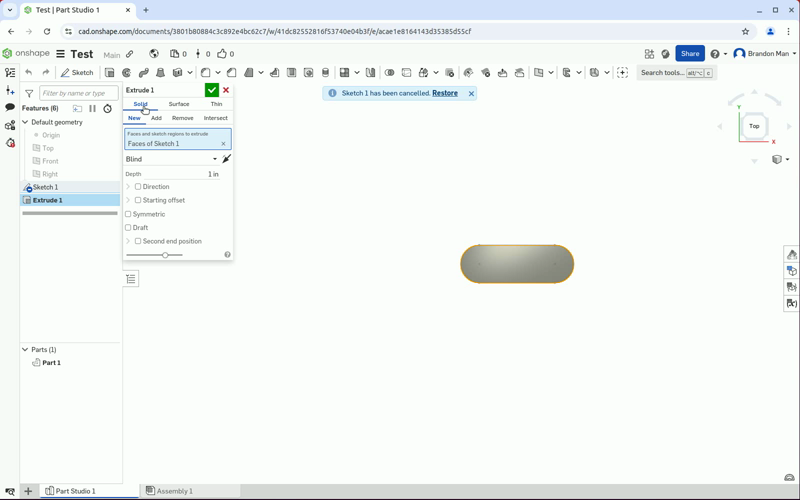
click(143, 106)
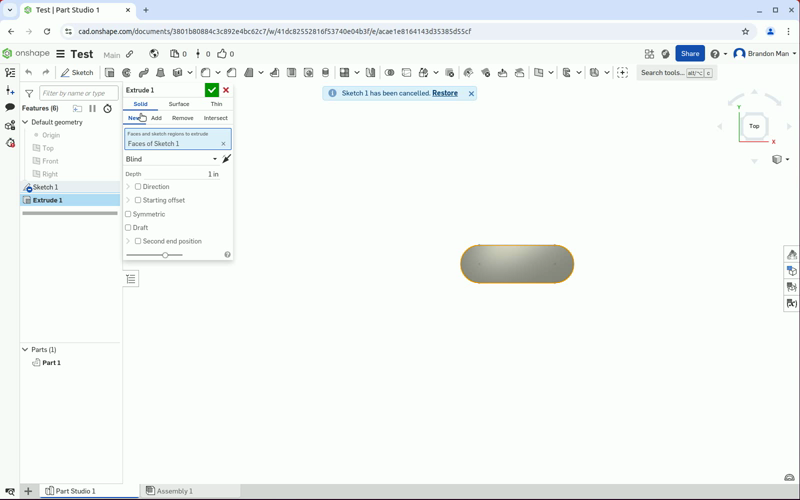
mouse_move(137, 120)
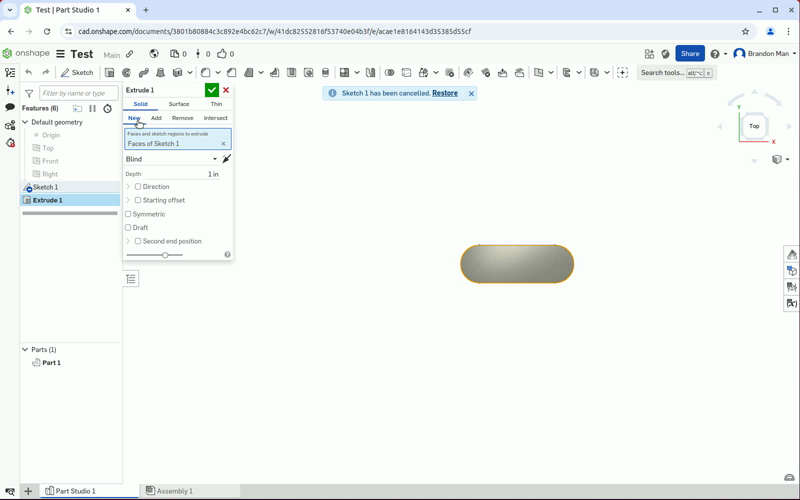
click(137, 120)
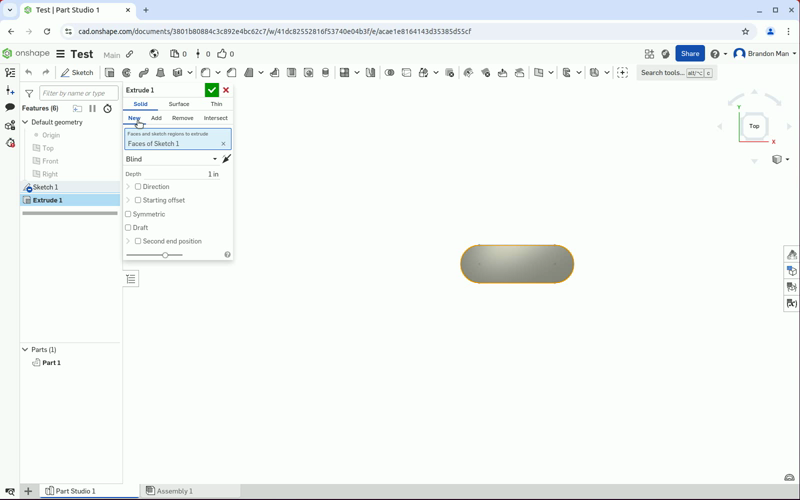
key(tab, 4)
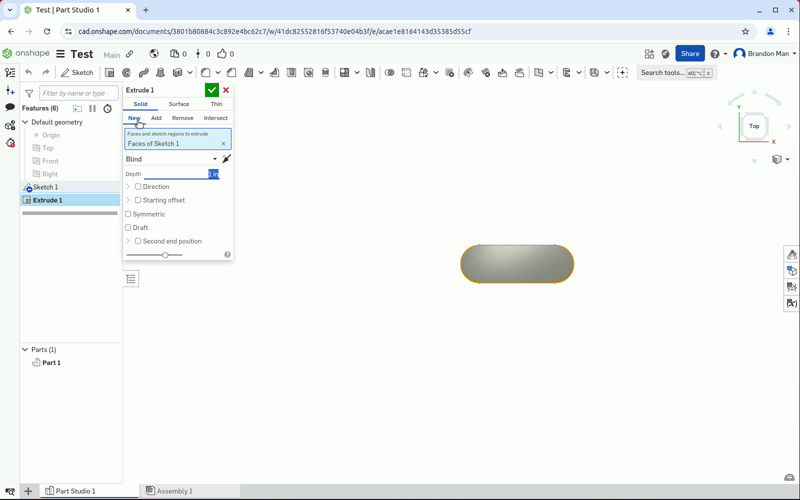
text(1.204)
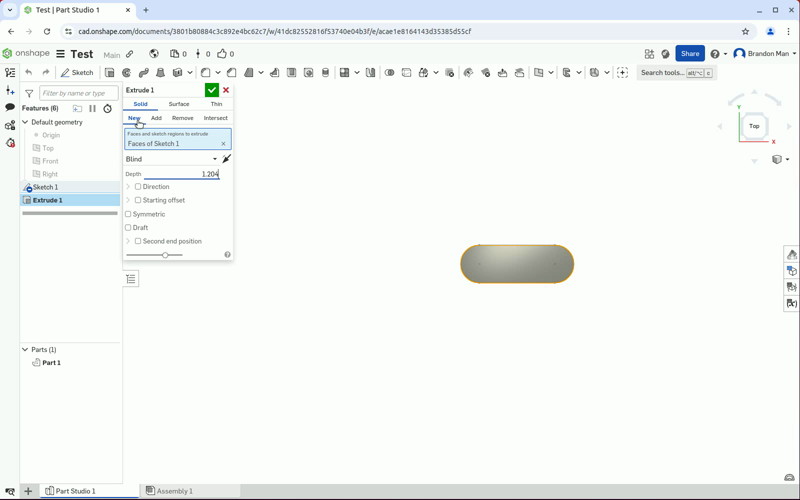
key(enter)
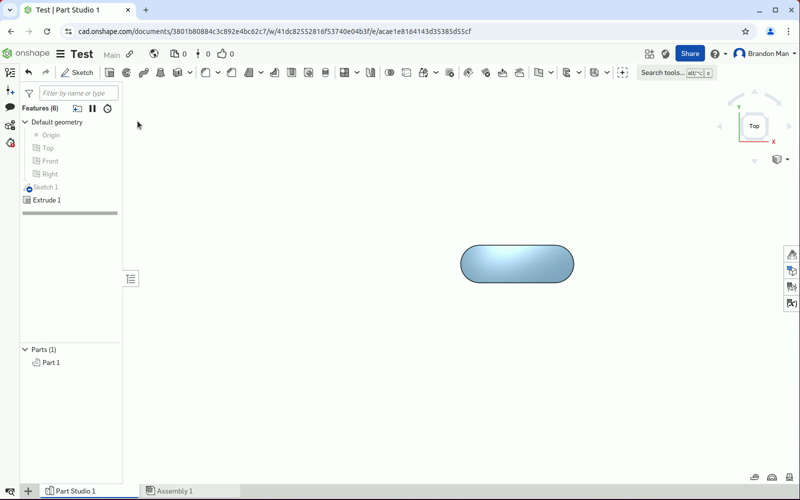
key(shift+h)
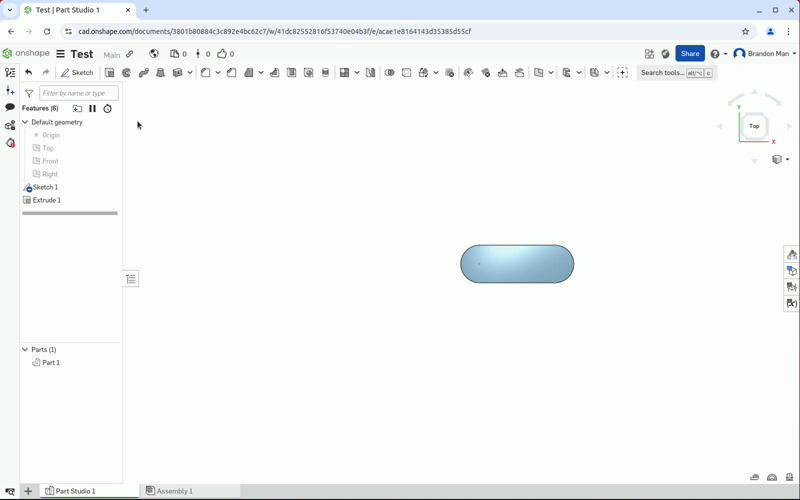
key(shift+h)
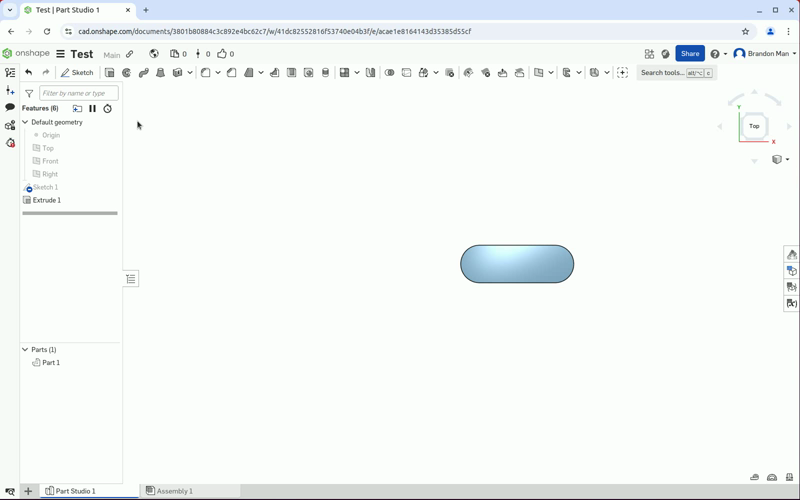
mouse_move(73, 189)
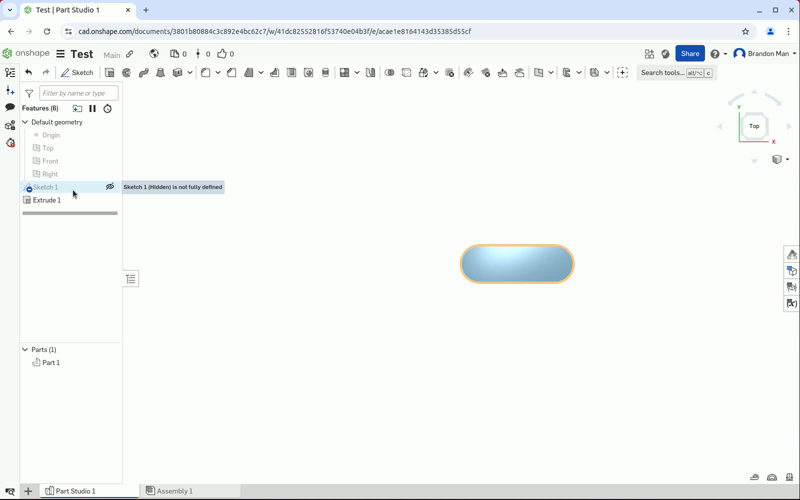
click(73, 189)
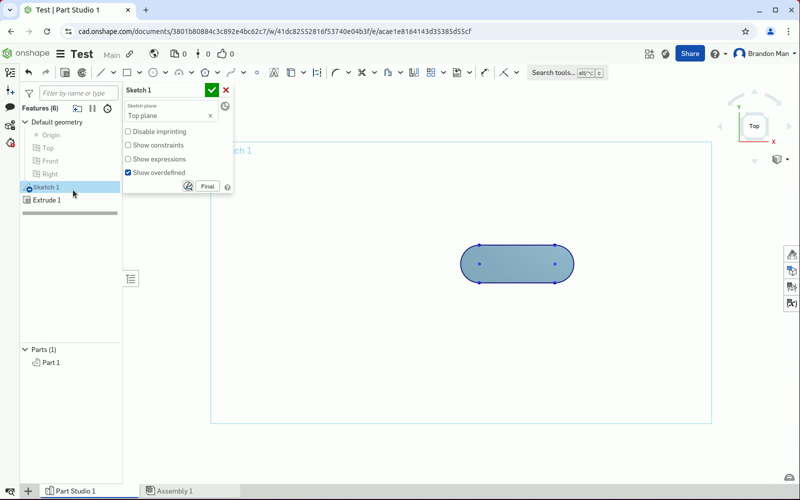
mouse_move(229, 92)
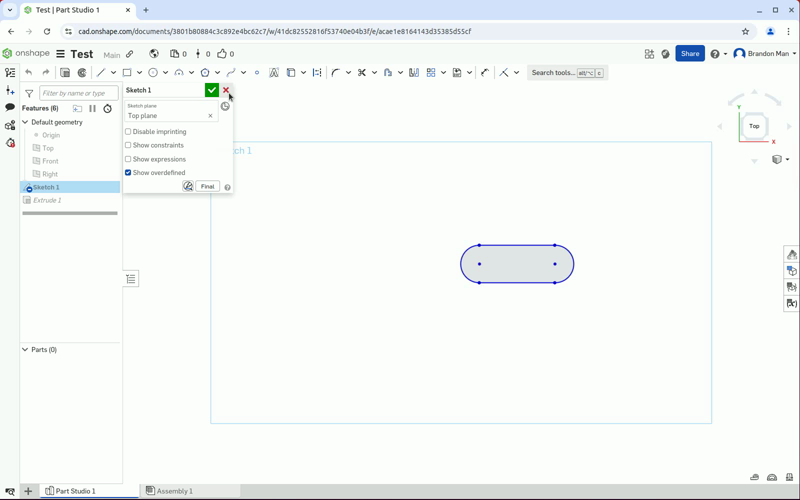
click(229, 92)
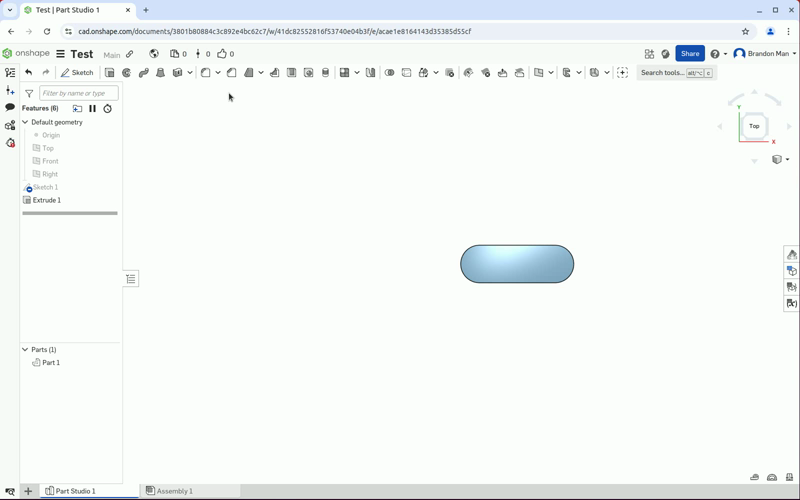
mouse_move(541, 75)
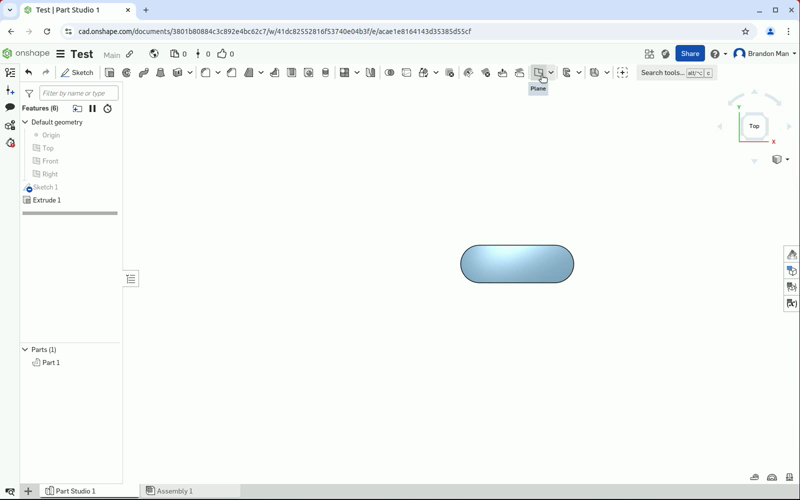
click(541, 75)
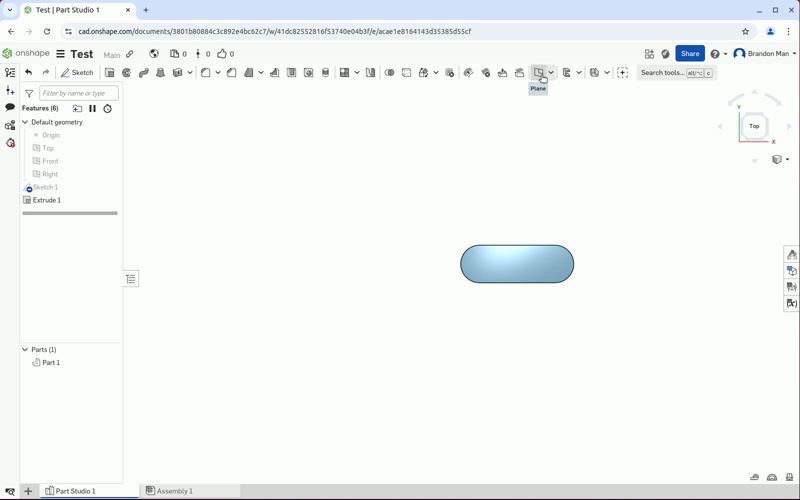
mouse_move(73, 150)
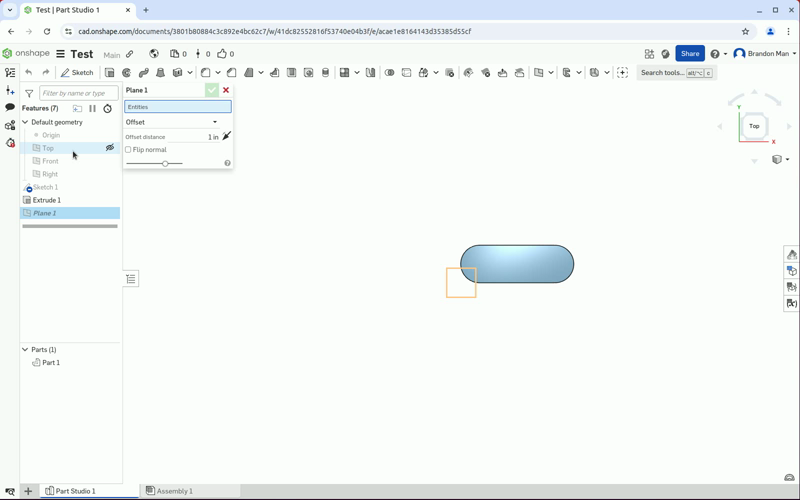
click(73, 150)
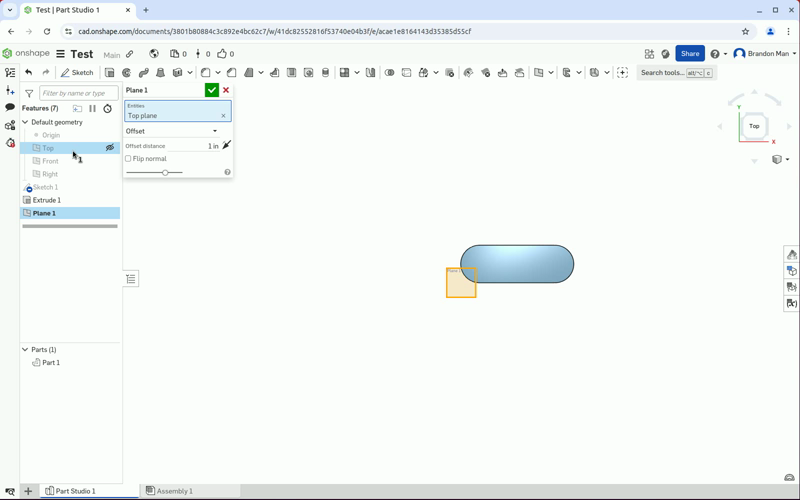
key(tab, 2)
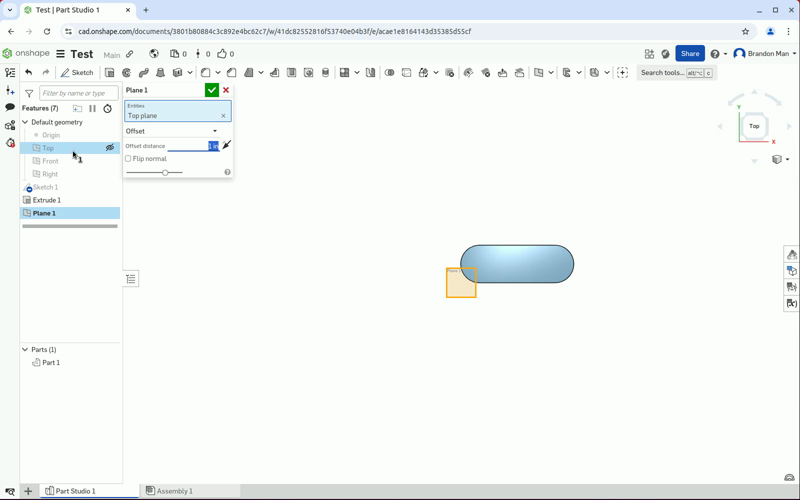
text(1.202)
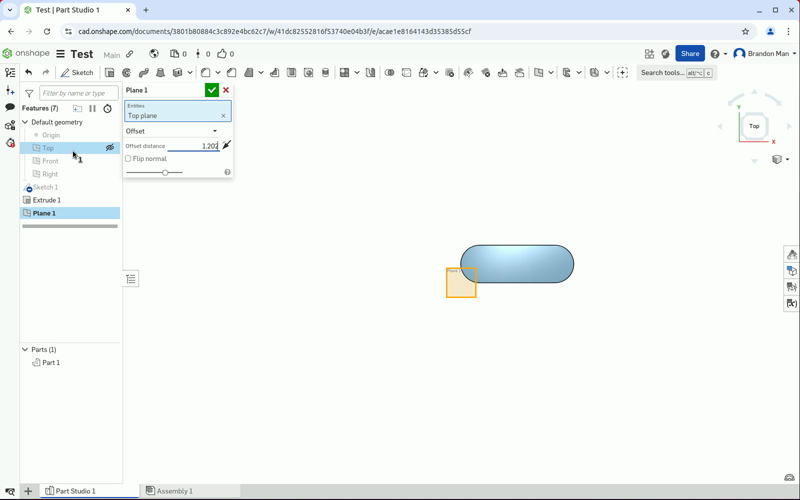
key(enter, 2)
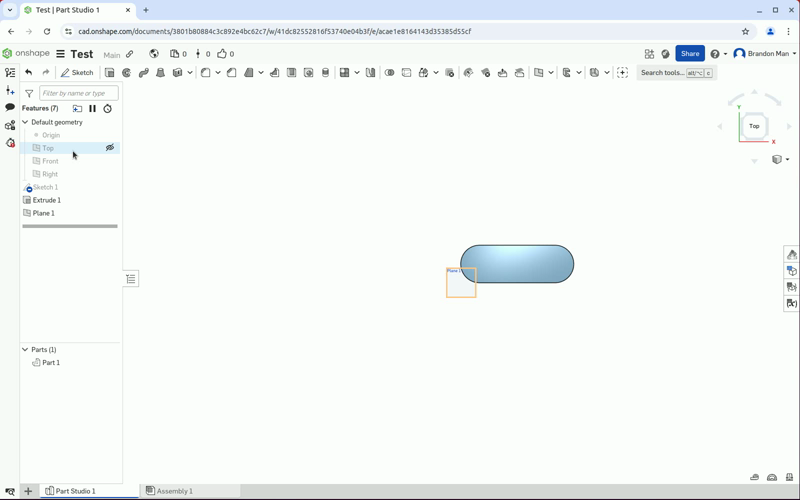
key(shift+s)
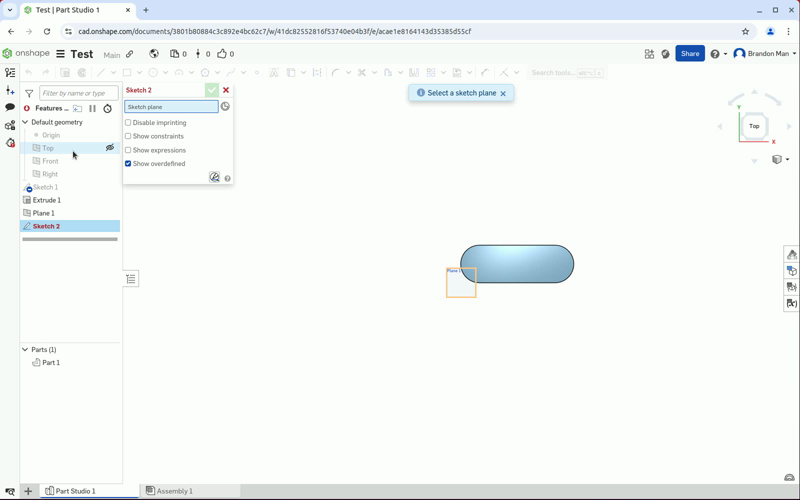
mouse_move(73, 215)
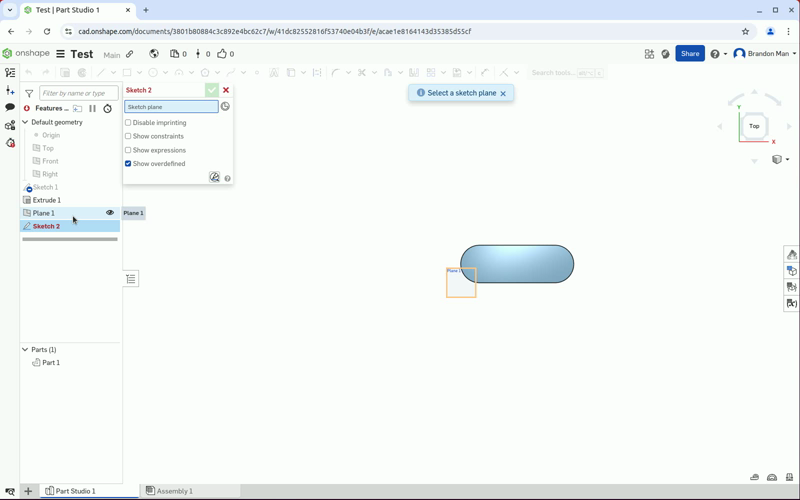
click(73, 215)
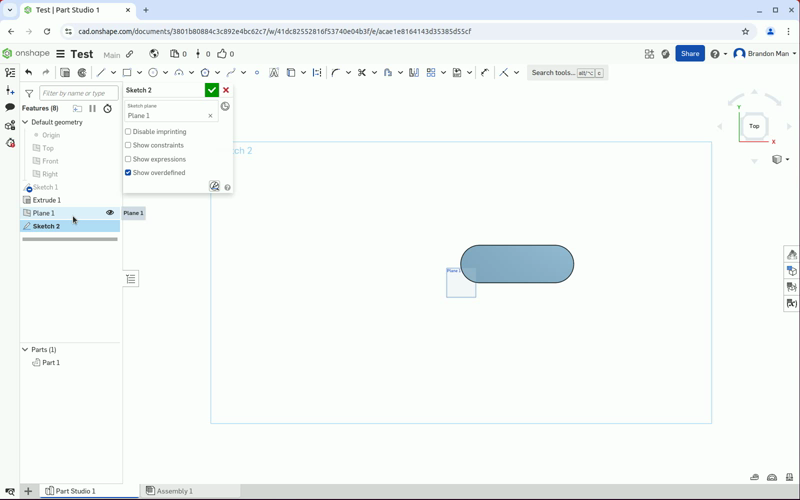
mouse_move(73, 352)
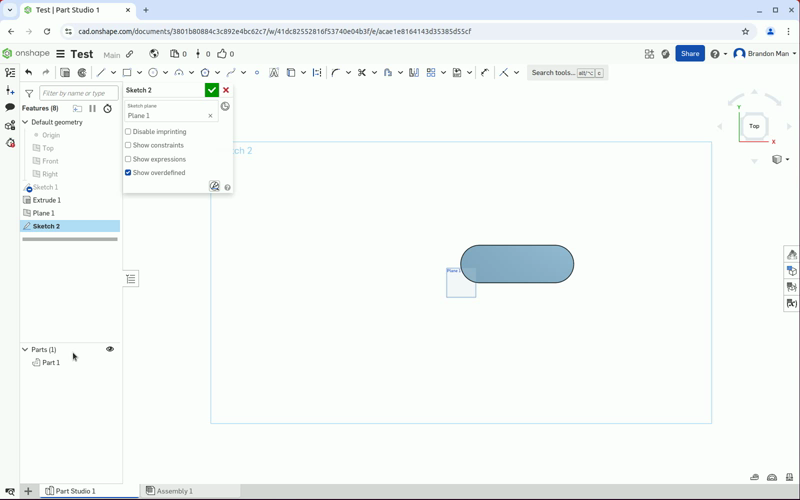
key(y)
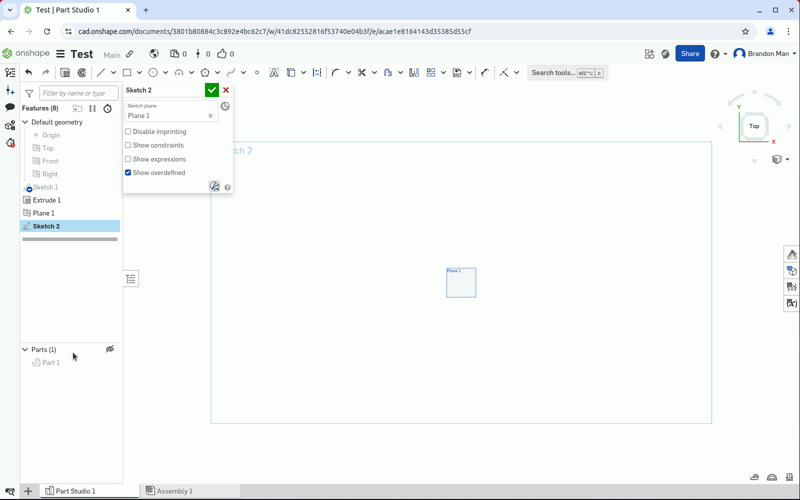
key(l)
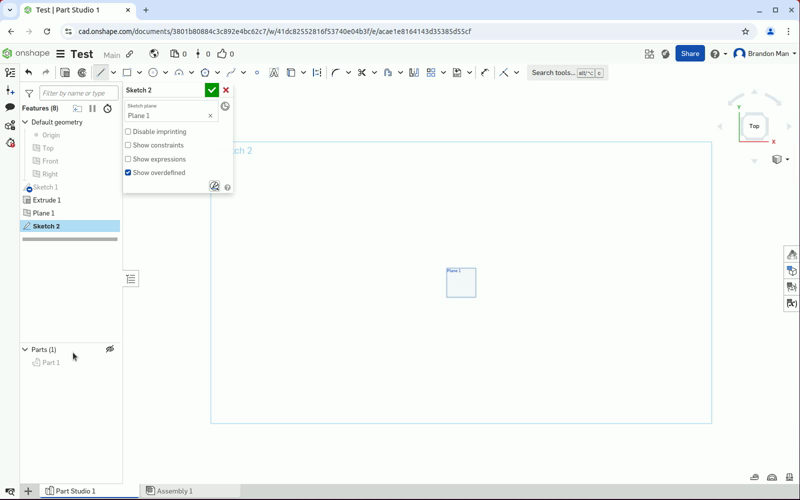
key_down(shift)
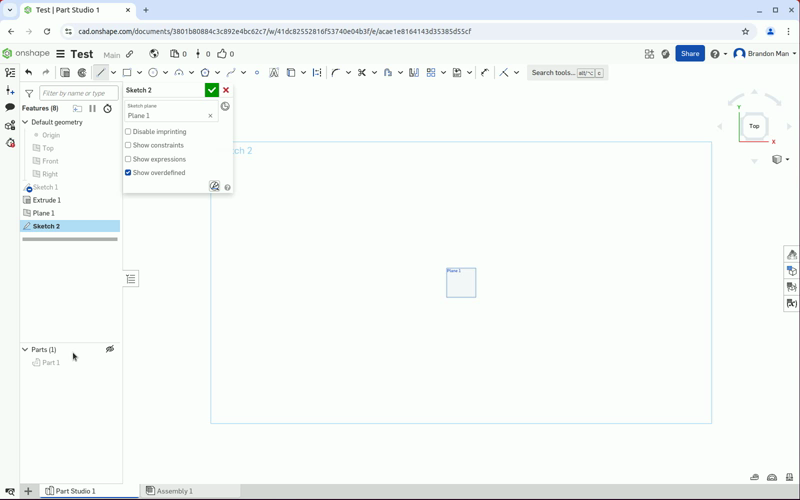
mouse_move(479, 279)
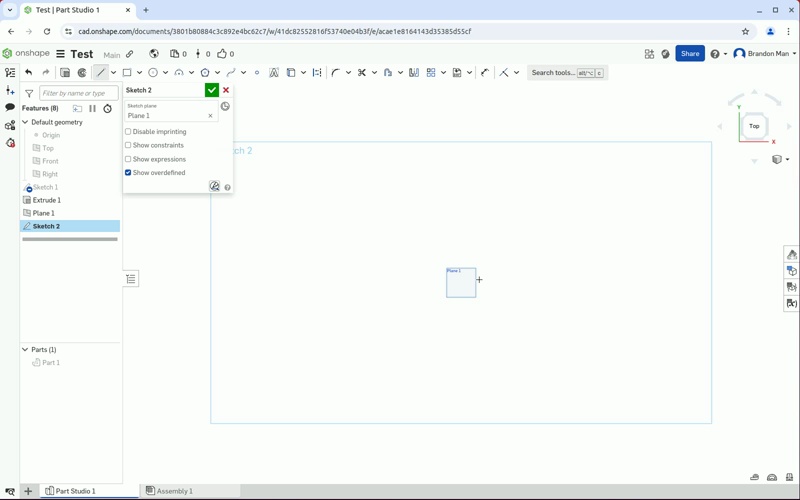
click(479, 279)
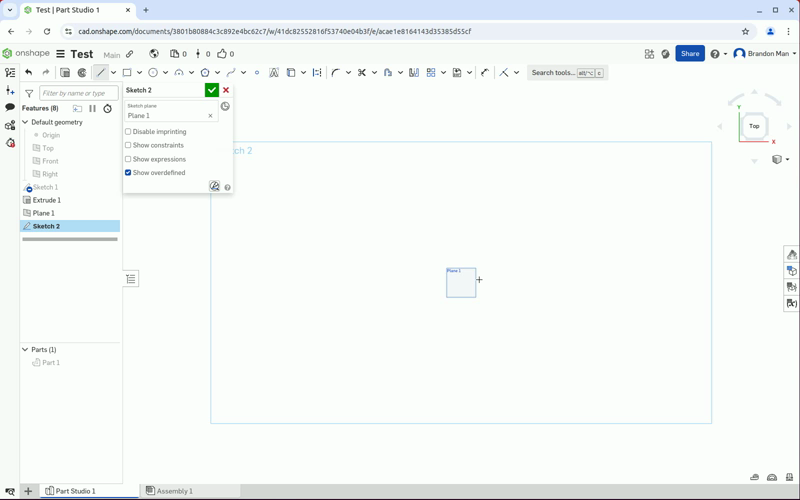
key_up(shift)
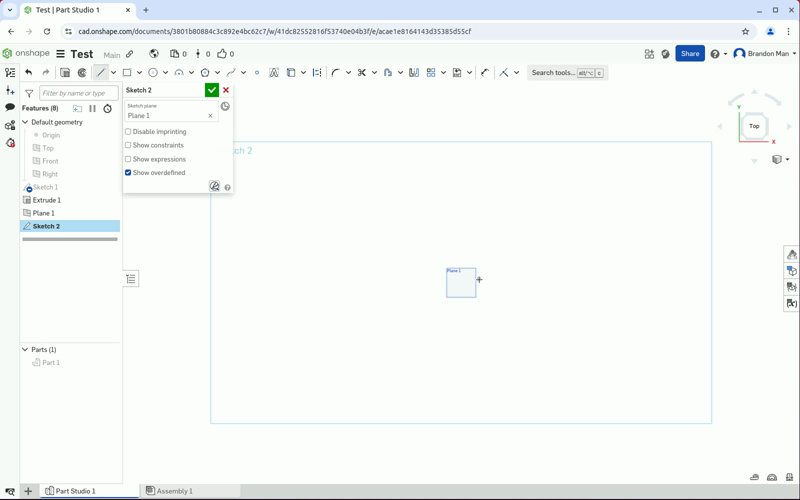
key_down(shift)
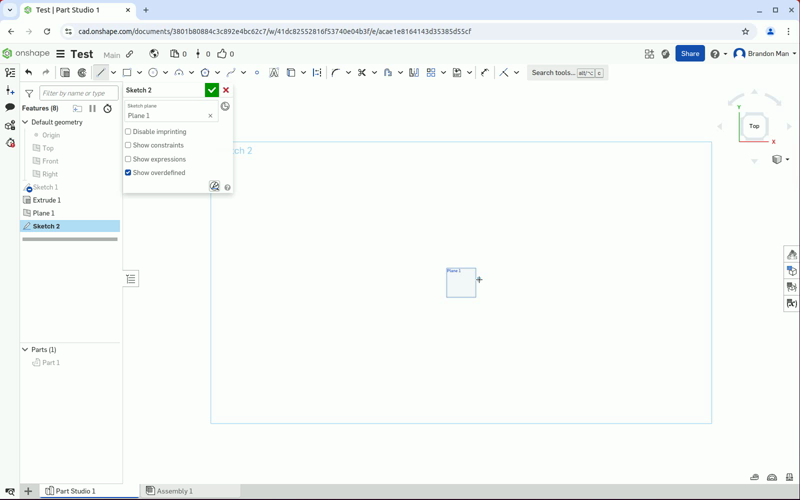
mouse_move(554, 279)
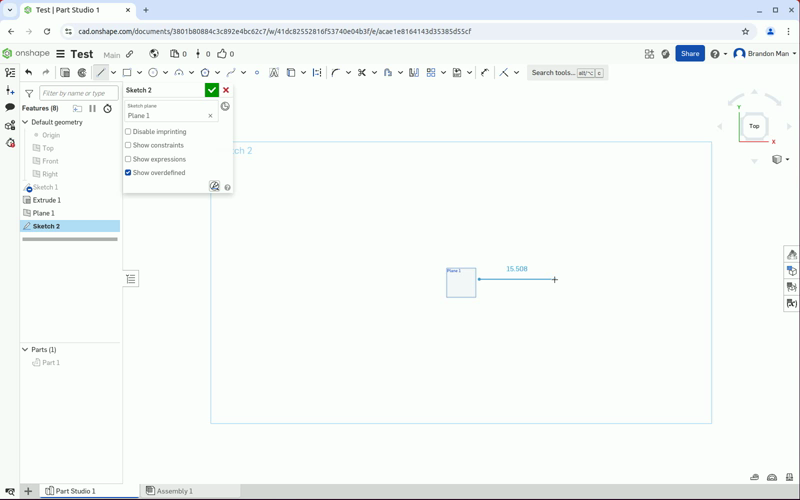
click(554, 279)
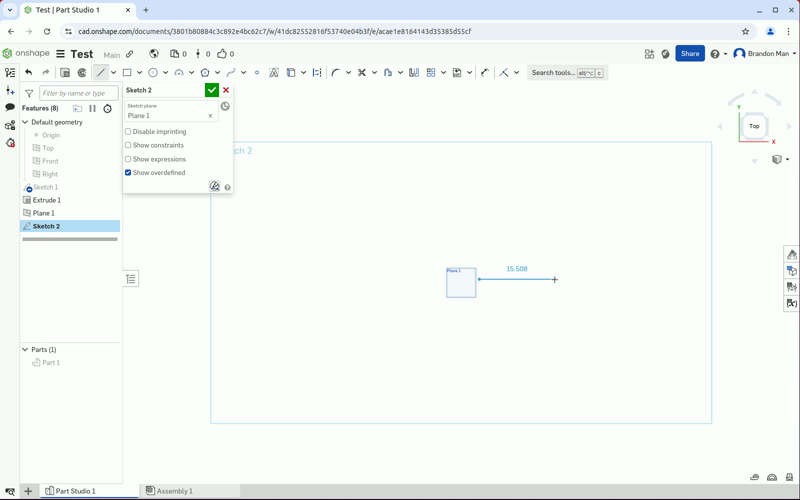
key_up(shift)
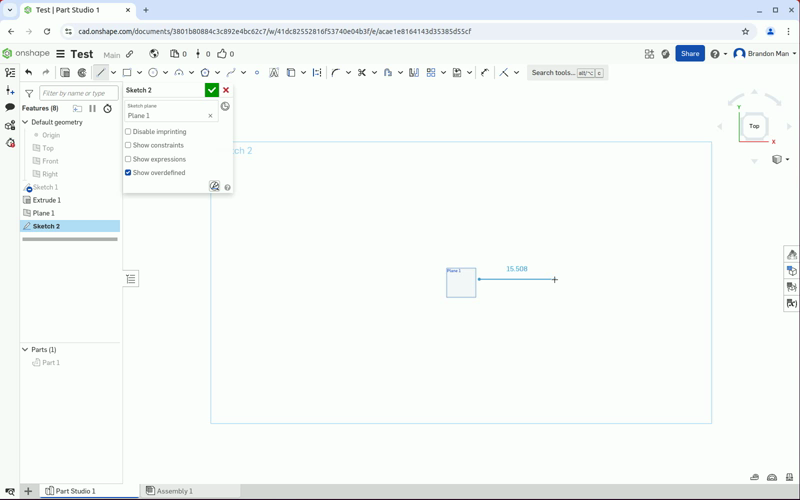
key(esc)
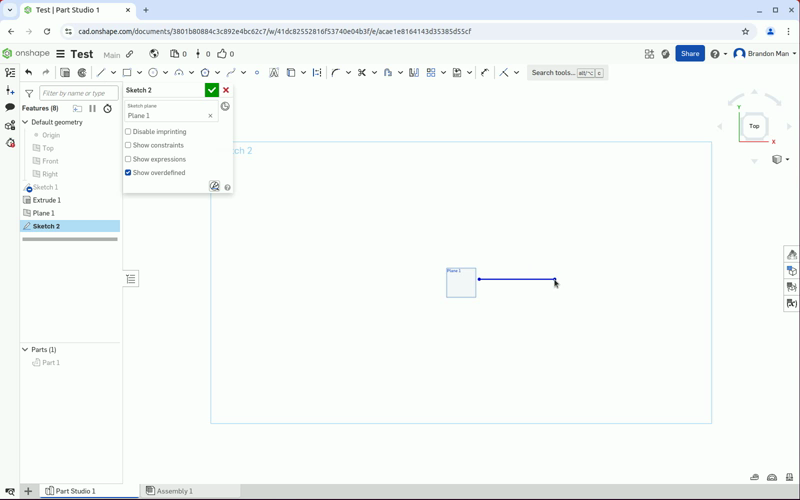
key(a)
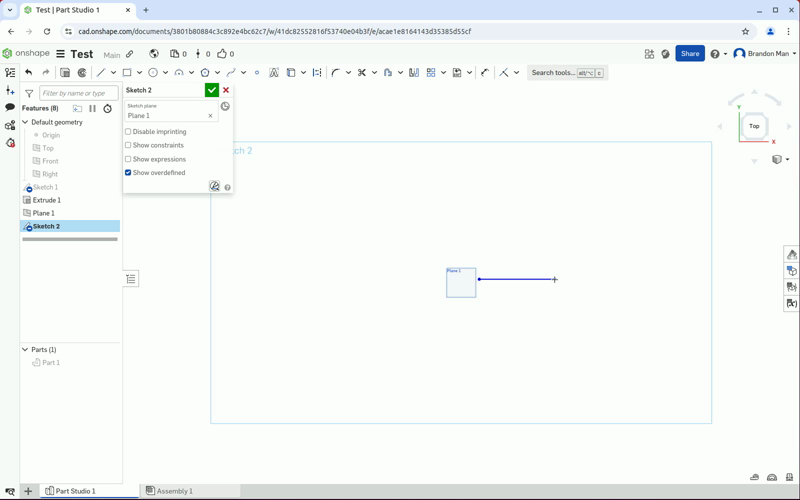
mouse_move(554, 279)
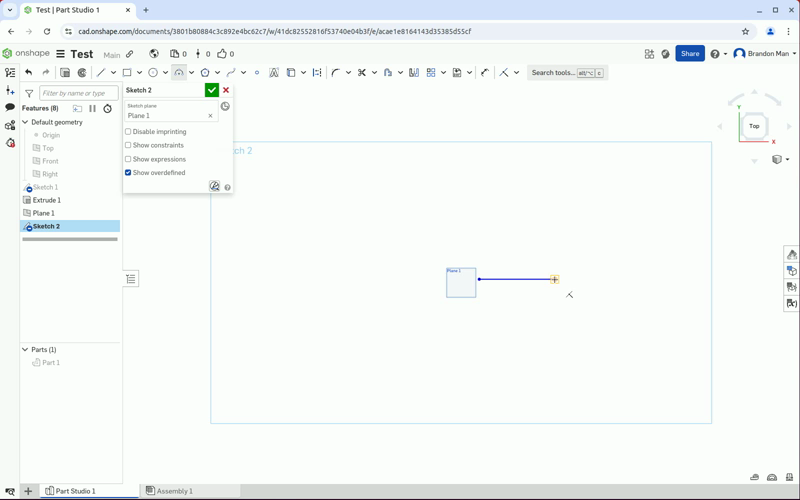
click(554, 279)
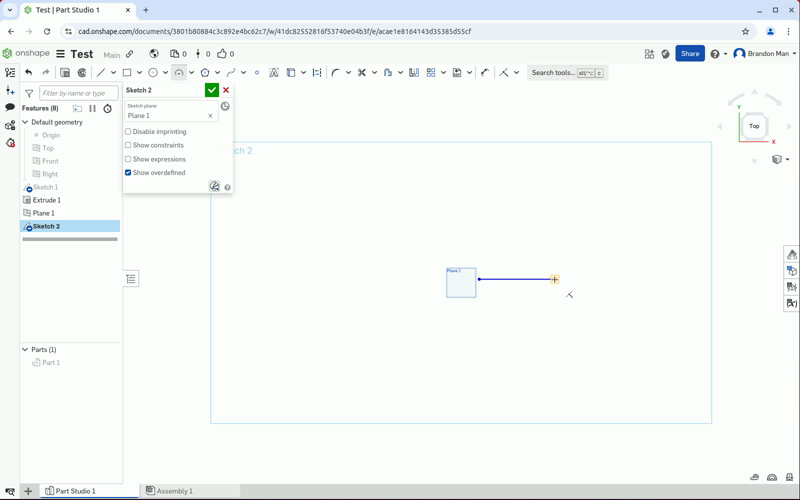
key_down(shift)
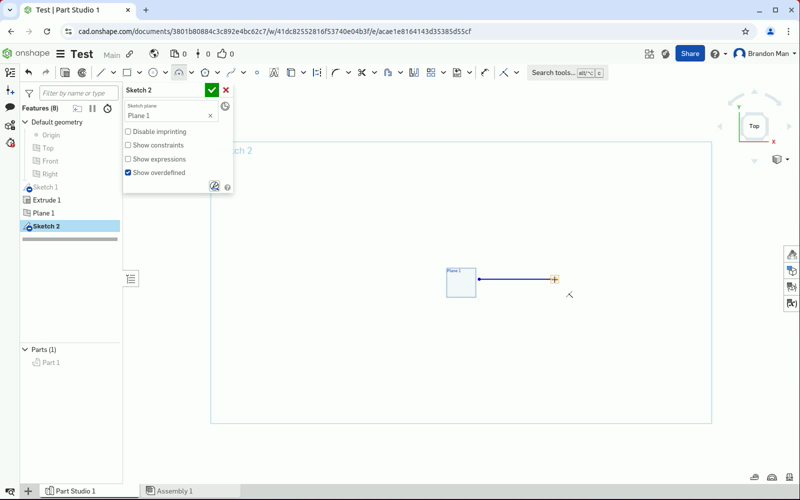
mouse_move(554, 249)
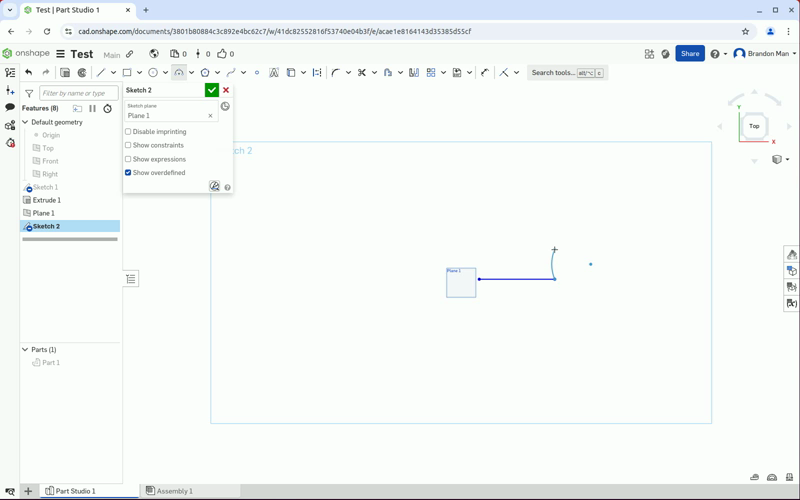
click(554, 249)
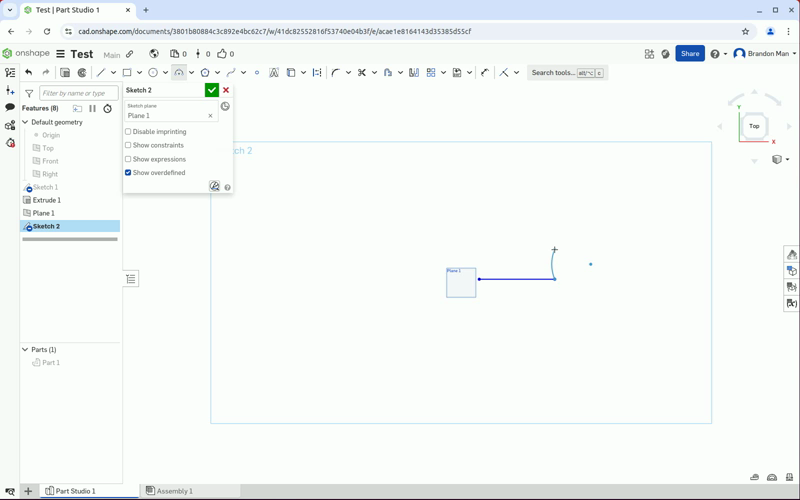
mouse_move(570, 264)
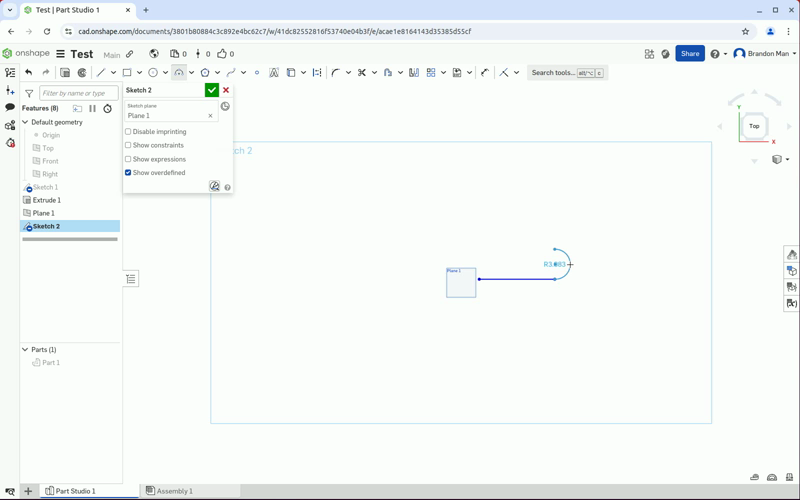
click(570, 264)
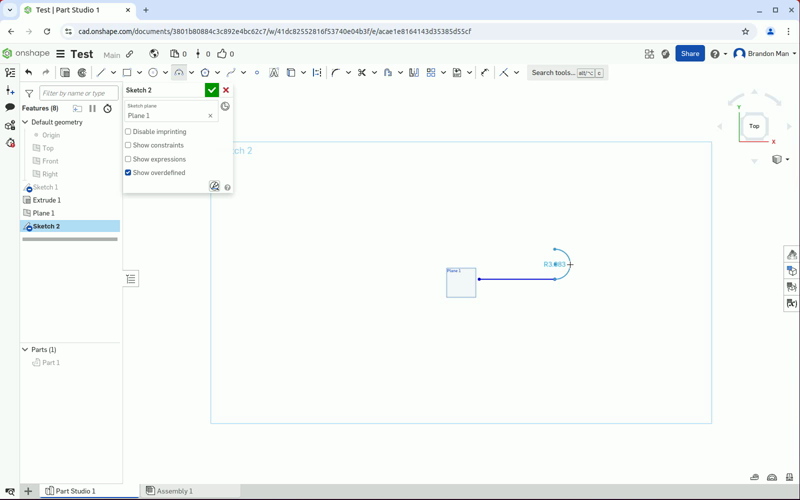
key_up(shift)
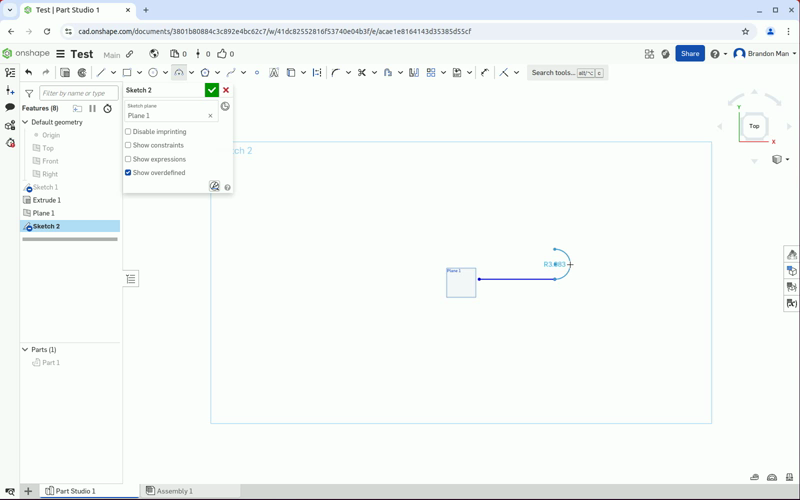
key(esc)
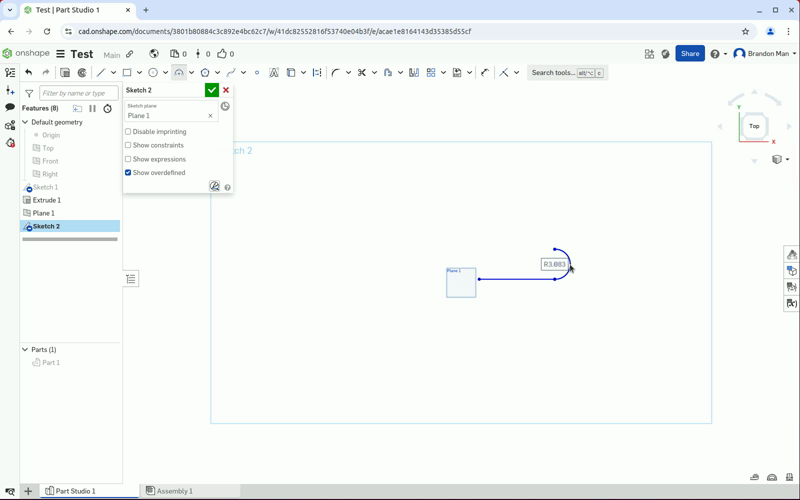
key(l)
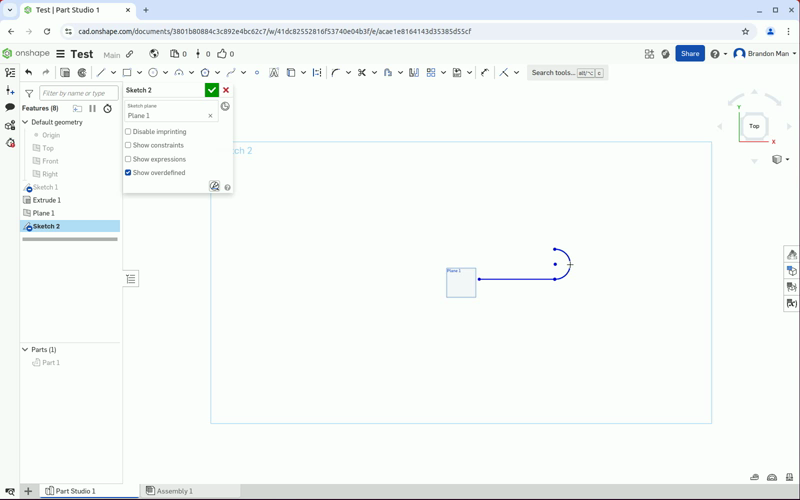
mouse_move(554, 249)
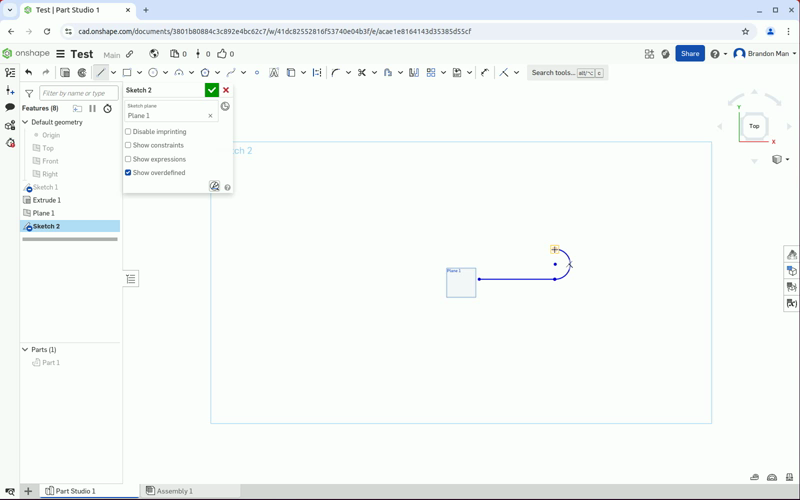
click(554, 249)
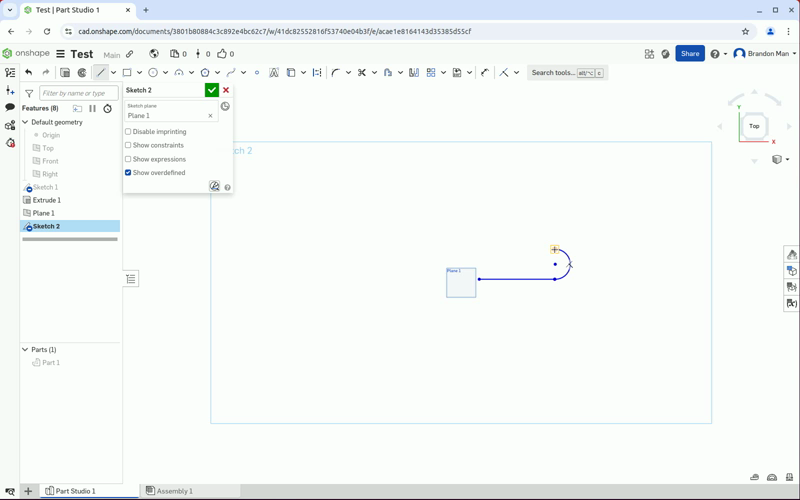
key_down(shift)
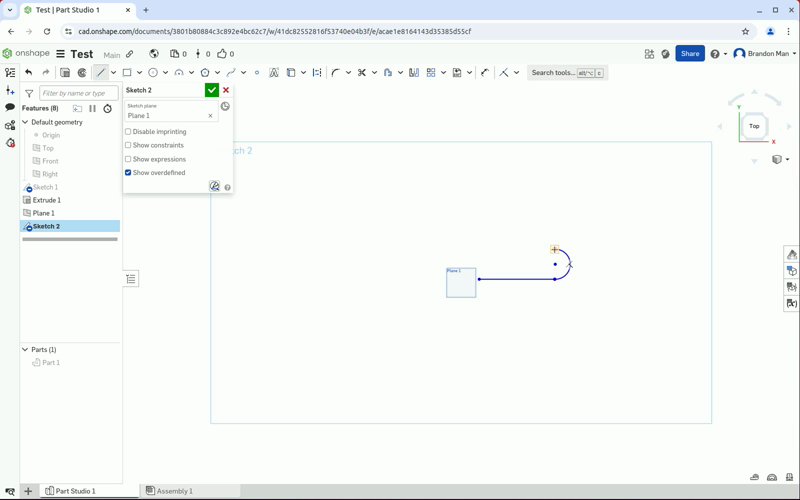
mouse_move(479, 249)
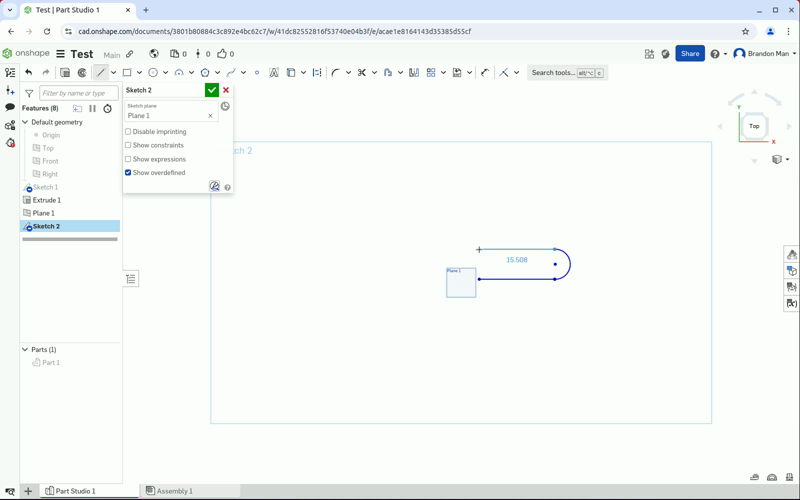
click(479, 249)
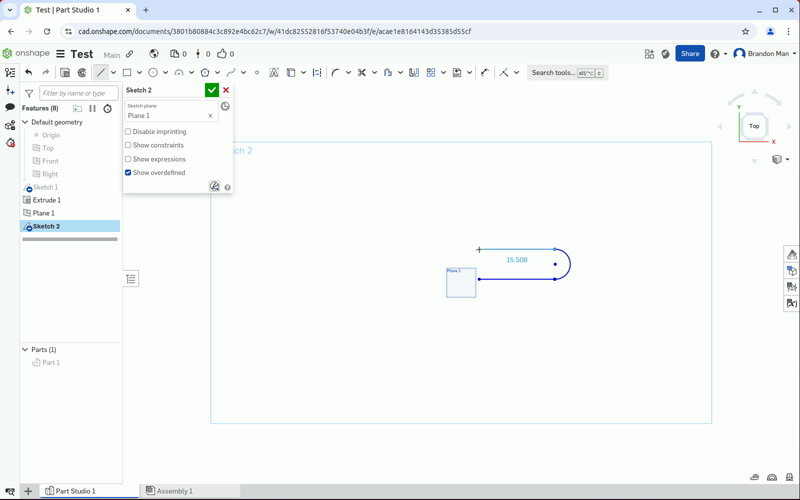
key_up(shift)
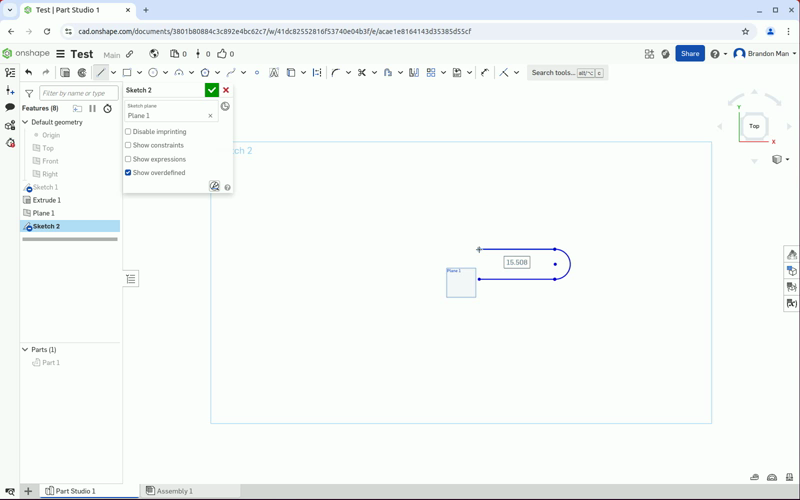
key(esc)
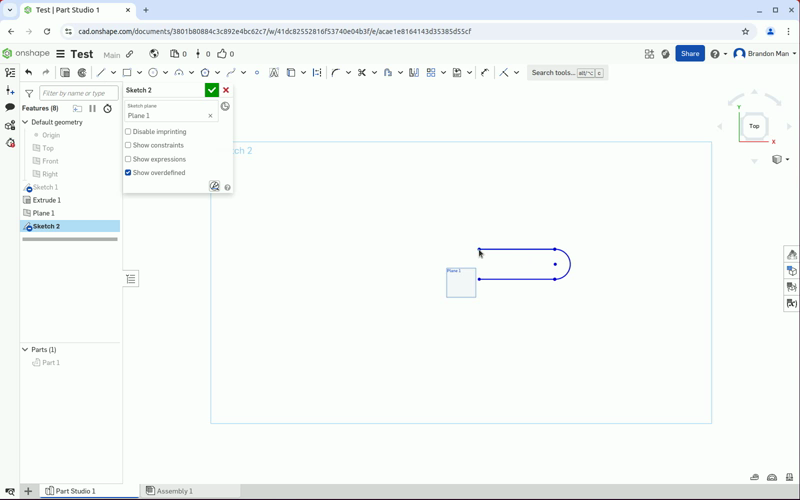
key(a)
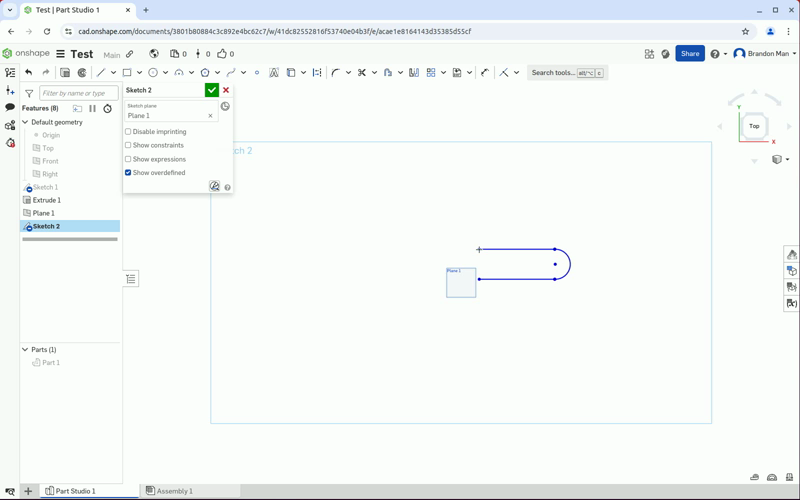
mouse_move(479, 249)
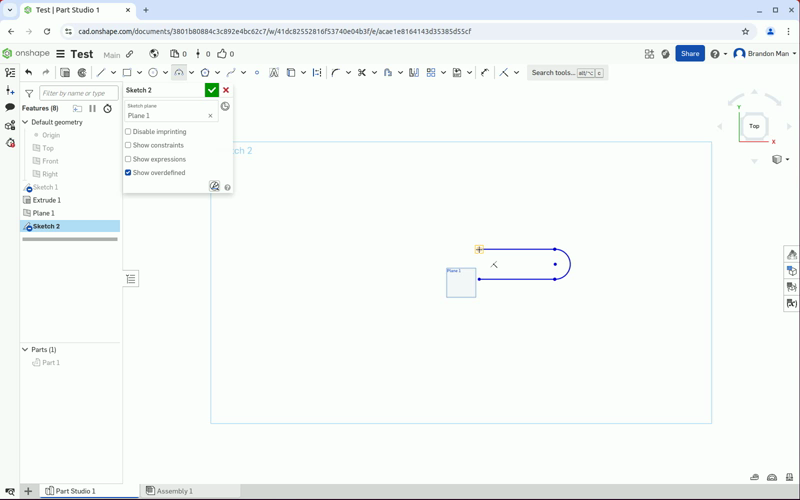
click(479, 249)
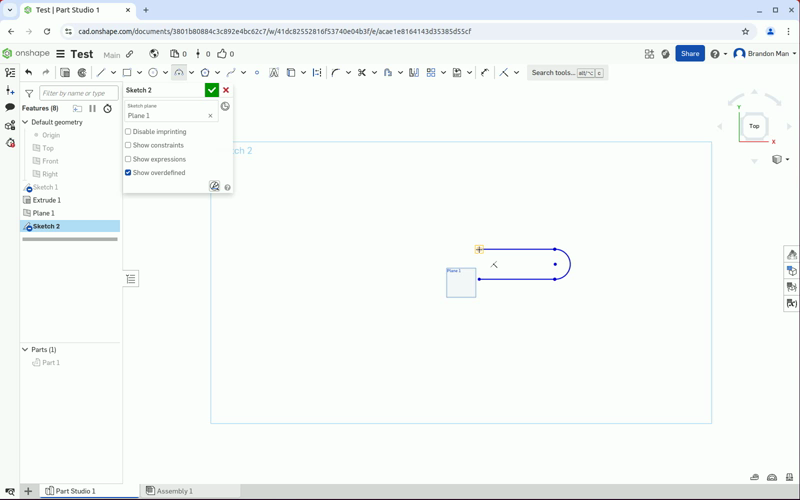
mouse_move(479, 279)
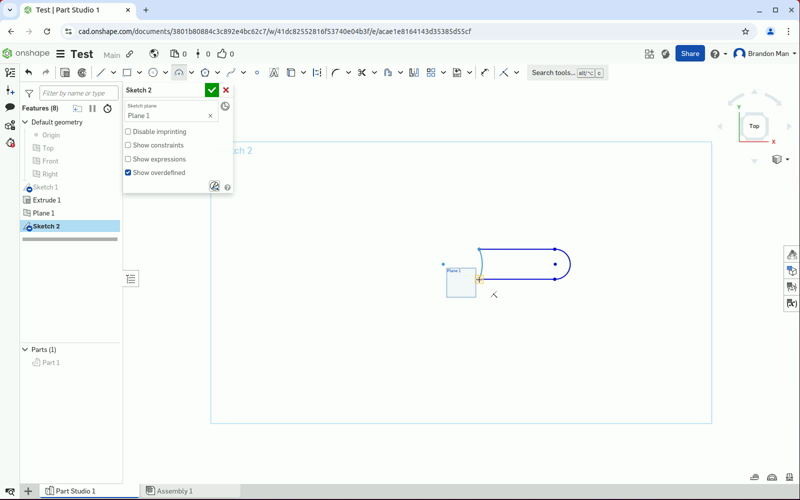
click(479, 279)
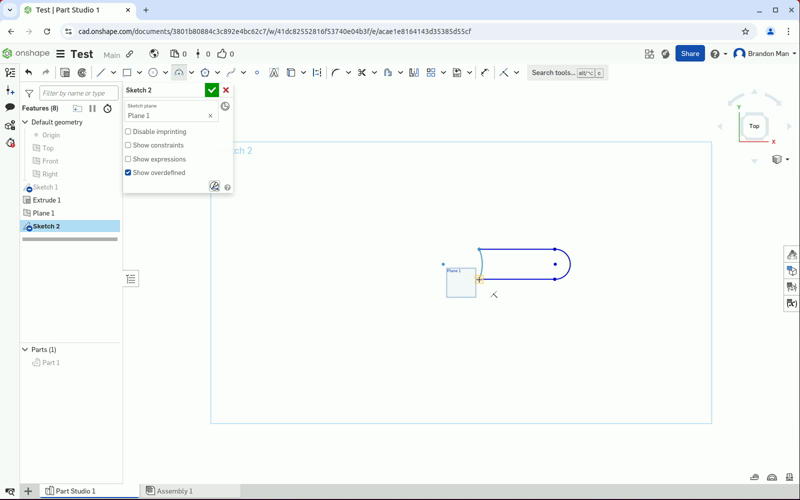
key_down(shift)
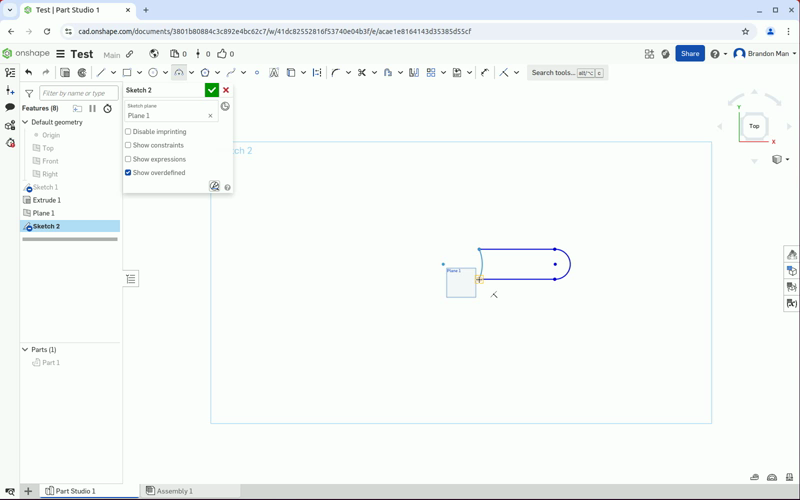
mouse_move(464, 264)
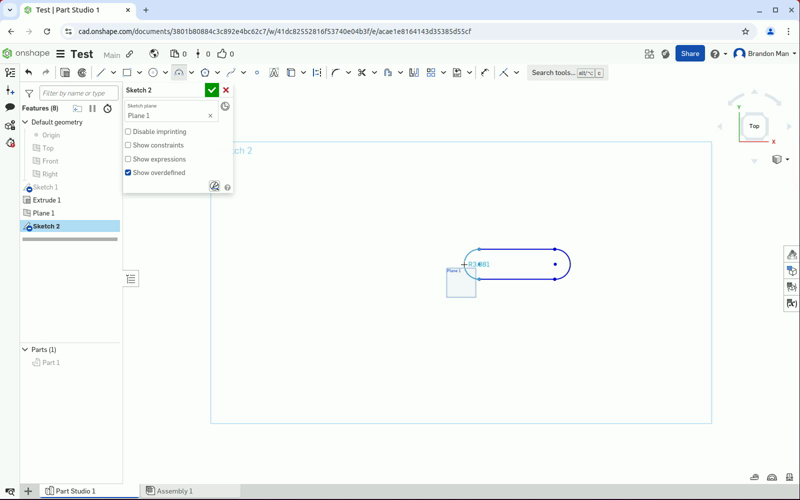
click(464, 264)
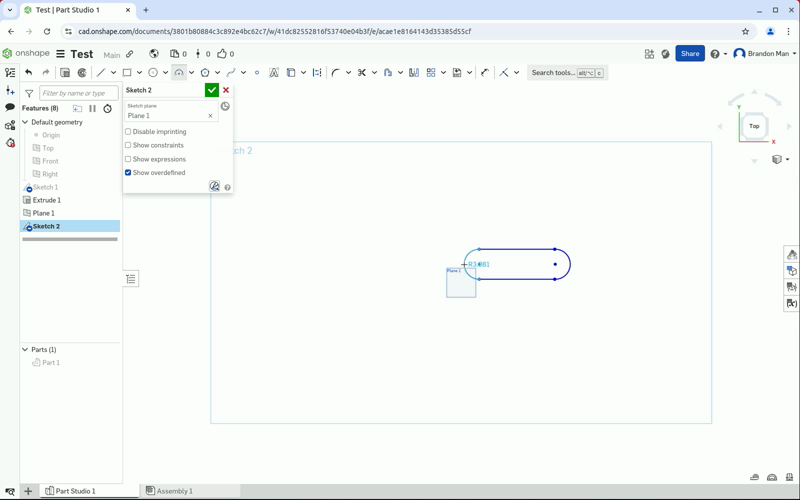
key_up(shift)
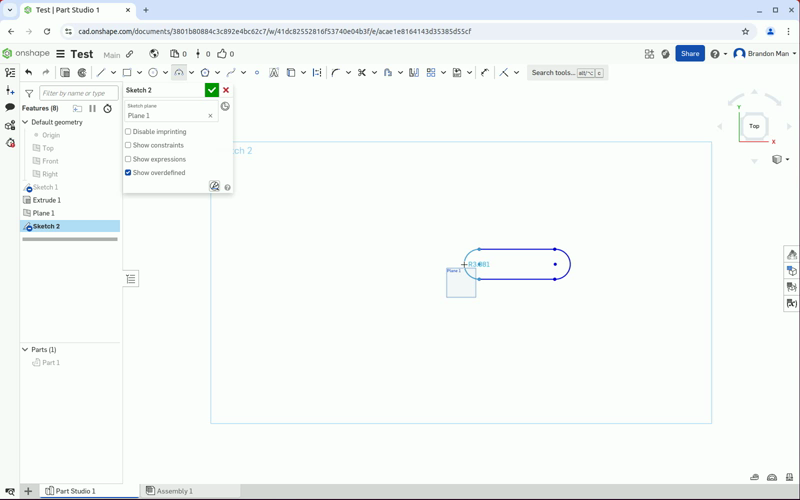
key(esc)
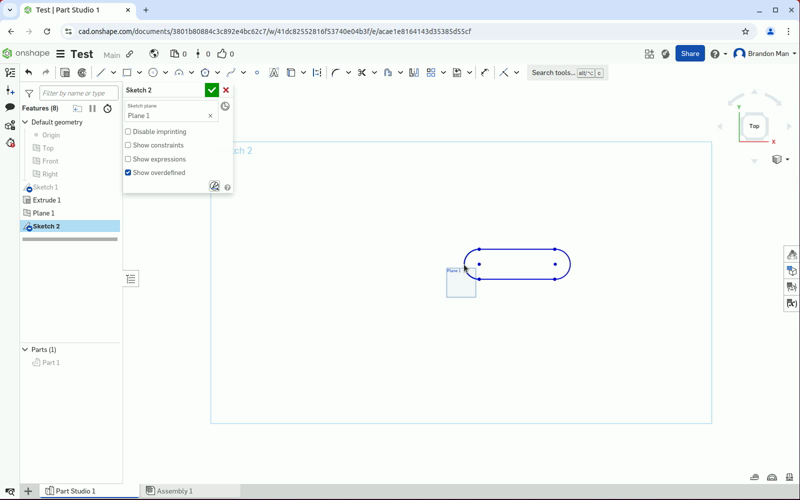
mouse_move(472, 254)
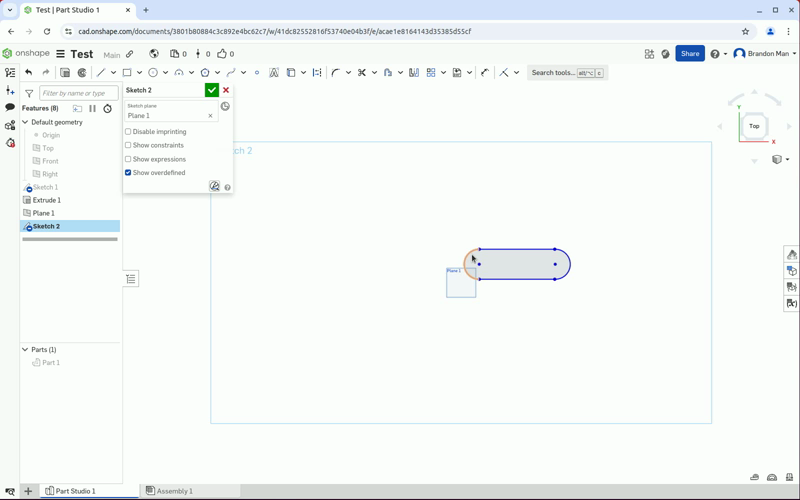
click(472, 254)
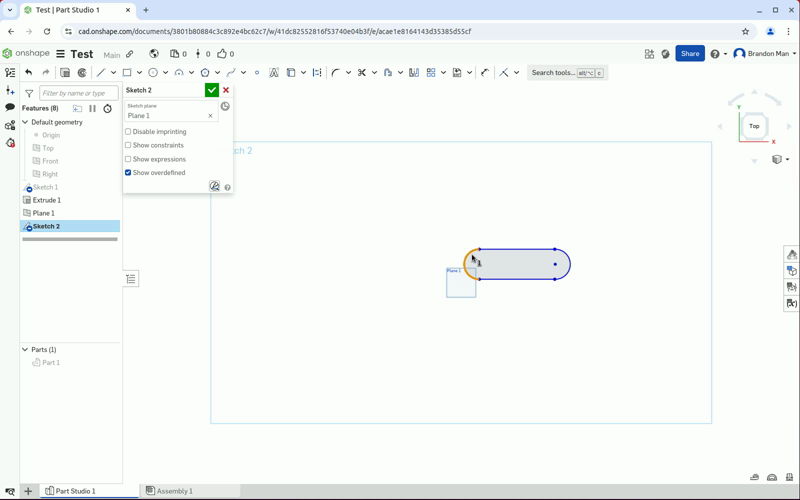
mouse_move(73, 352)
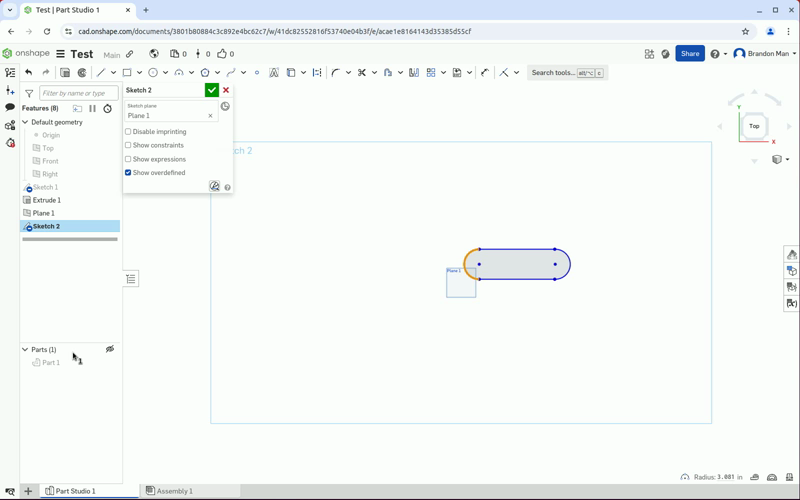
key(shift+y)
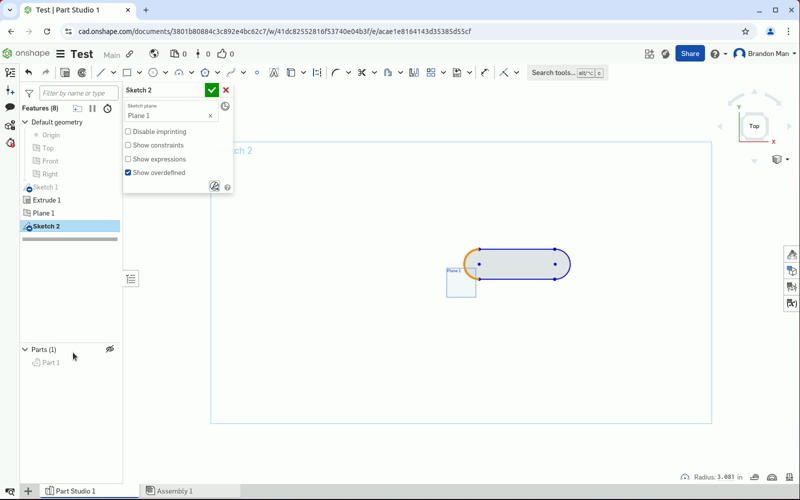
key(shift+e)
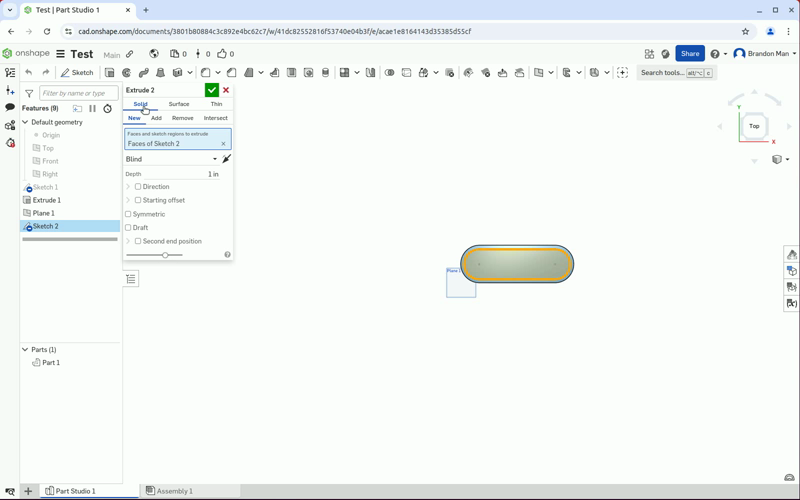
mouse_move(143, 106)
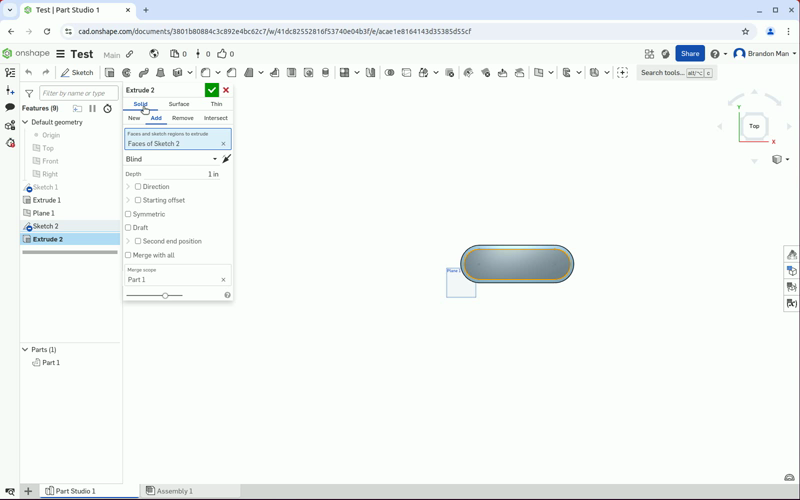
click(143, 106)
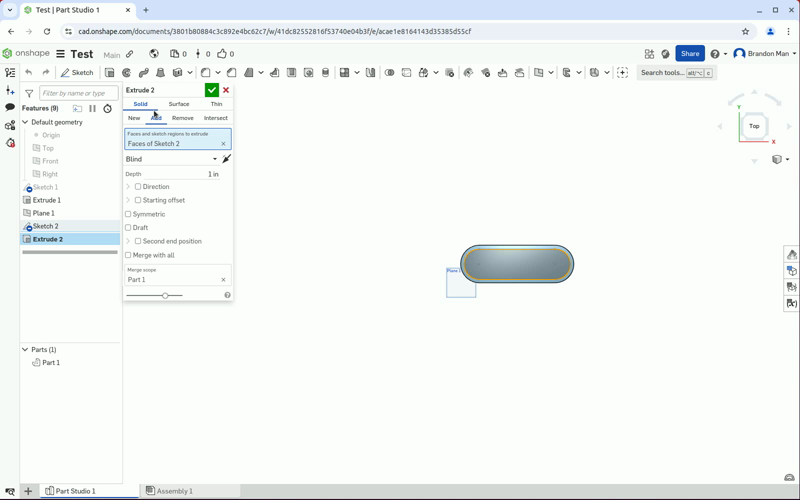
mouse_move(186, 120)
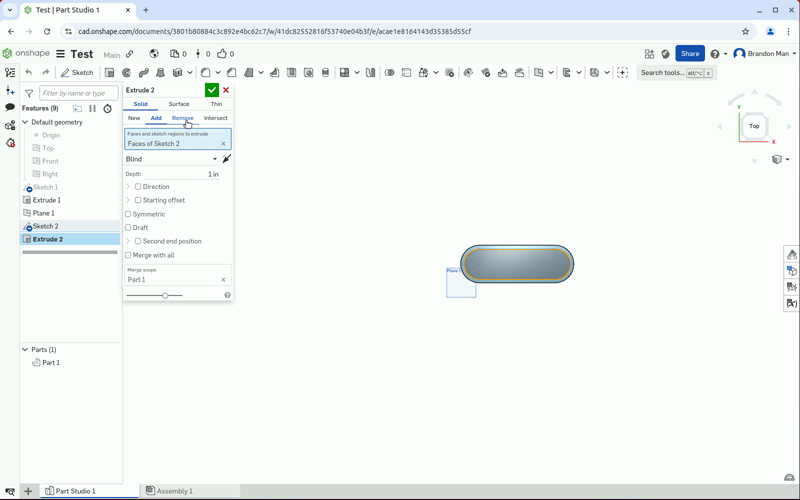
click(186, 120)
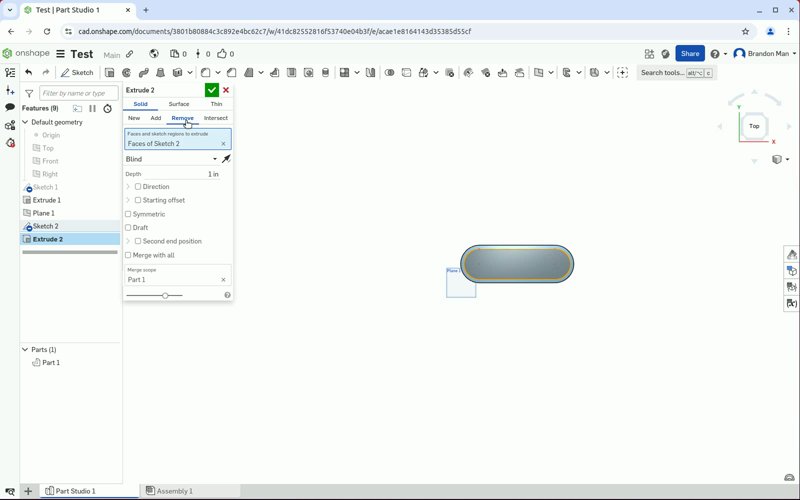
key(tab, 4)
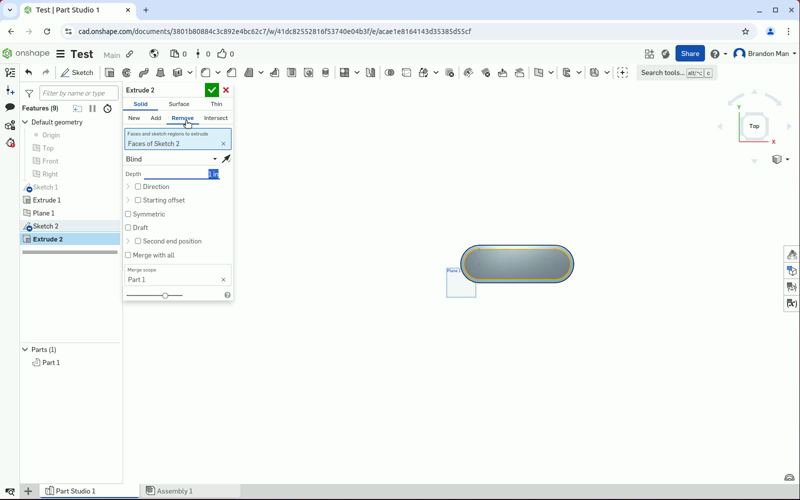
text(0.481)
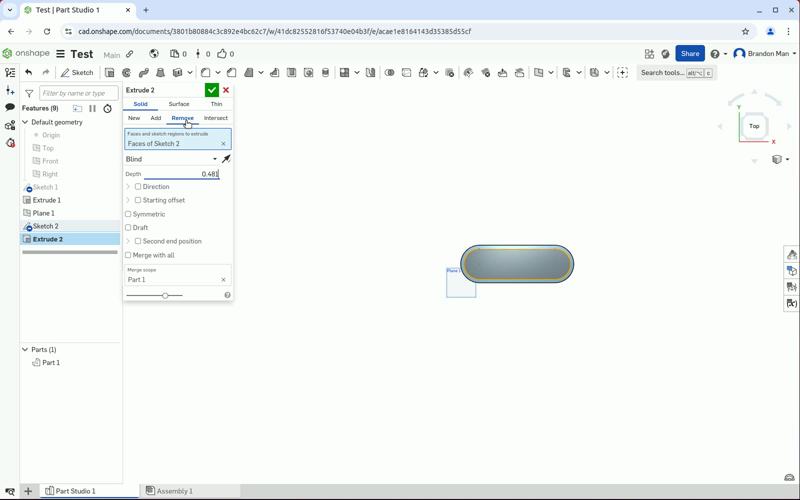
key(tab, 6)
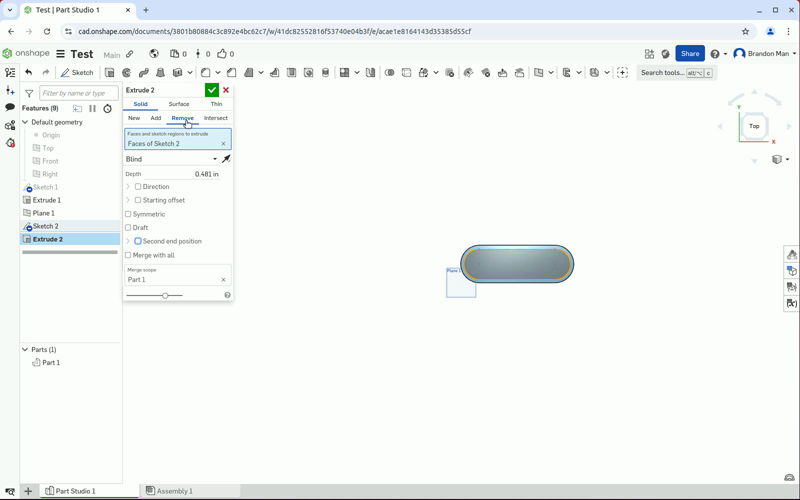
key(space)
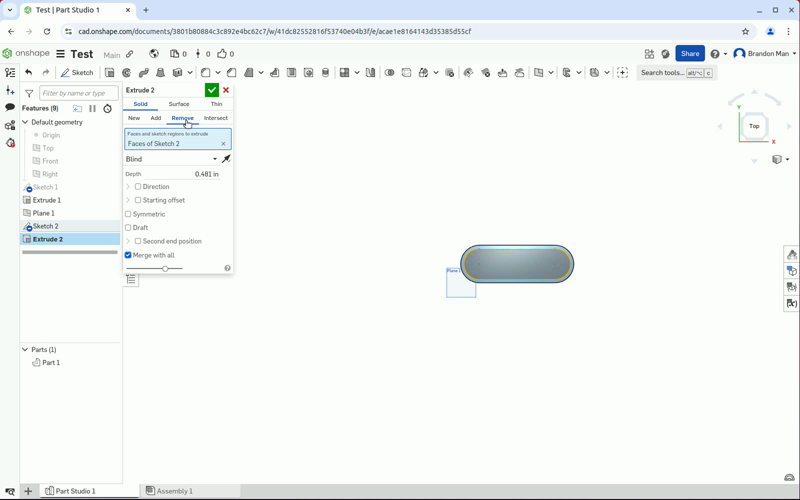
key(enter)
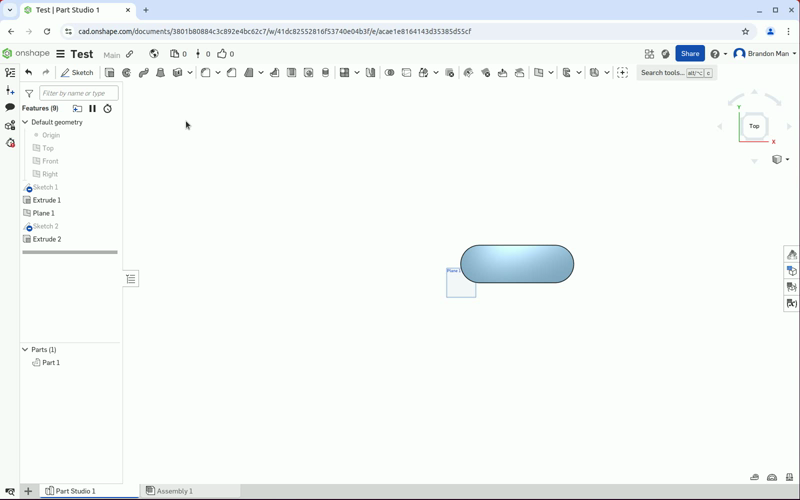
key(shift+h)
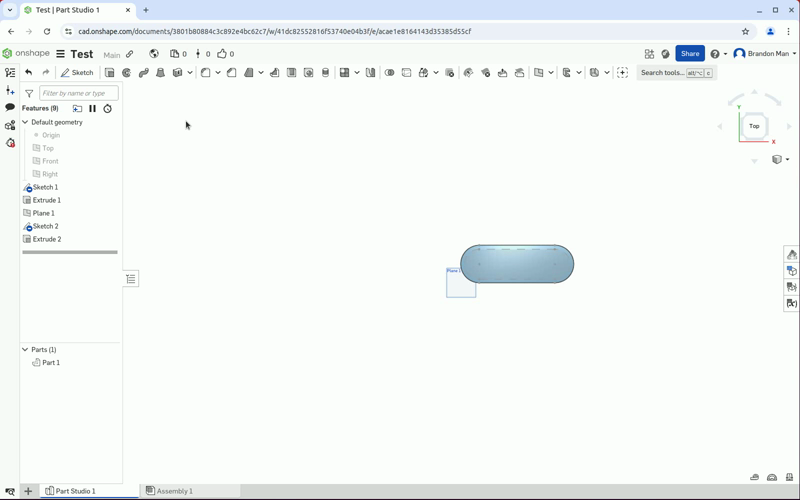
key(shift+h)
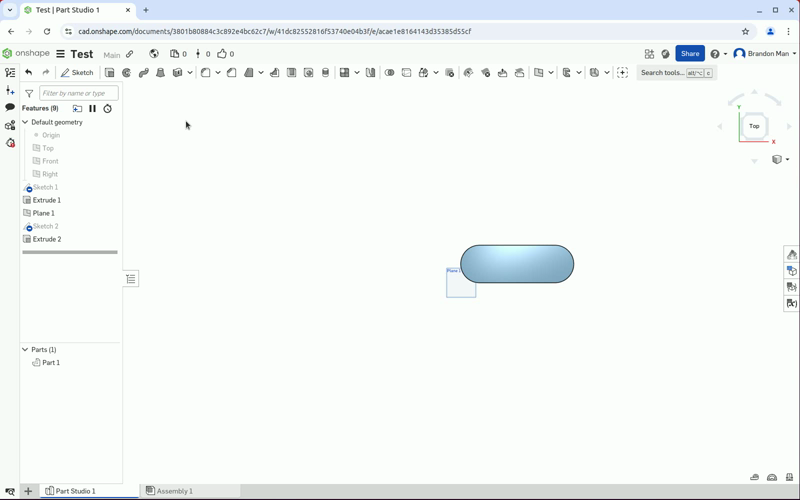
mouse_move(73, 189)
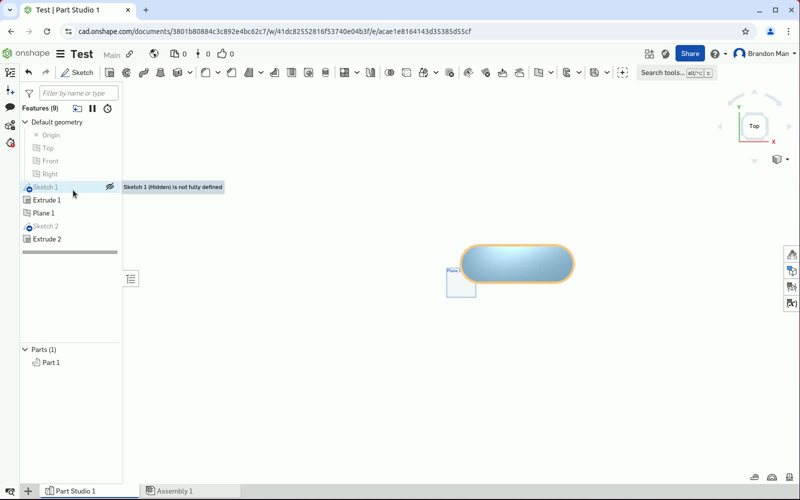
click(73, 189)
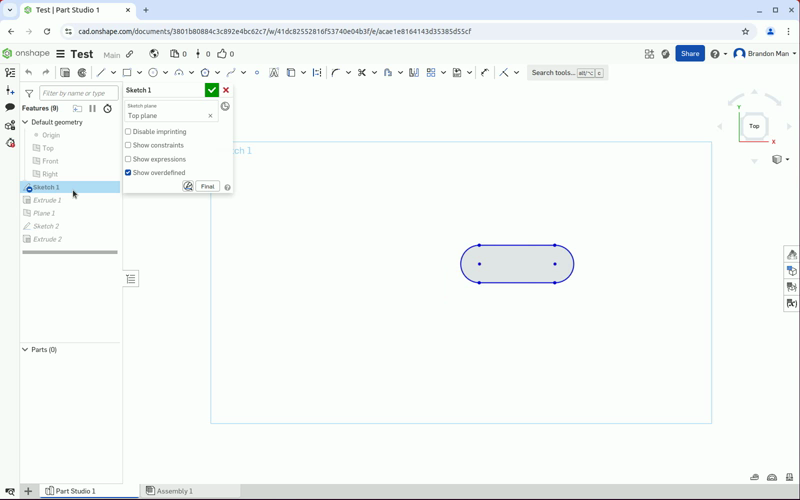
mouse_move(229, 92)
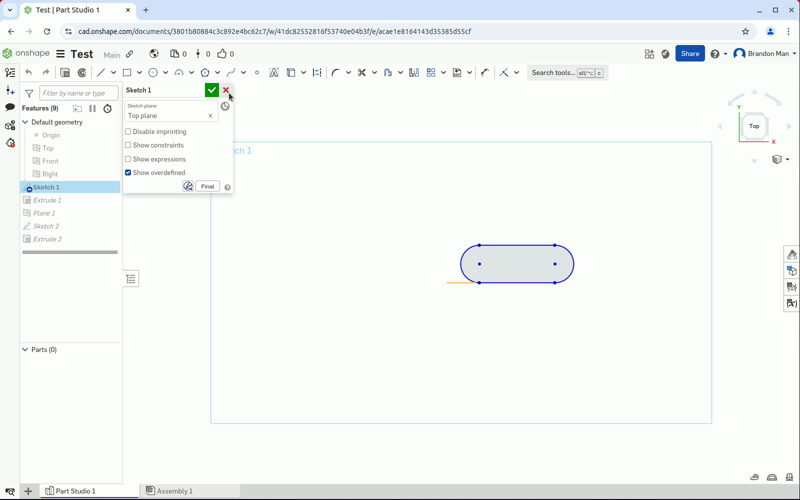
click(229, 92)
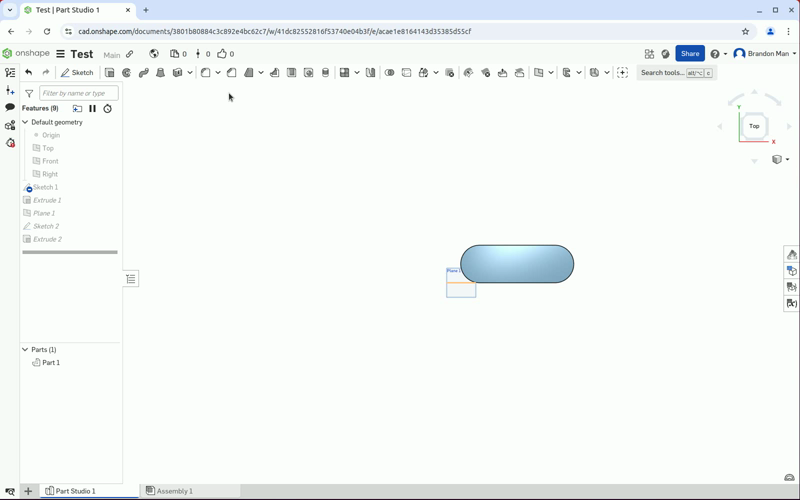
mouse_move(541, 75)
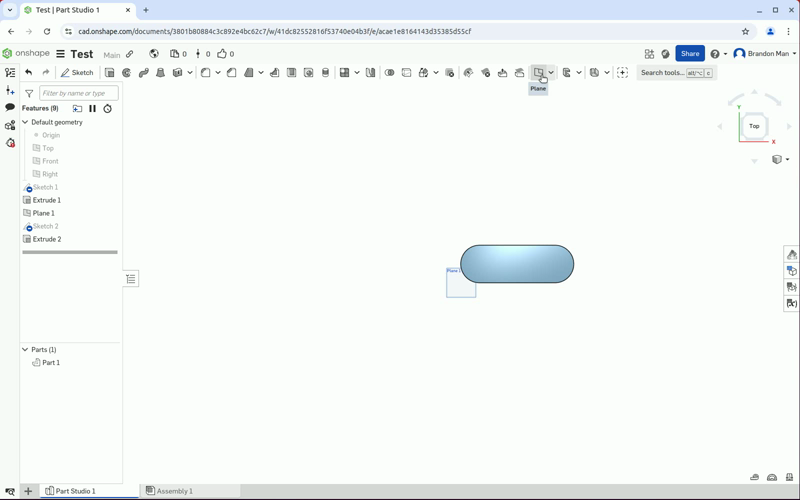
click(541, 75)
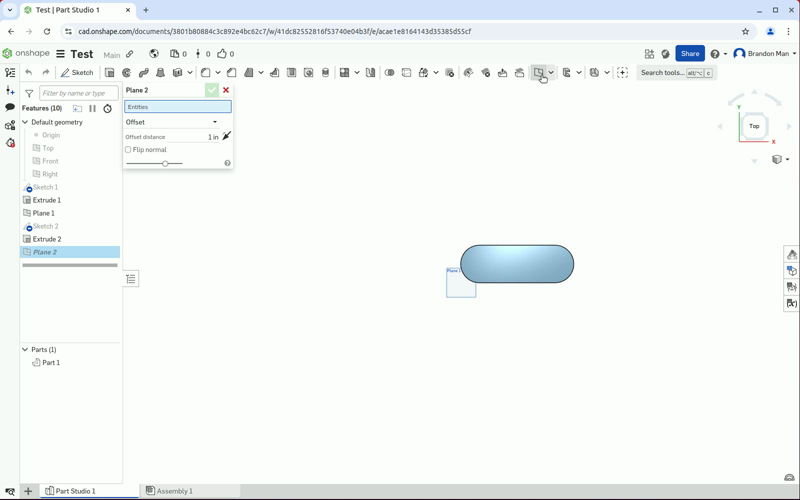
mouse_move(73, 150)
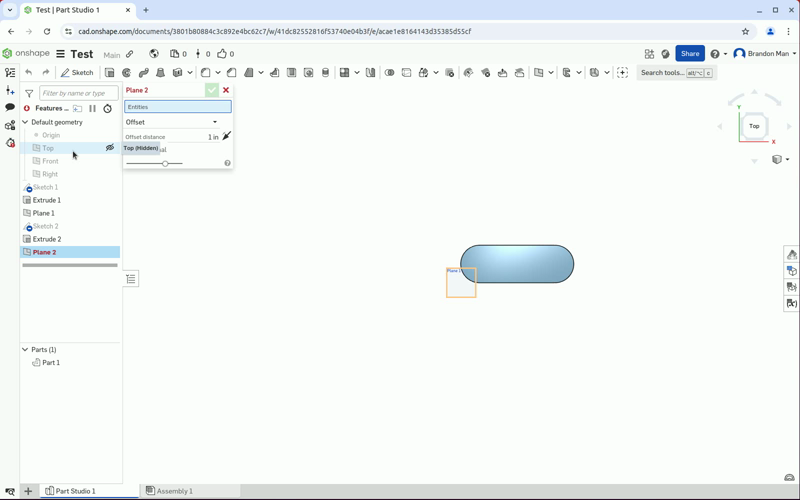
click(73, 150)
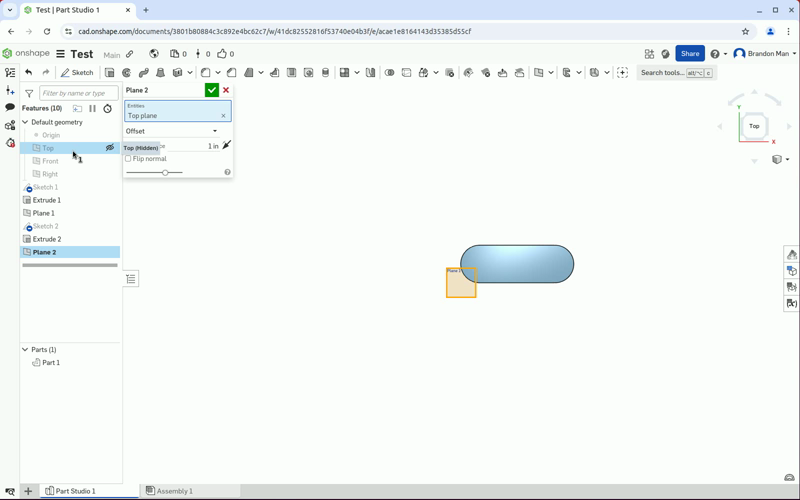
key(tab, 2)
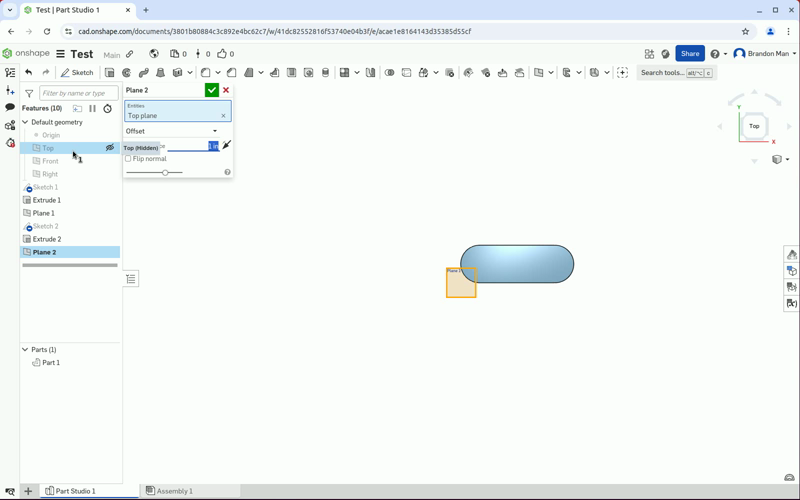
text(0.709)
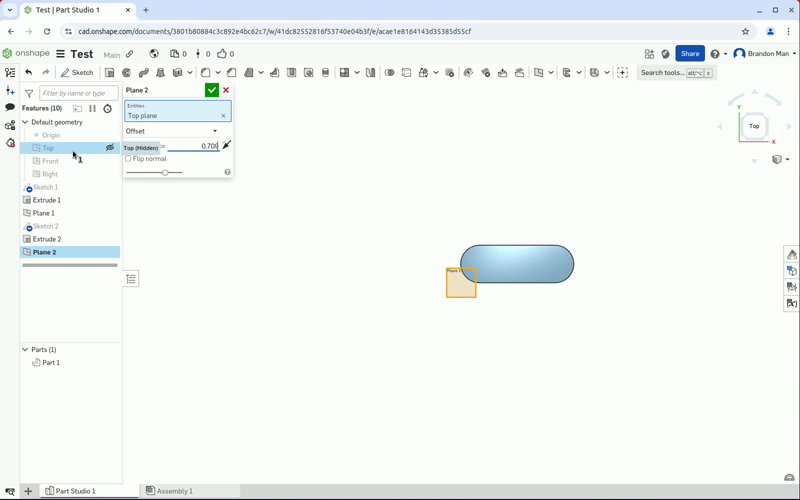
key(enter, 2)
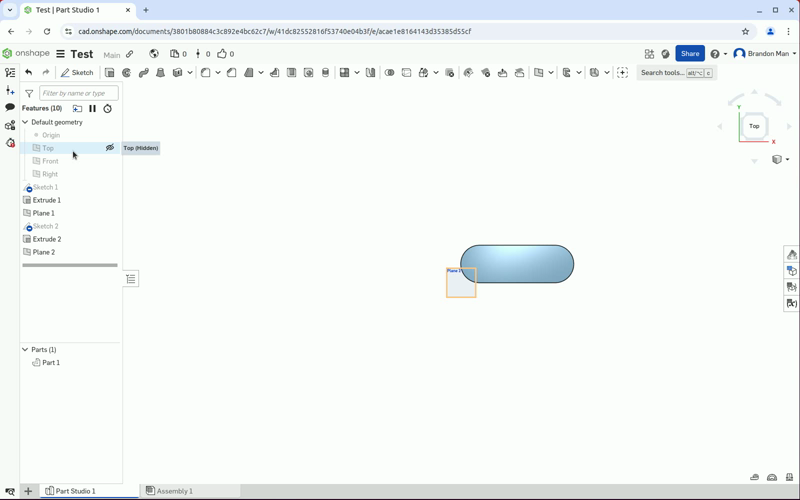
key(shift+s)
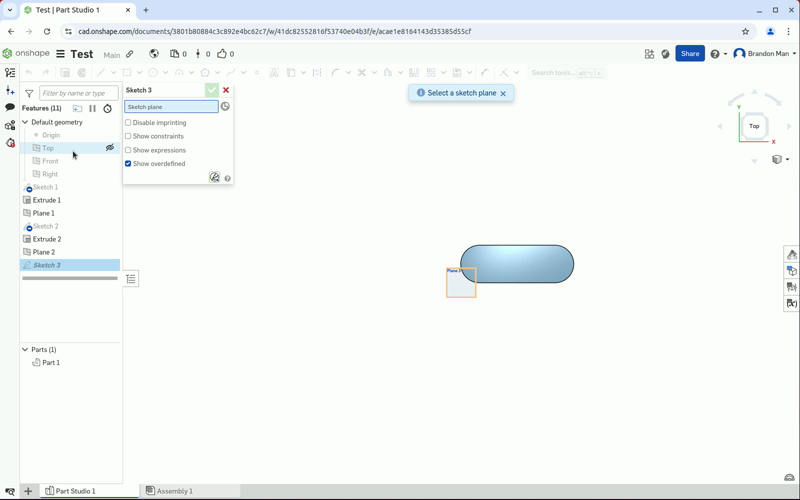
mouse_move(73, 254)
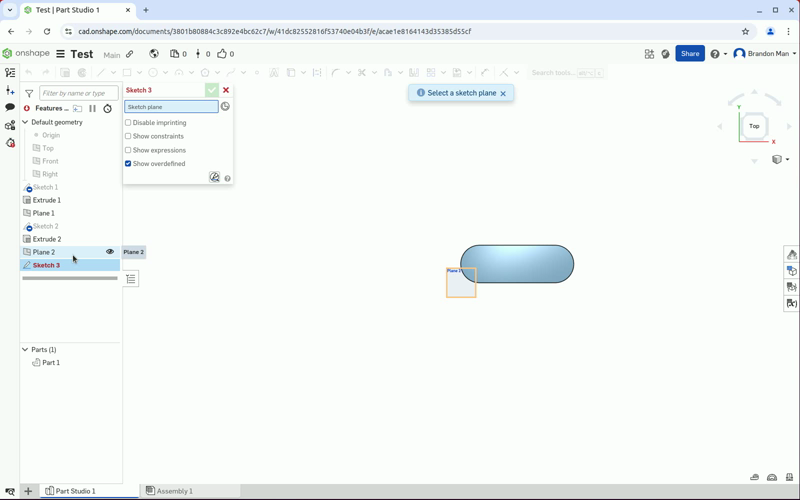
click(73, 254)
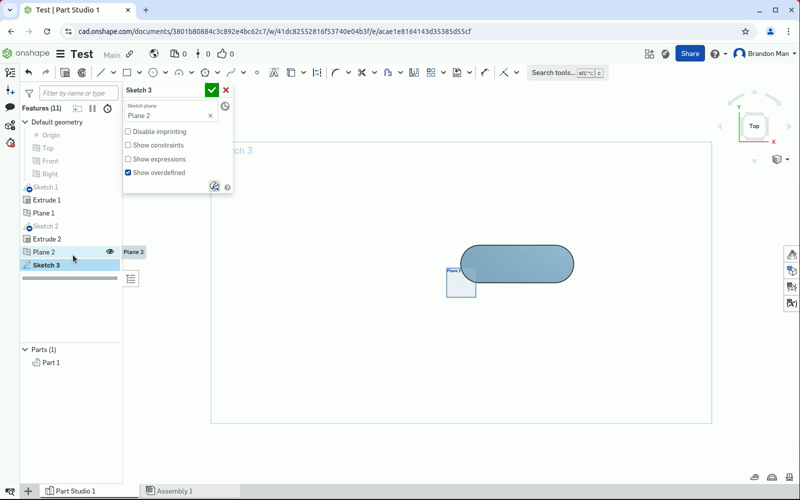
mouse_move(73, 352)
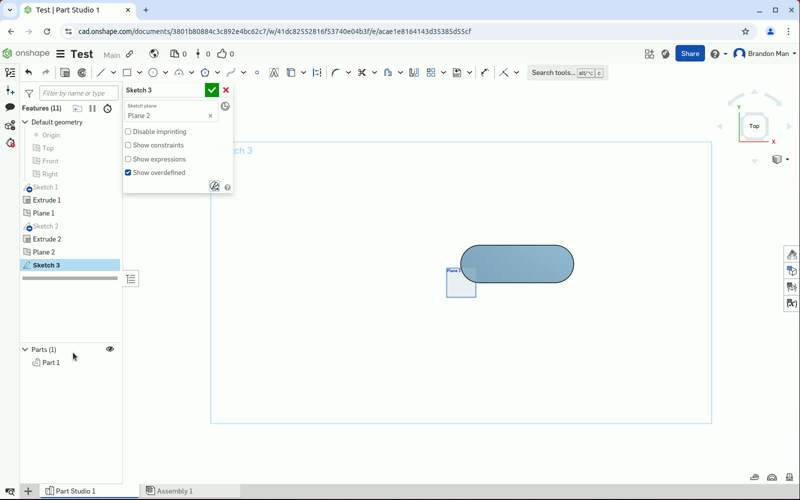
key(y)
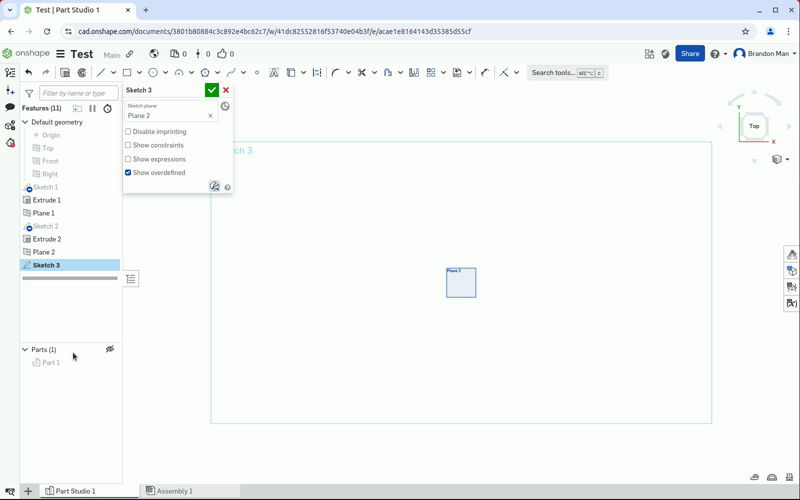
key(a)
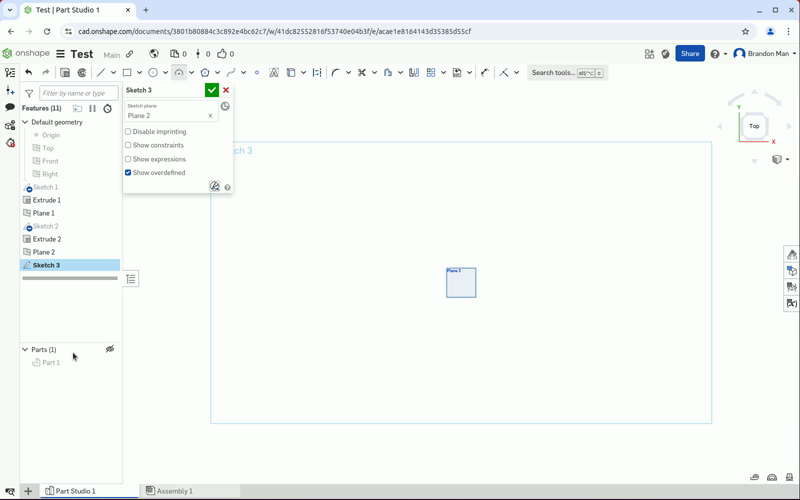
key_down(shift)
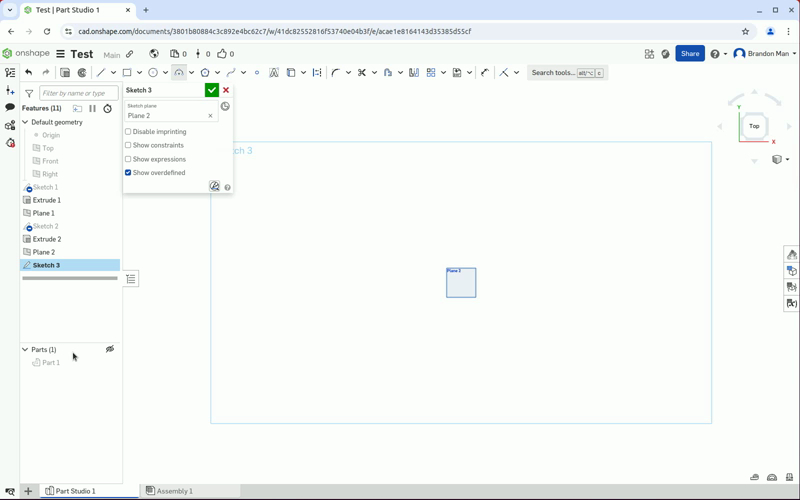
mouse_move(465, 271)
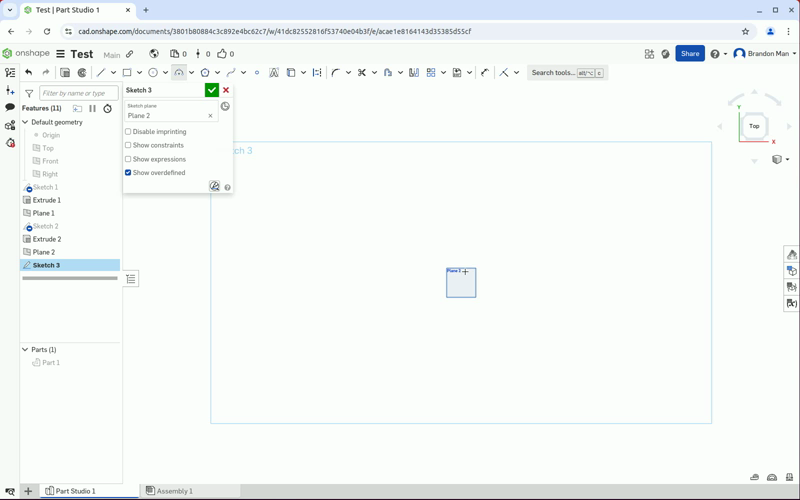
click(465, 271)
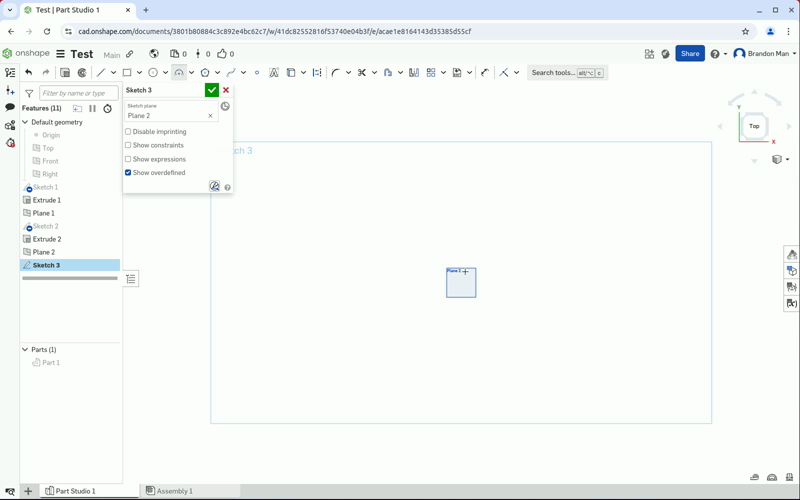
key_up(shift)
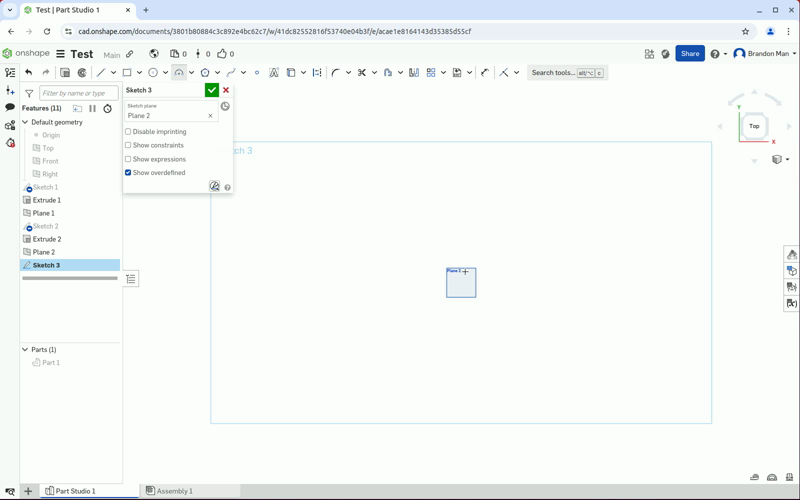
key_down(shift)
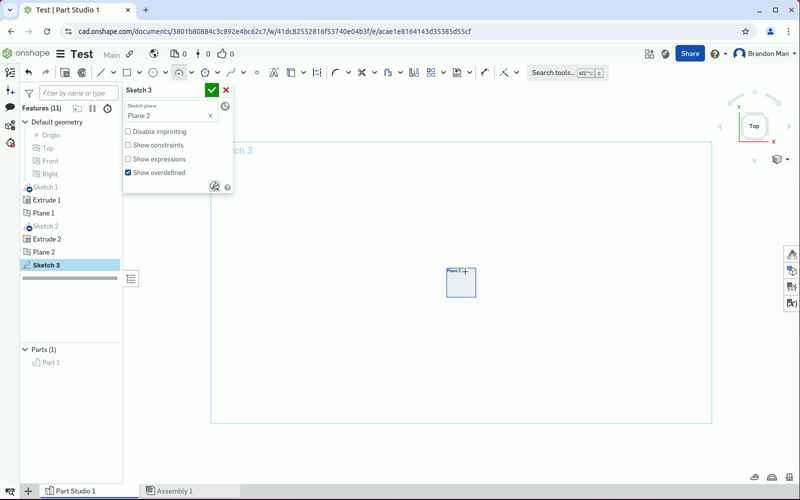
mouse_move(465, 257)
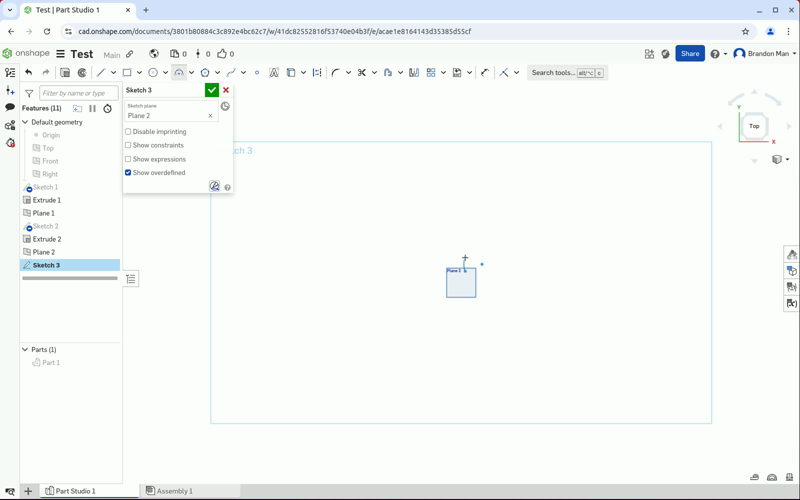
click(465, 257)
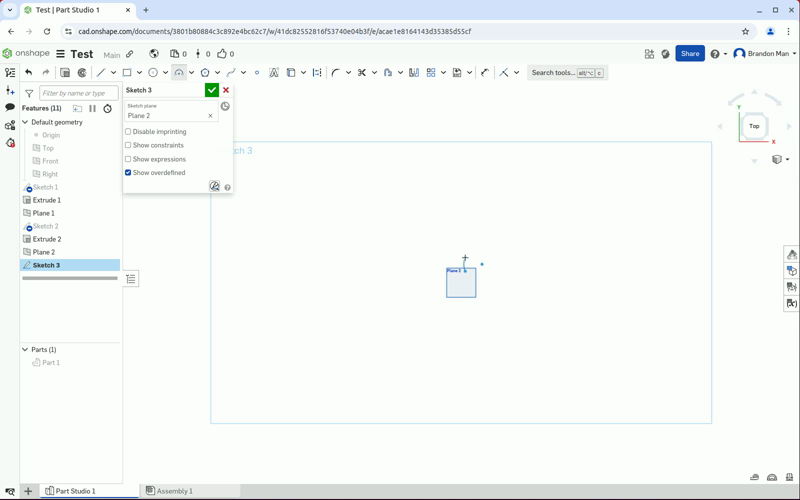
mouse_move(477, 264)
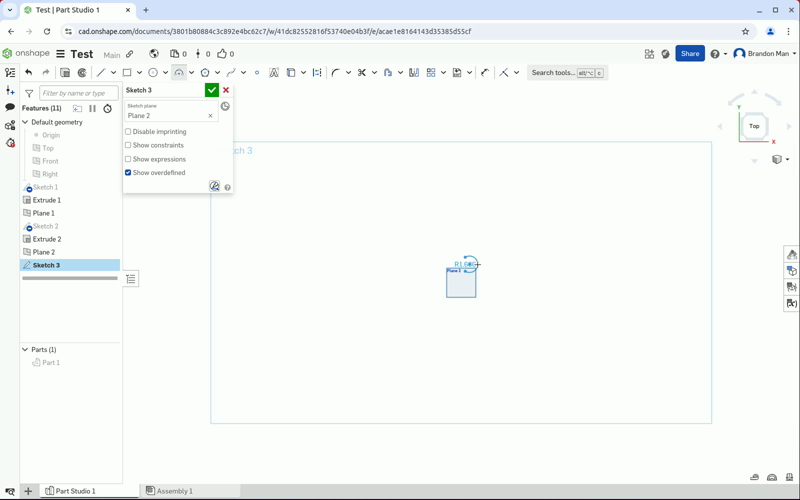
click(477, 264)
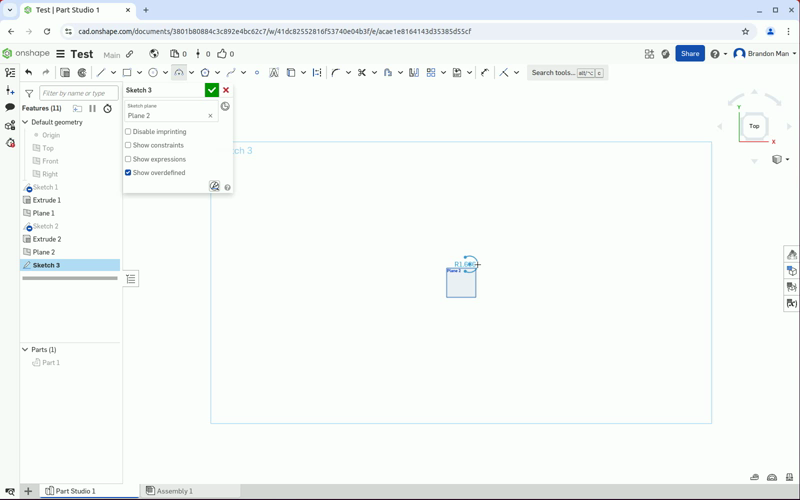
key_up(shift)
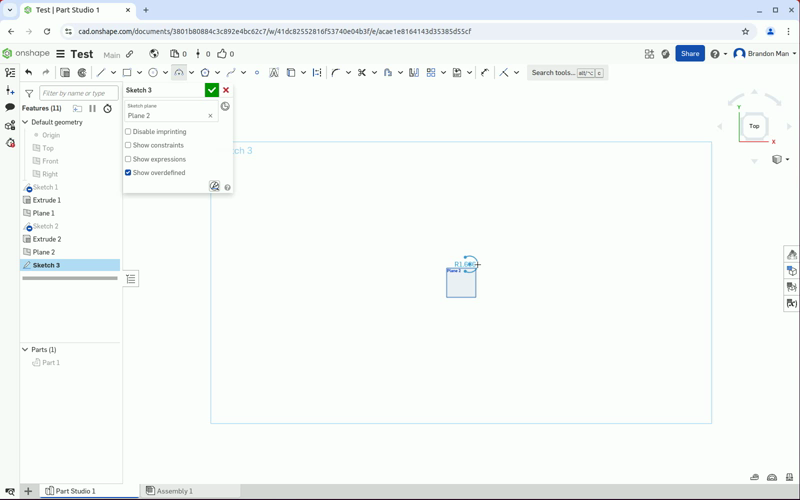
mouse_move(465, 257)
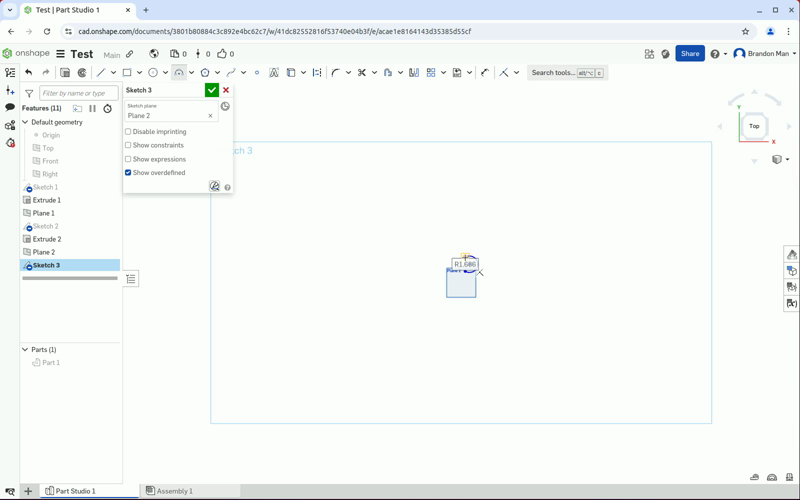
click(465, 257)
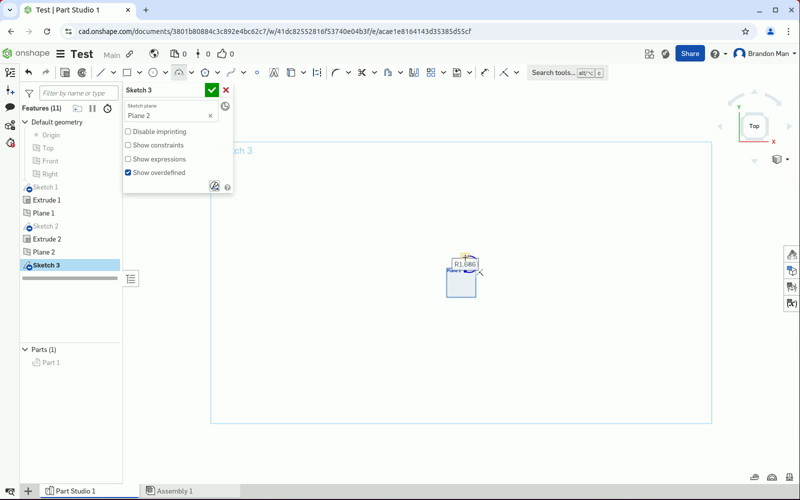
mouse_move(465, 271)
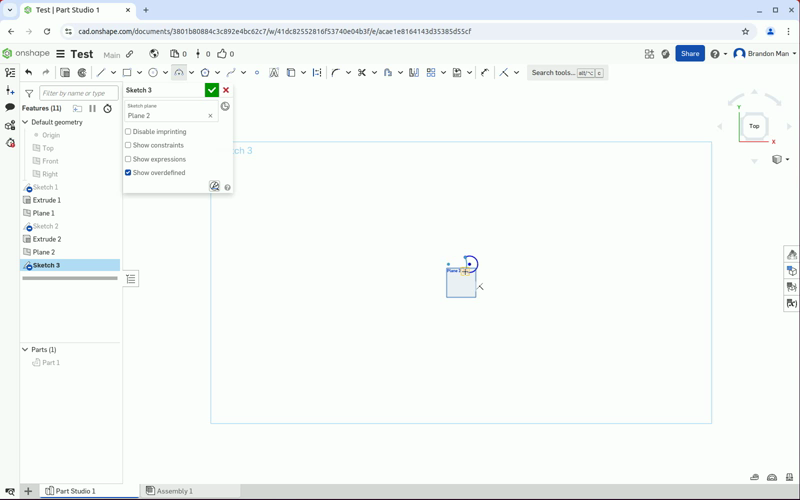
click(465, 271)
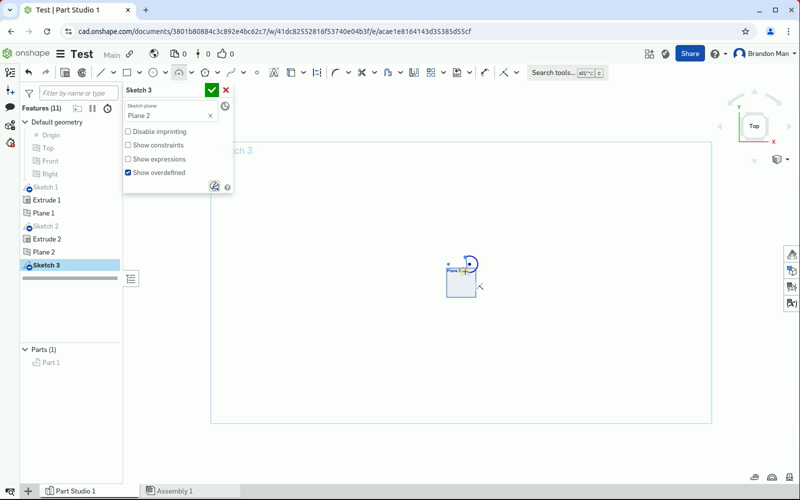
key_down(shift)
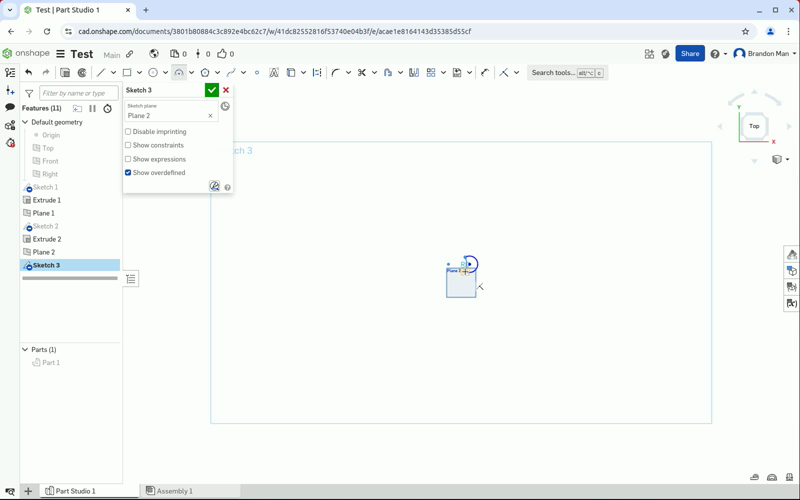
mouse_move(463, 264)
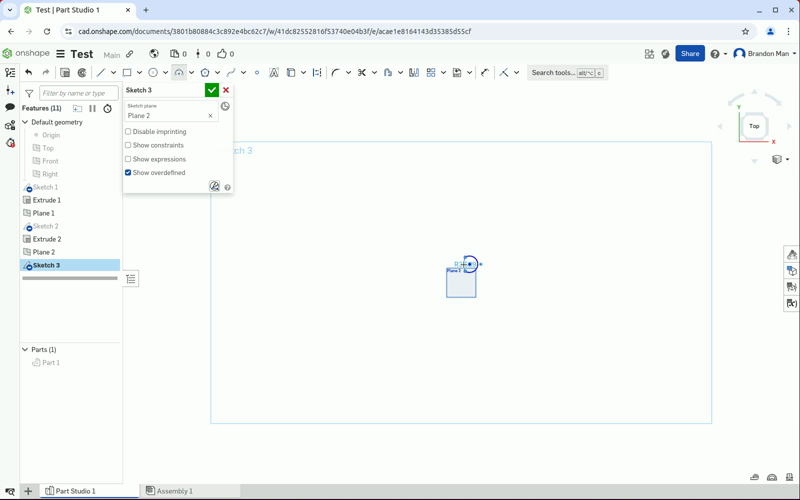
click(463, 264)
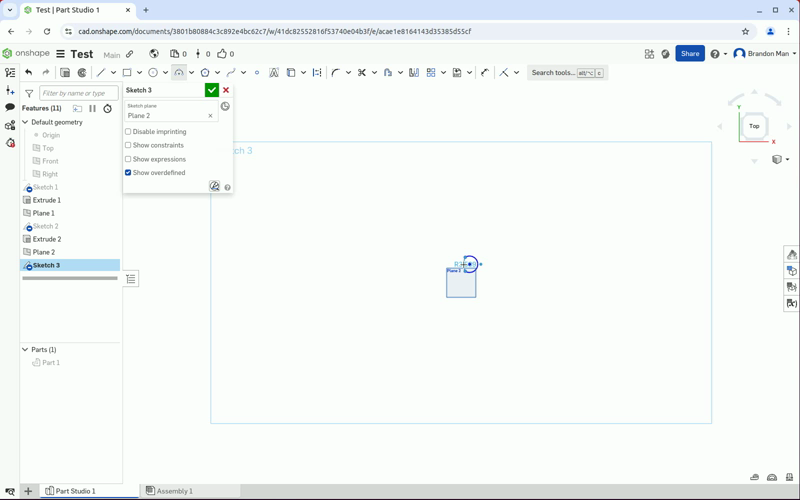
key_up(shift)
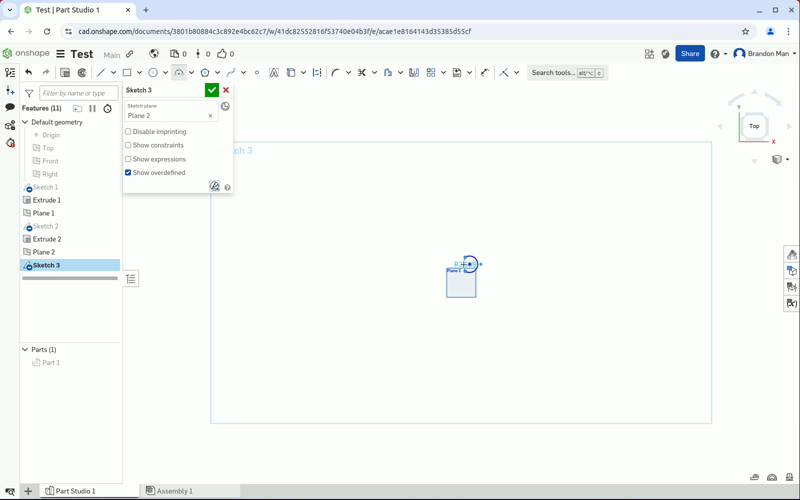
key(esc)
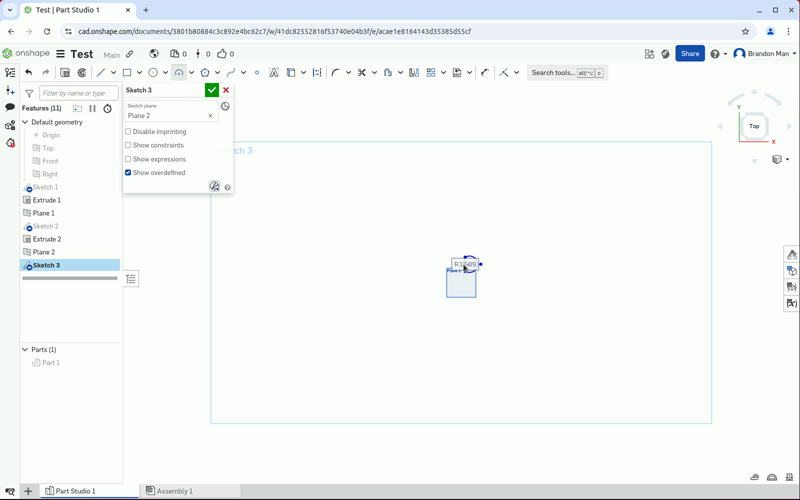
mouse_move(476, 259)
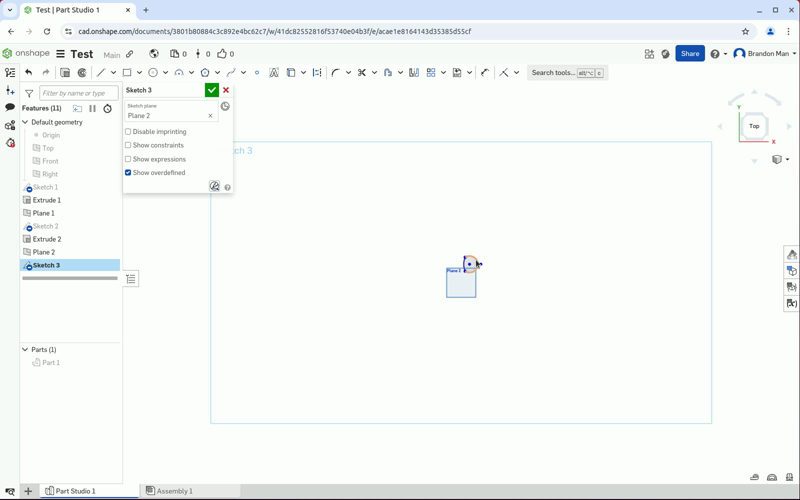
scroll(6)
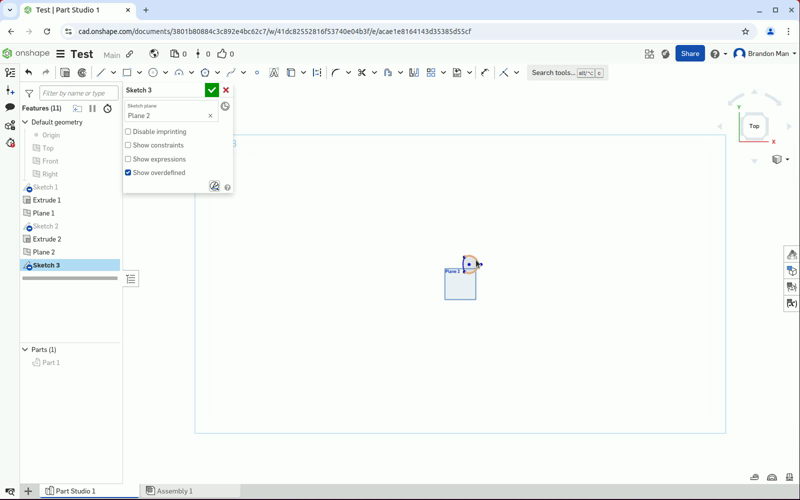
scroll(6)
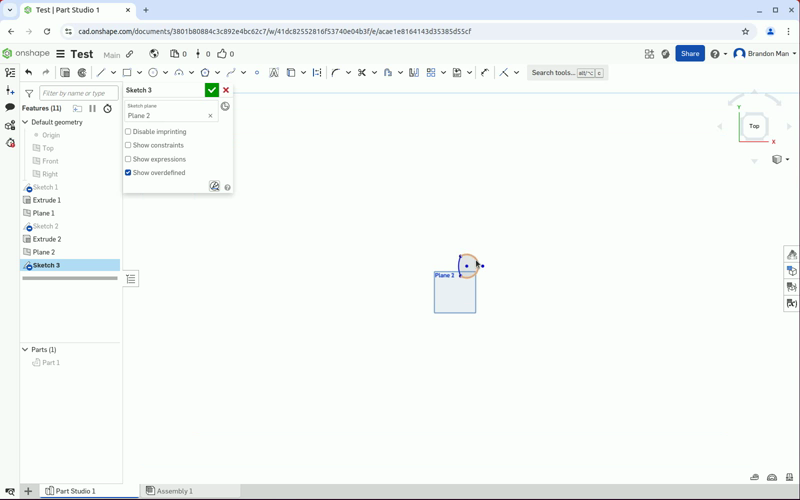
scroll(6)
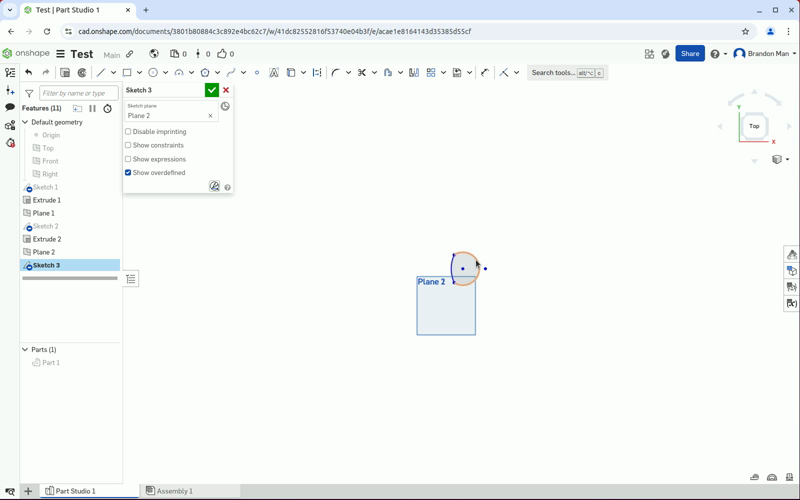
scroll(6)
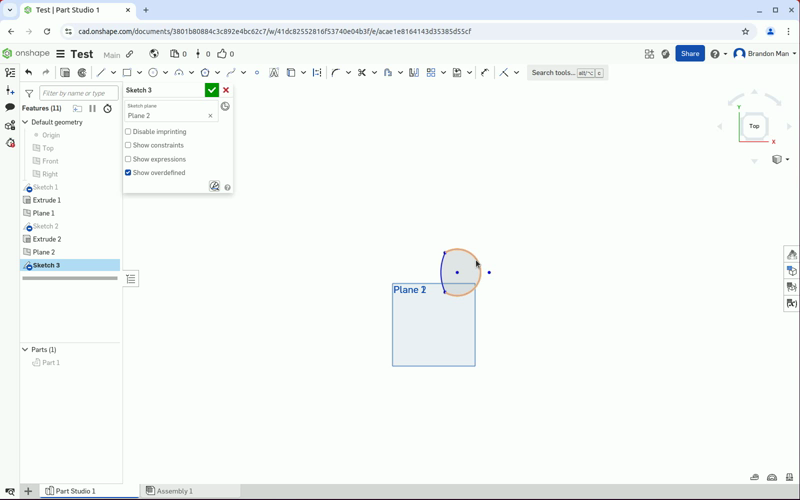
scroll(6)
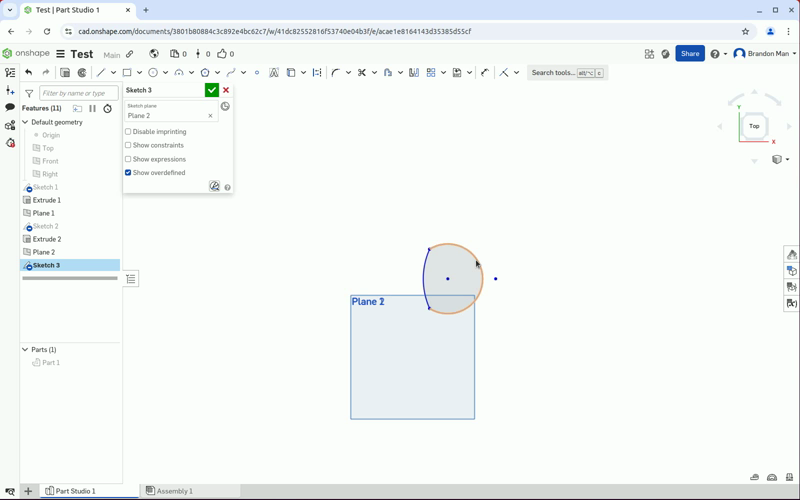
scroll(6)
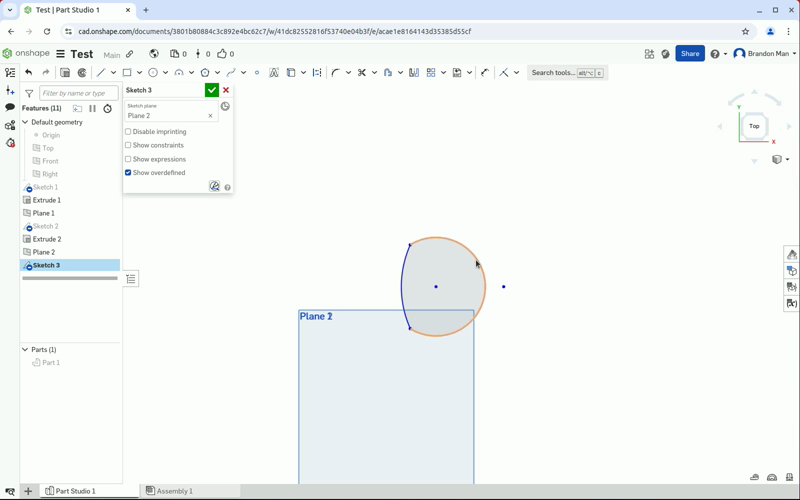
scroll(6)
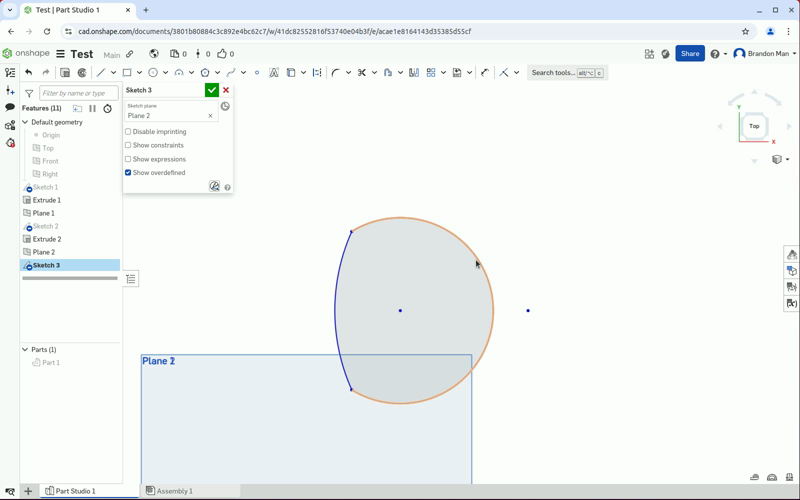
click(476, 259)
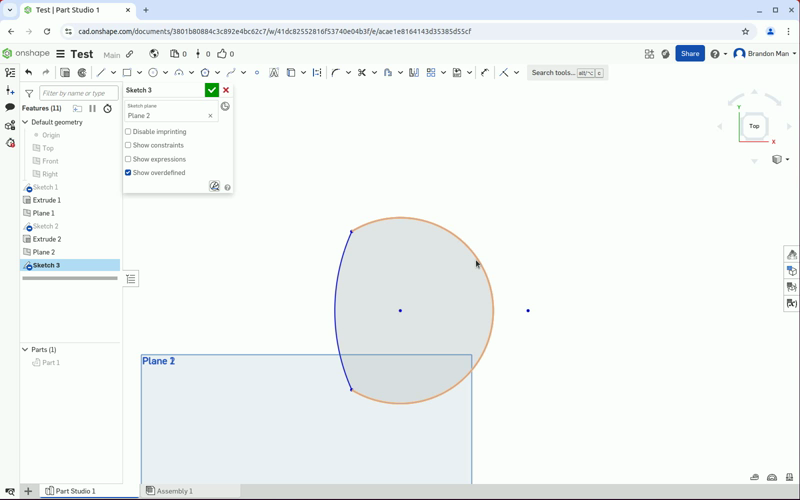
scroll(-6)
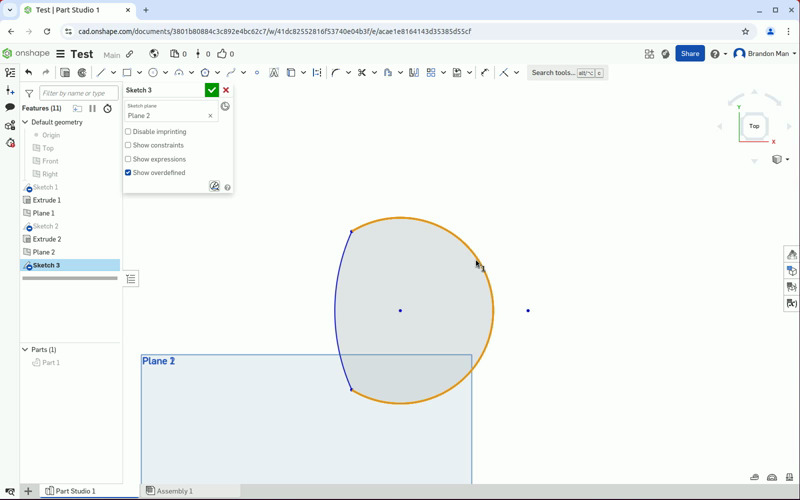
scroll(-6)
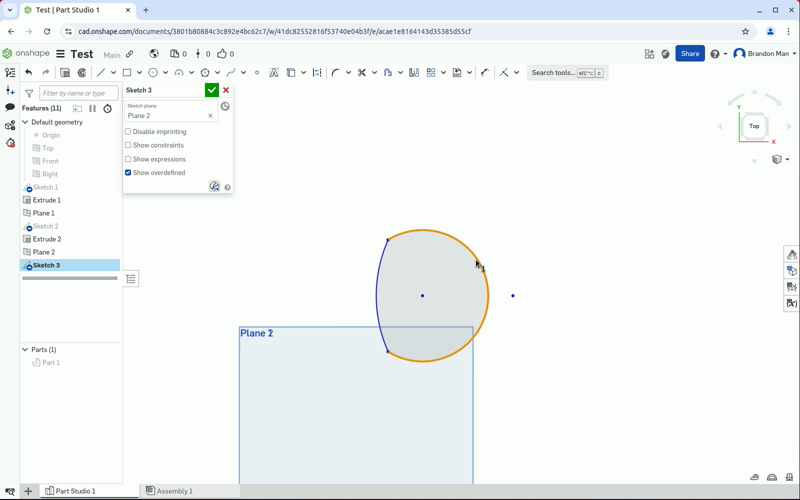
scroll(-6)
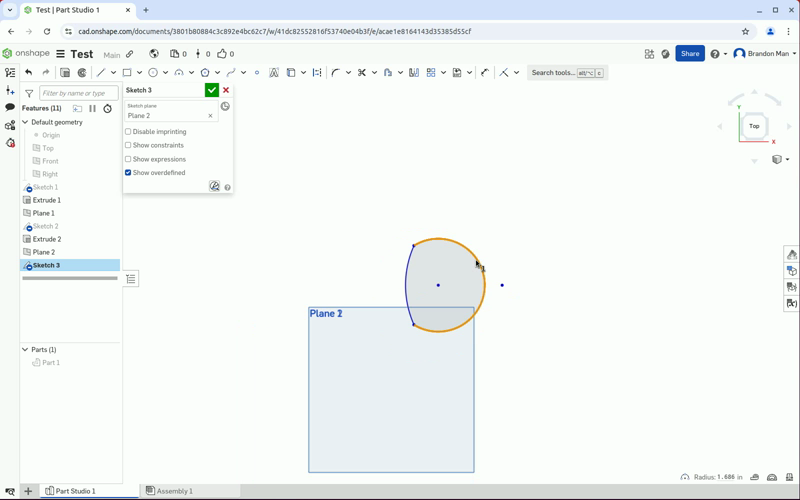
scroll(-6)
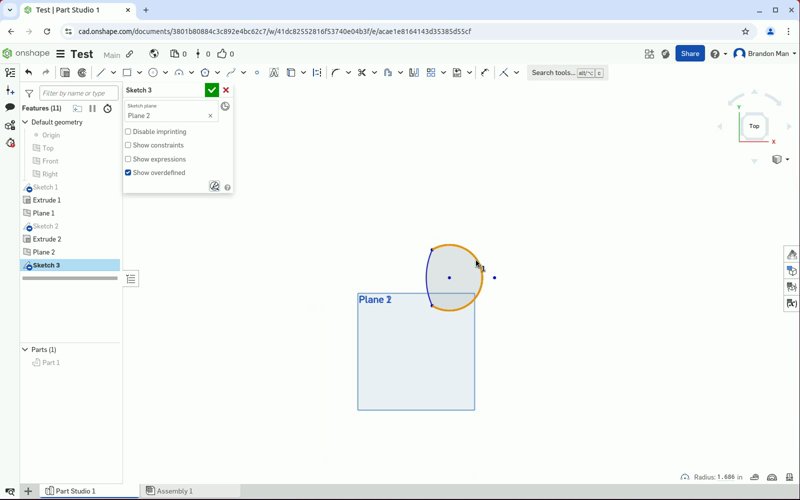
scroll(-6)
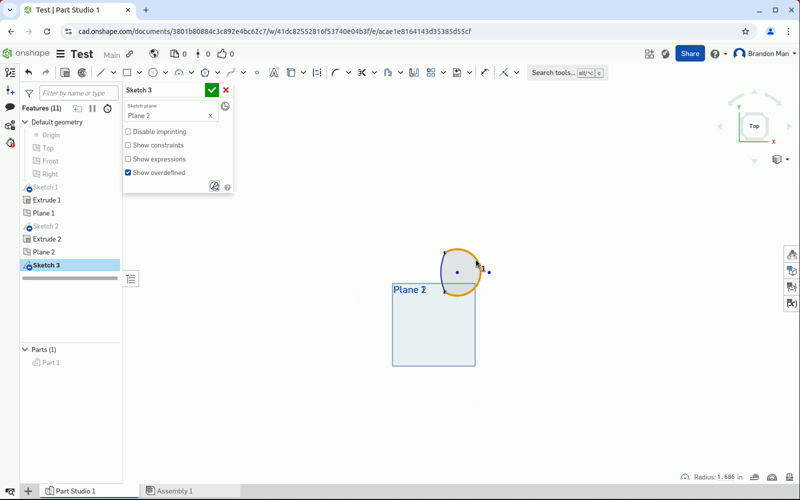
scroll(-6)
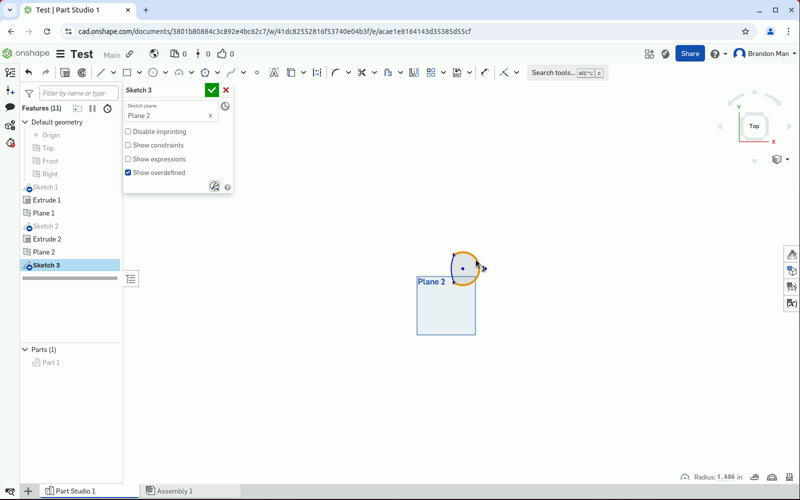
scroll(-6)
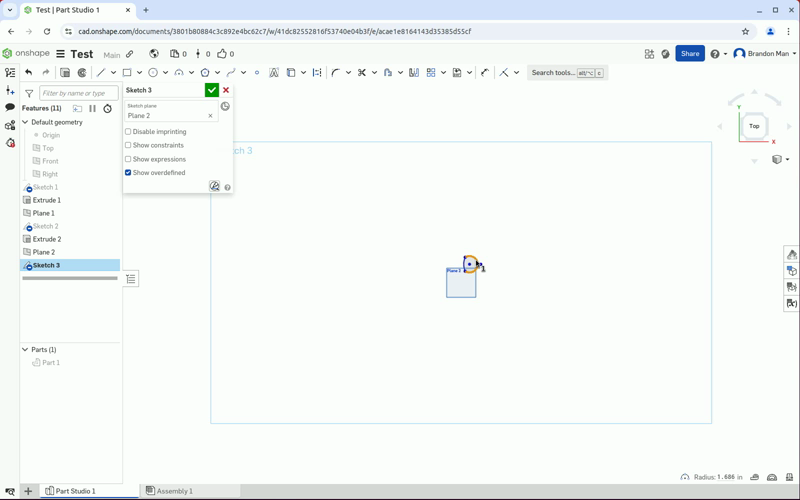
mouse_move(73, 352)
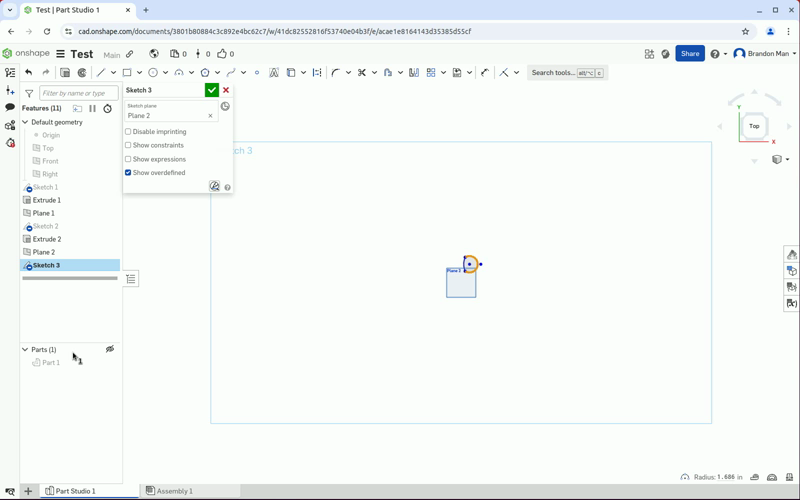
key(shift+y)
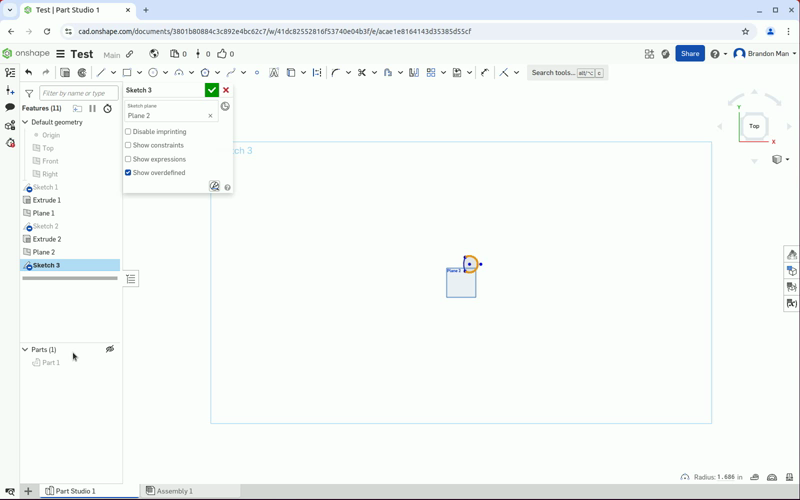
key(shift+e)
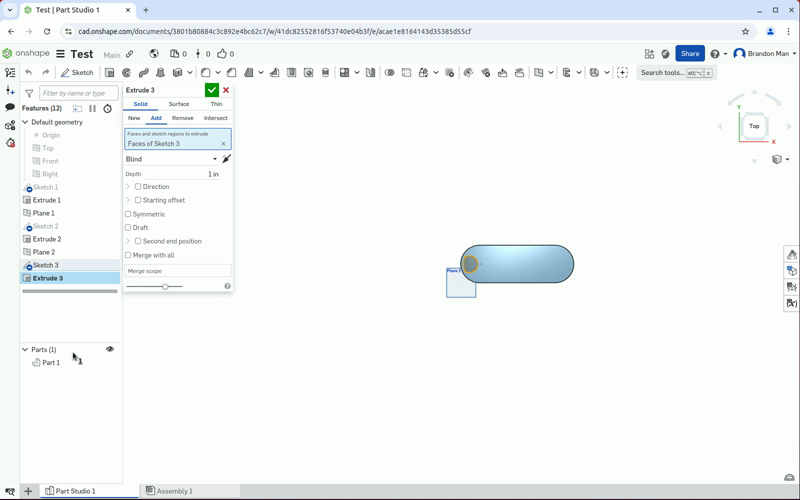
mouse_move(143, 106)
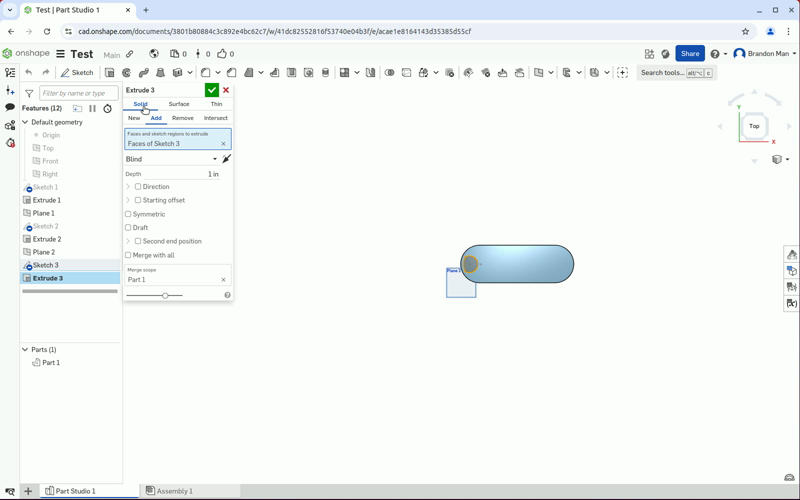
click(143, 106)
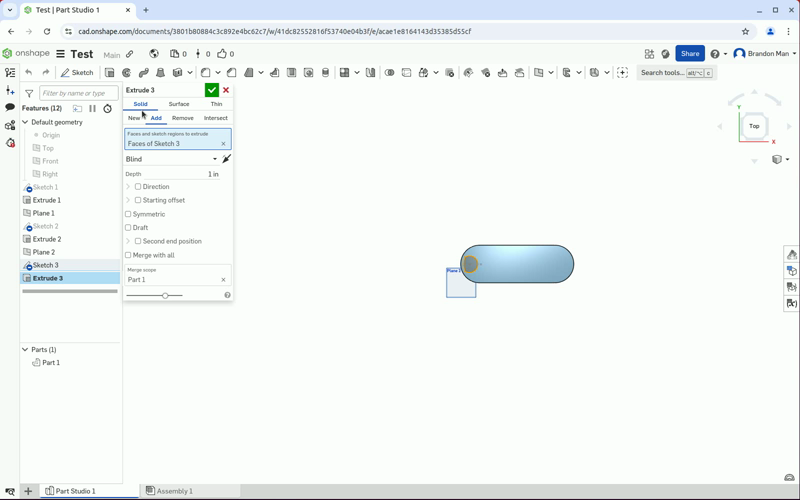
mouse_move(137, 120)
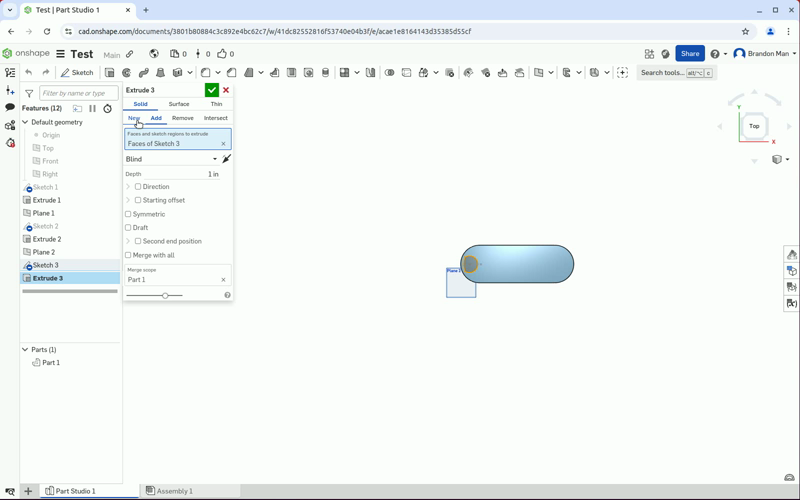
click(137, 120)
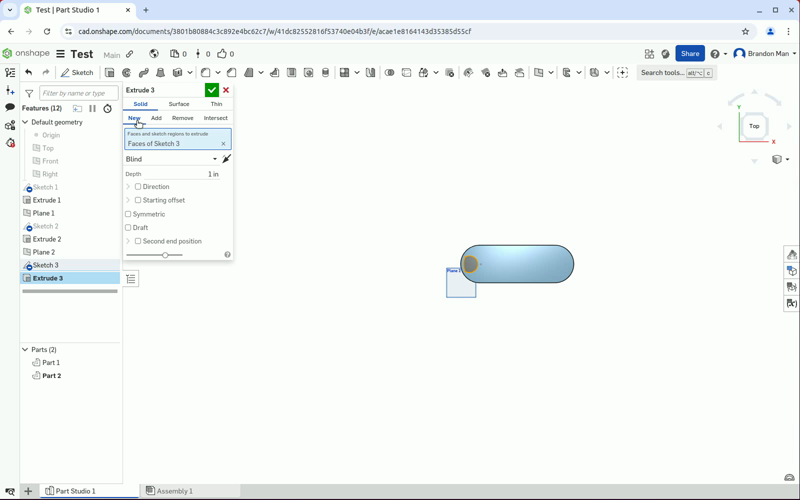
key(tab, 4)
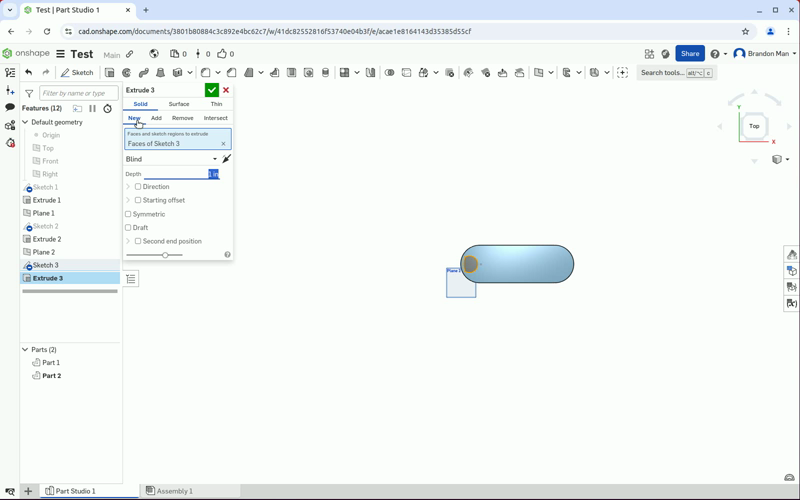
text(0.481)
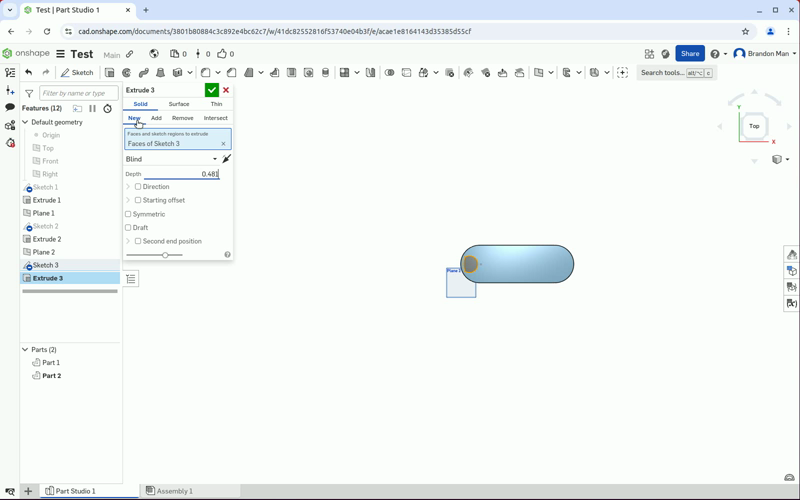
key(enter)
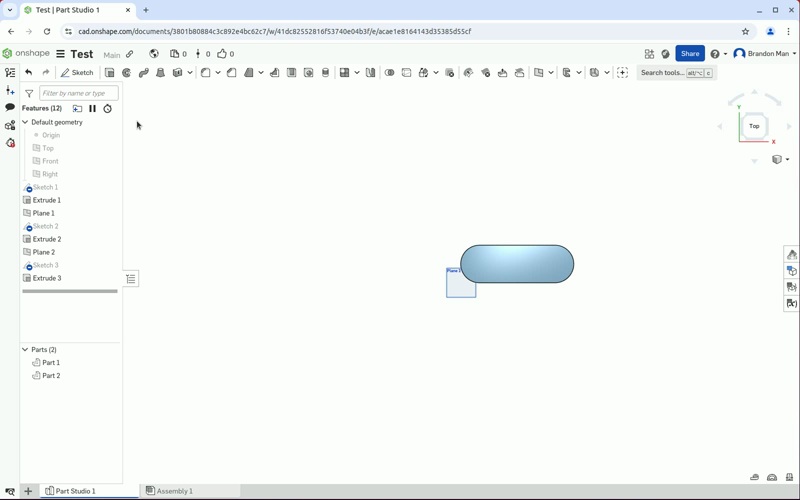
key(shift+h)
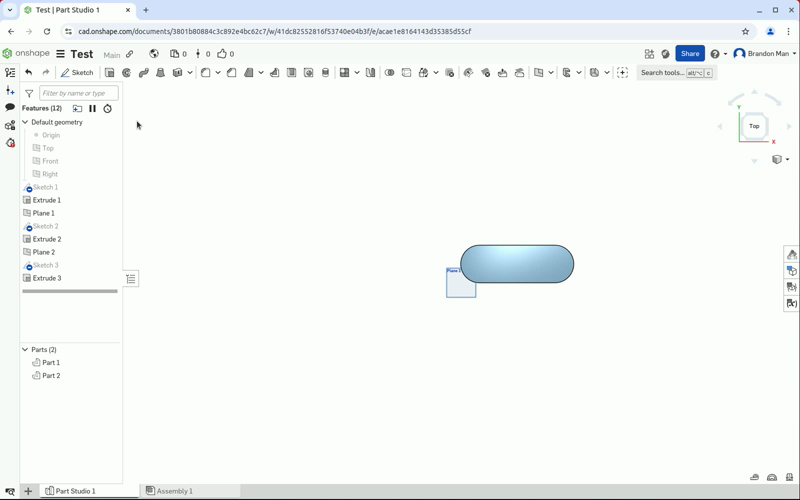
key(shift+h)
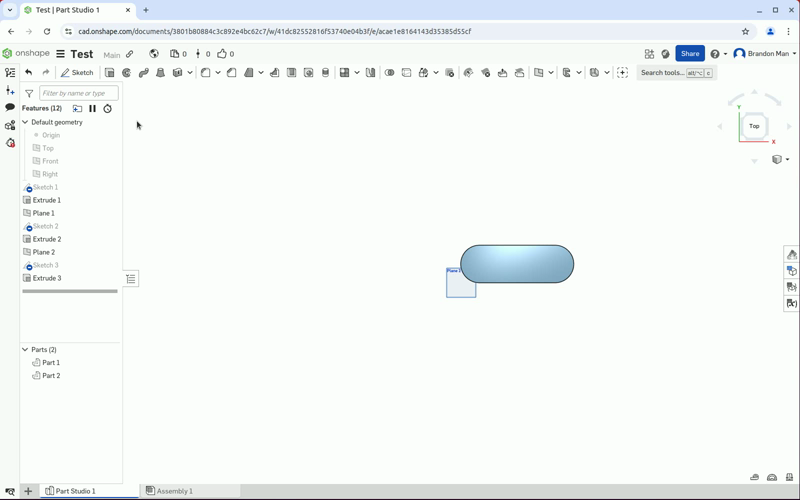
mouse_move(73, 189)
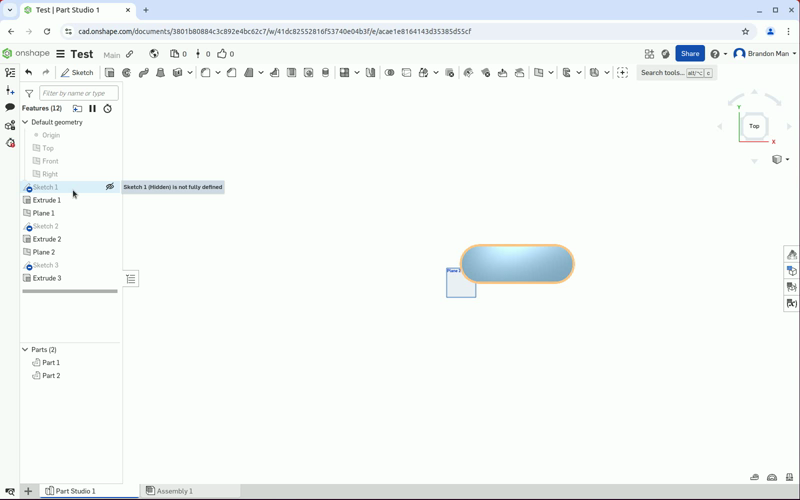
click(73, 189)
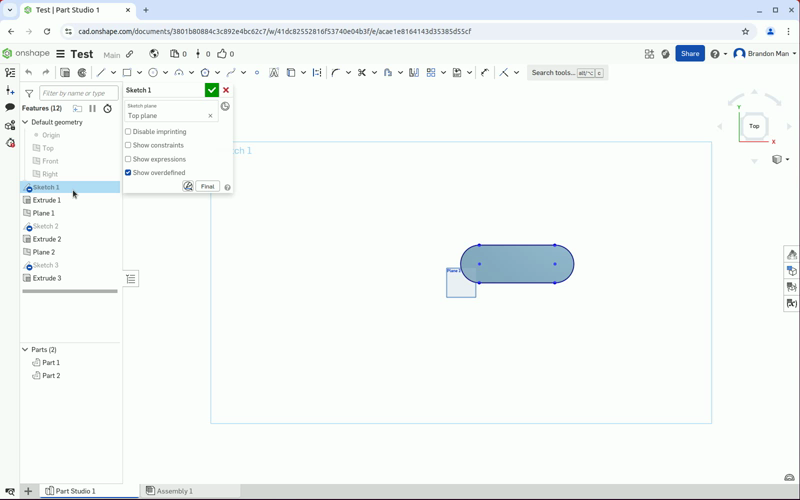
mouse_move(229, 92)
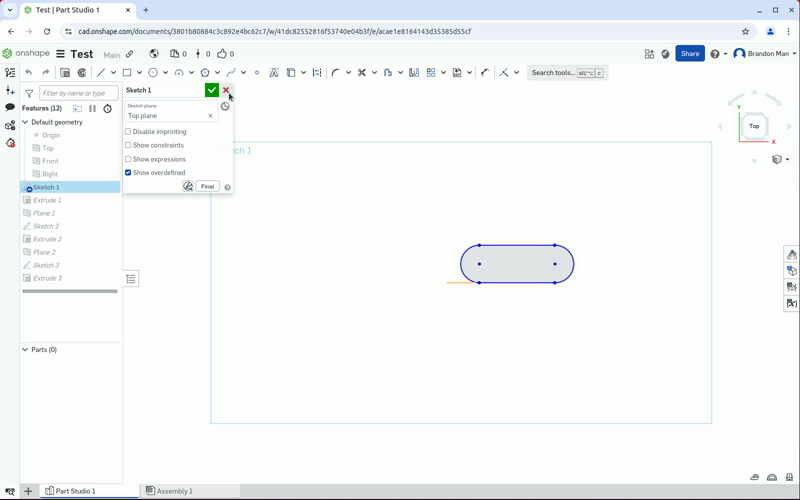
click(229, 92)
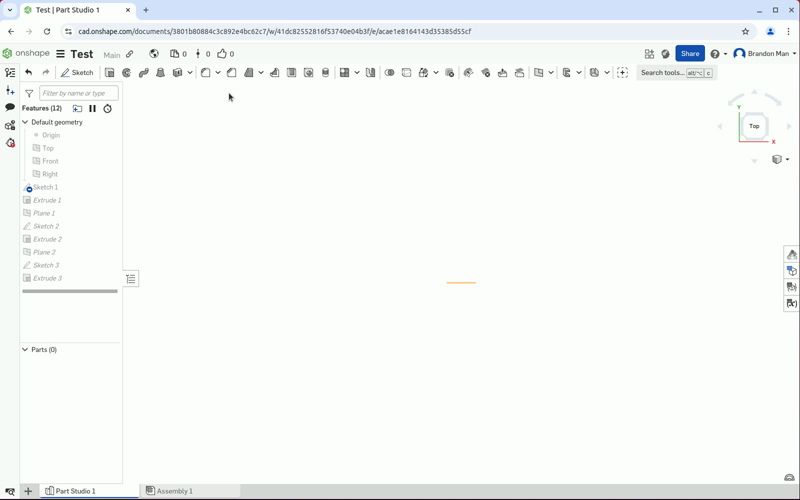
key(shift+s)
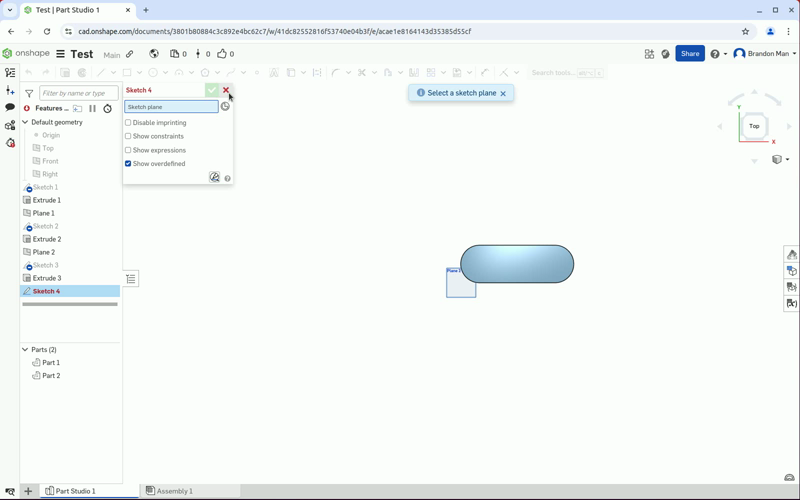
mouse_move(73, 215)
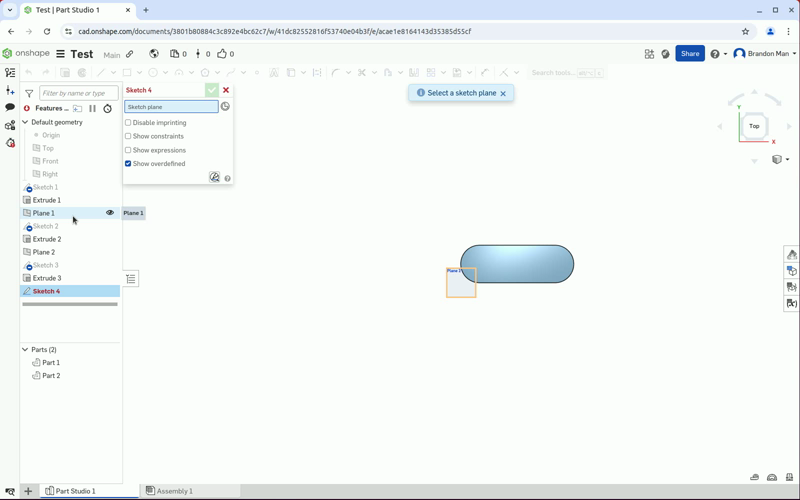
click(73, 215)
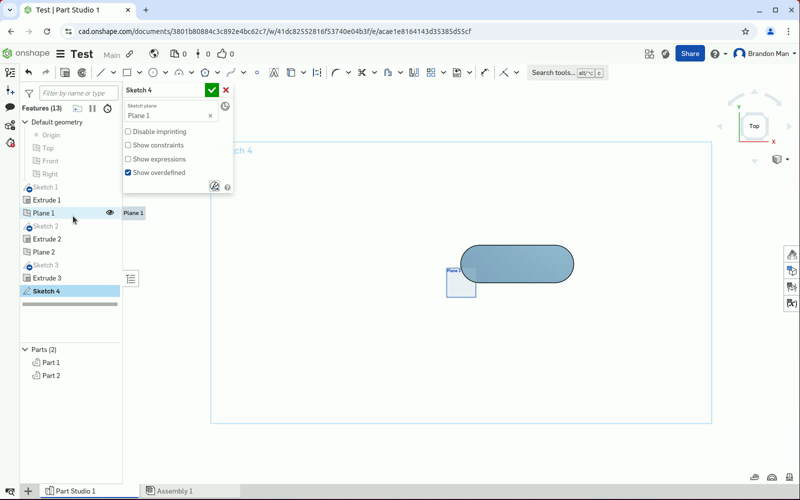
mouse_move(73, 352)
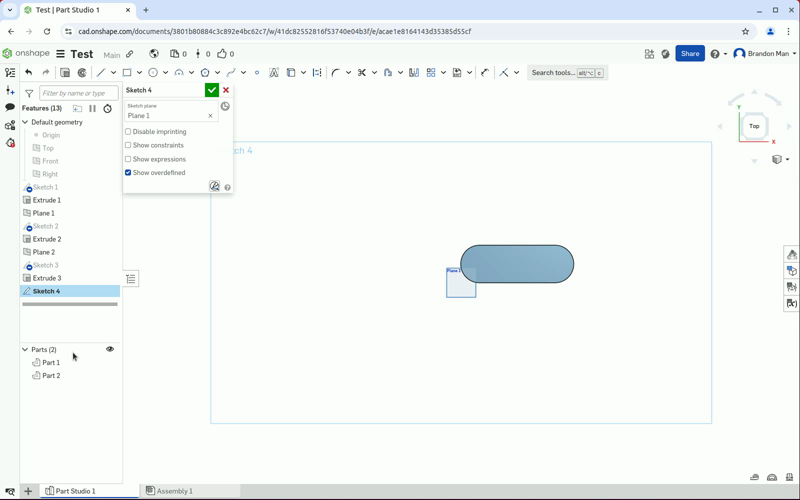
key(y)
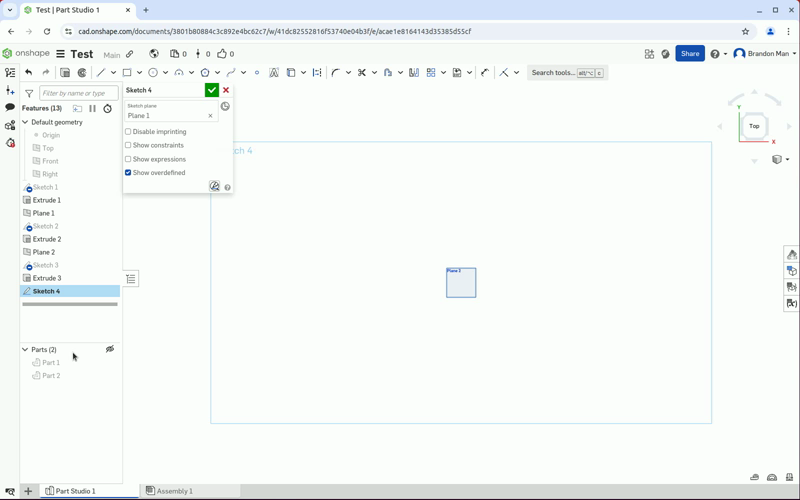
key(c)
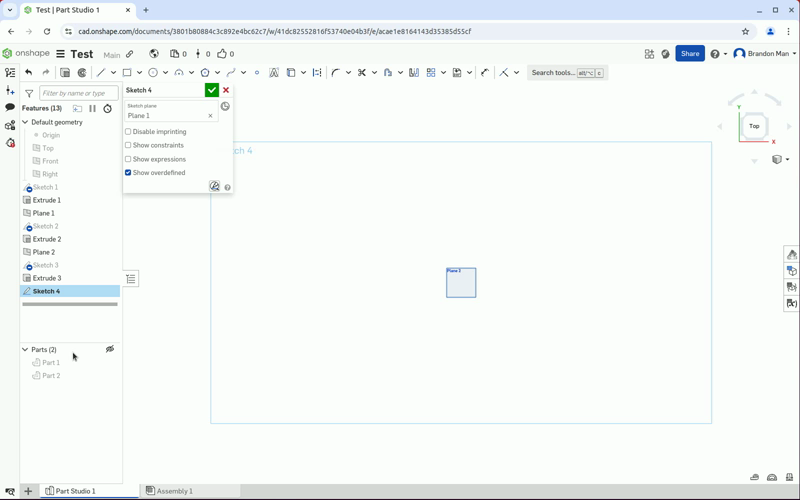
key_down(shift)
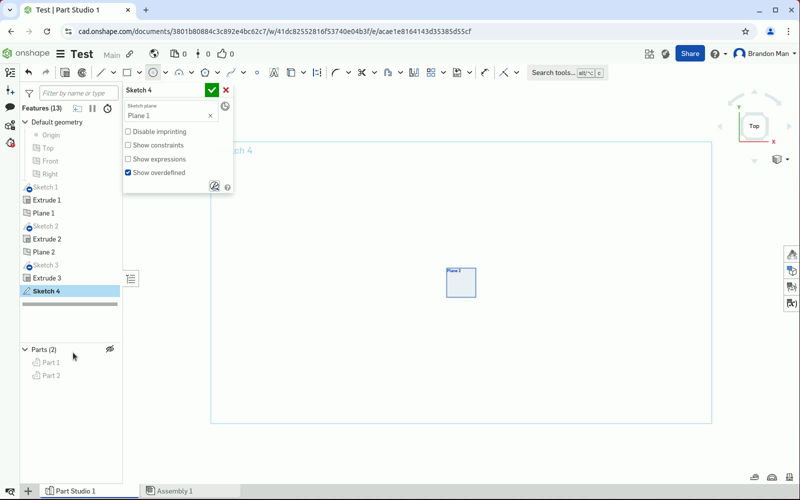
mouse_move(469, 264)
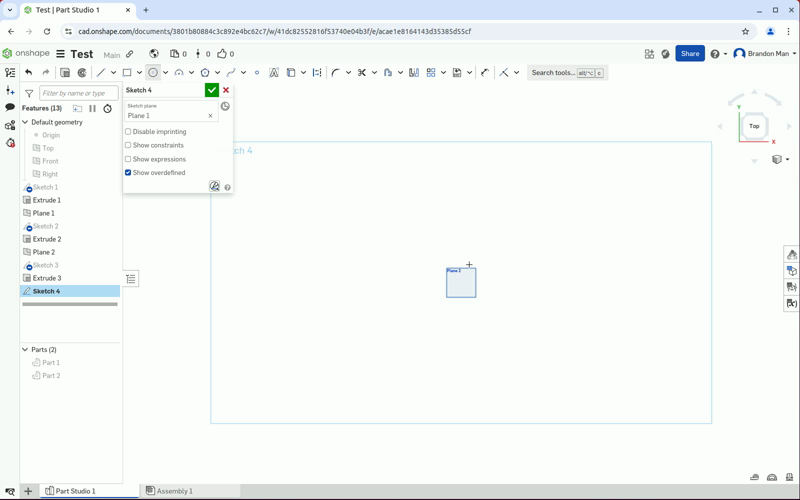
click(469, 264)
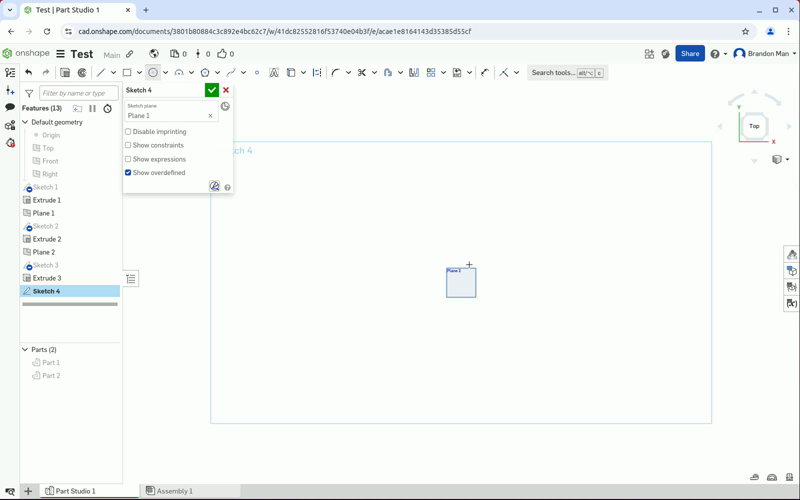
key_up(shift)
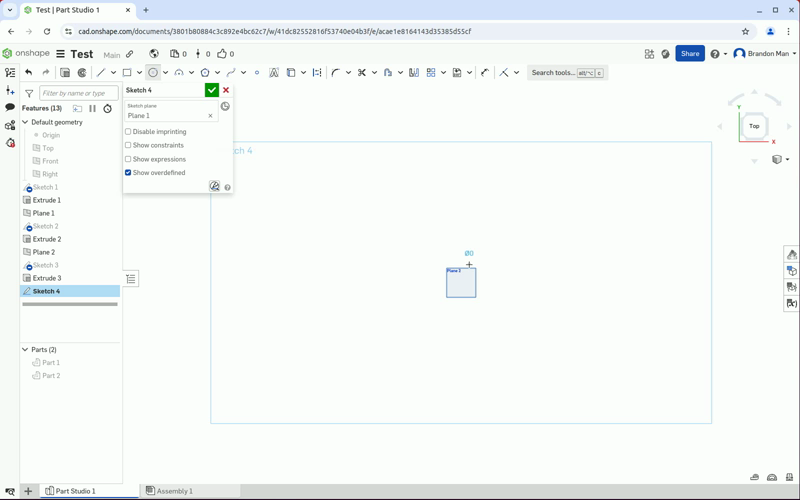
mouse_move(473, 264)
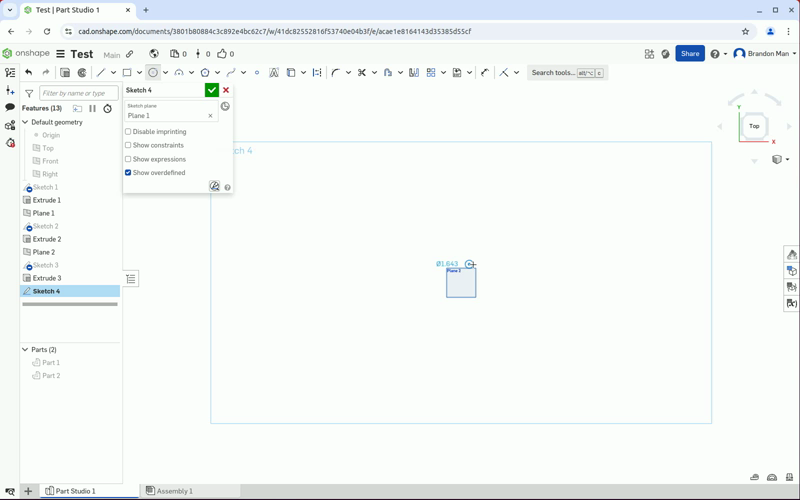
click(473, 264)
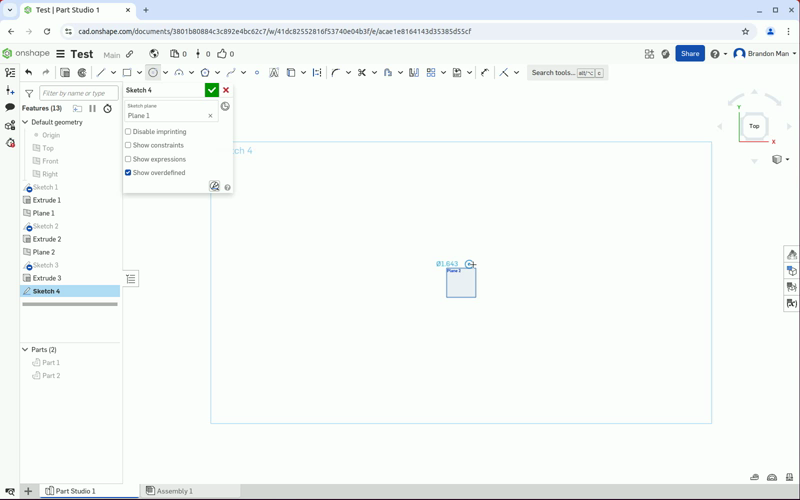
key(esc)
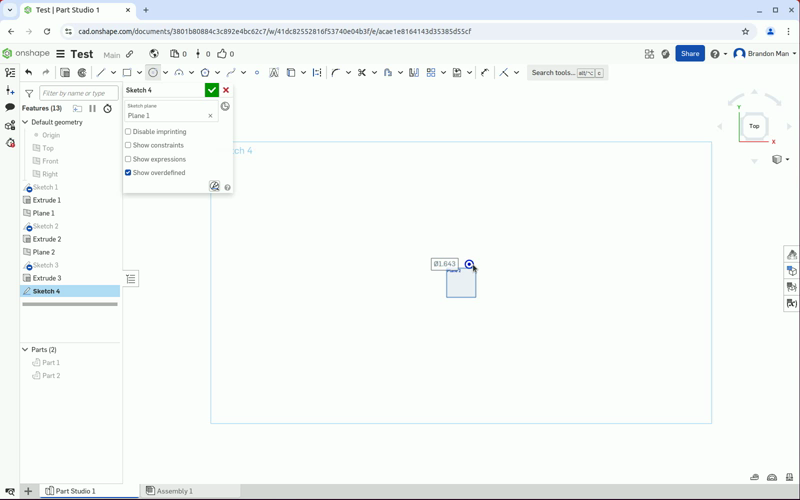
mouse_move(472, 264)
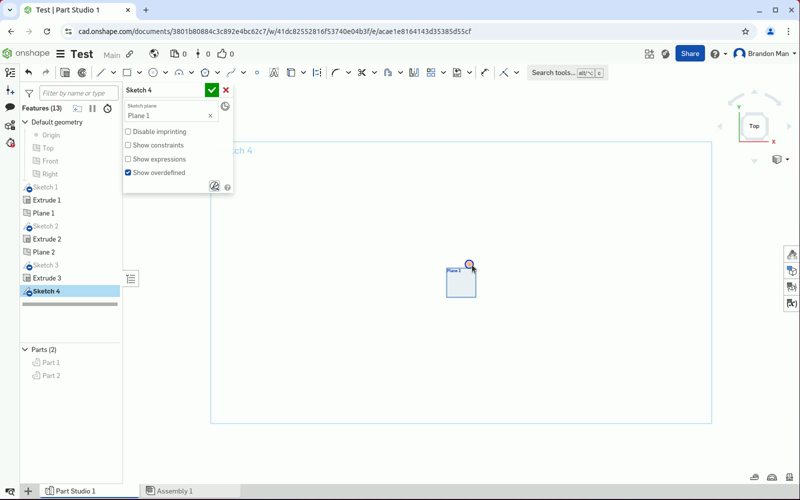
scroll(6)
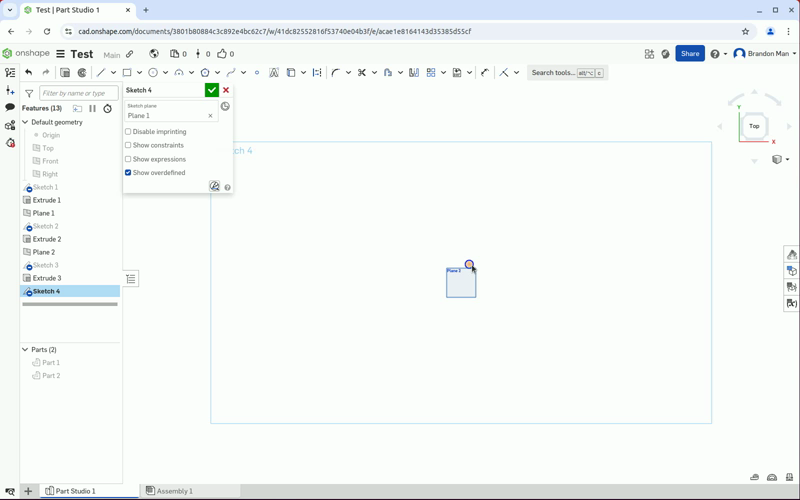
scroll(6)
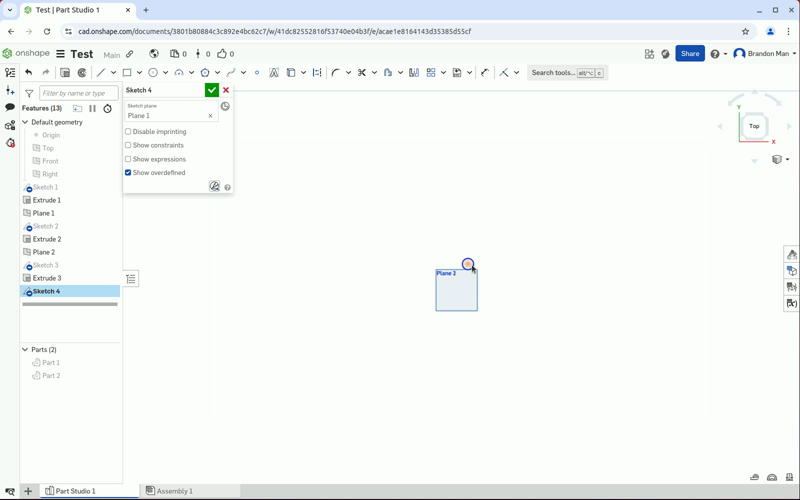
scroll(6)
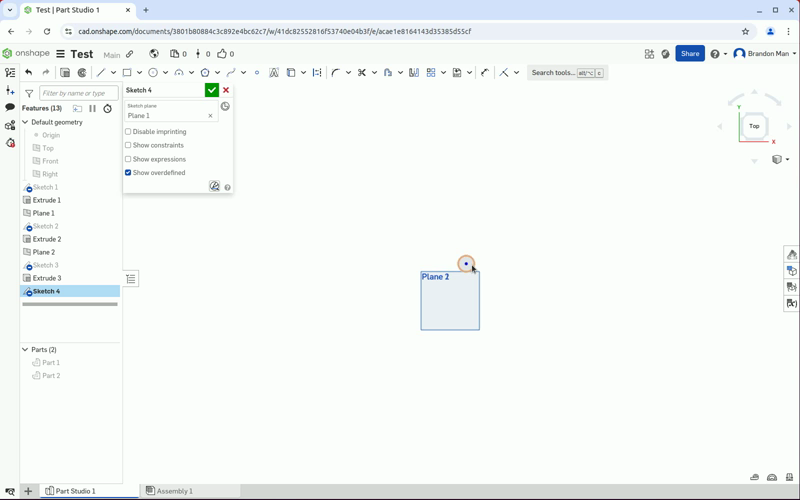
scroll(6)
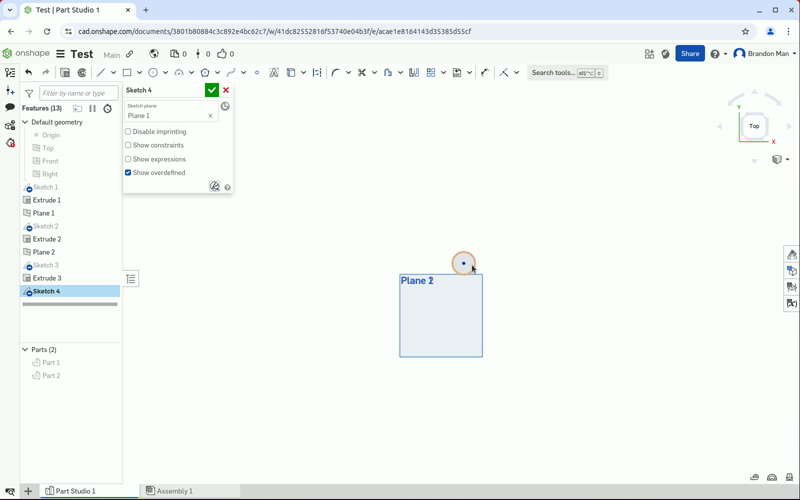
scroll(6)
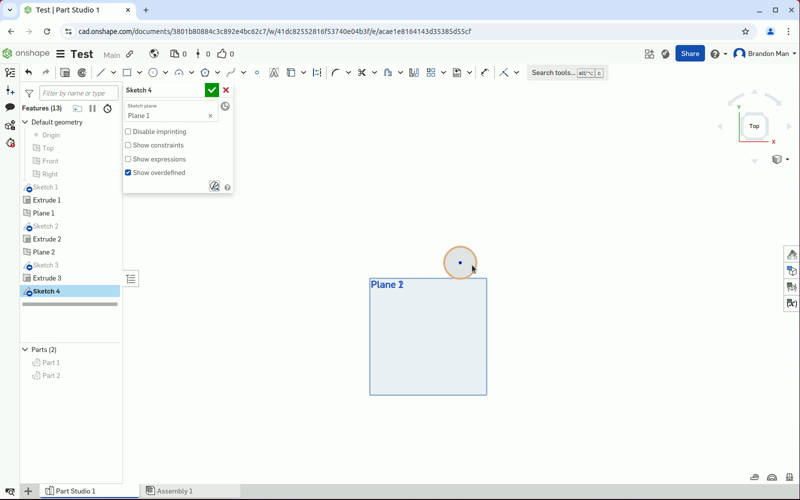
scroll(6)
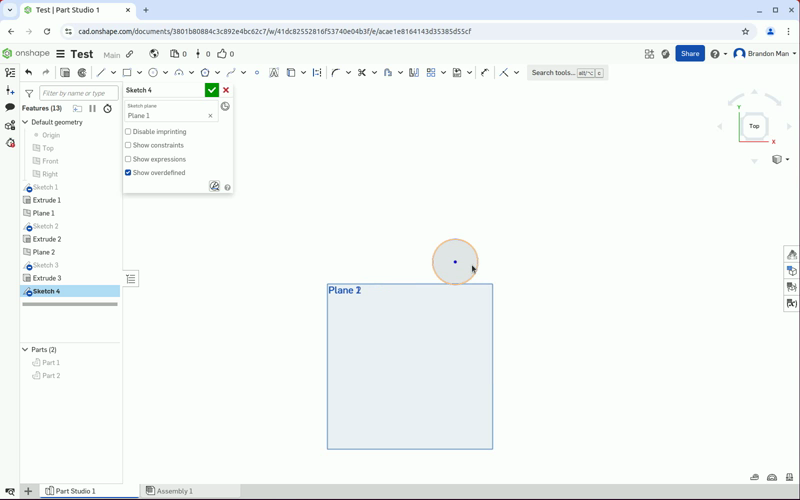
scroll(6)
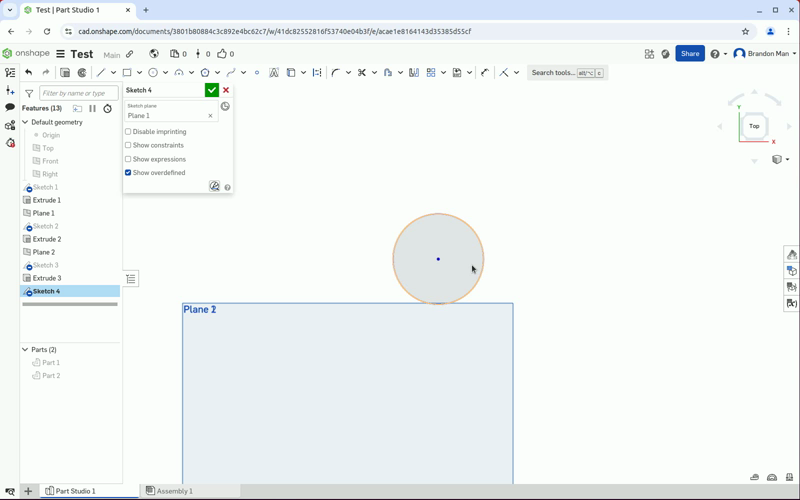
click(472, 264)
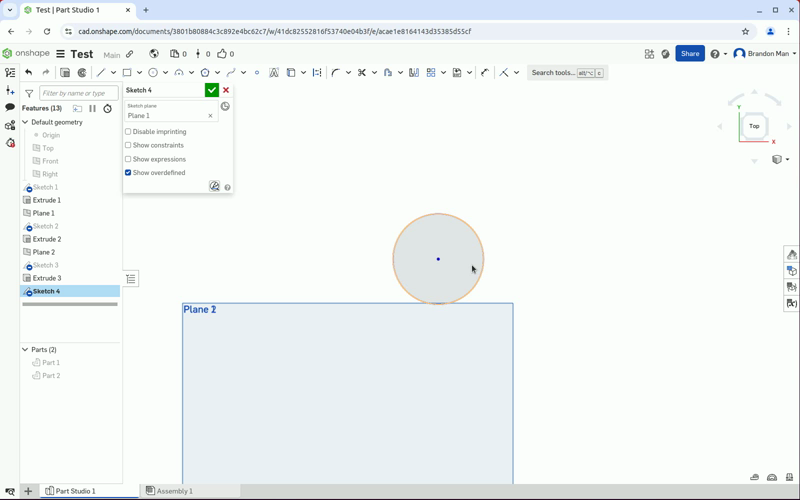
scroll(-6)
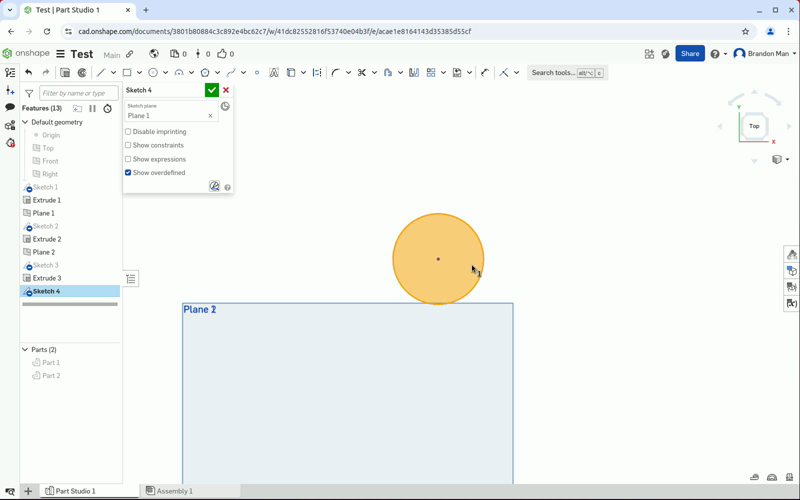
scroll(-6)
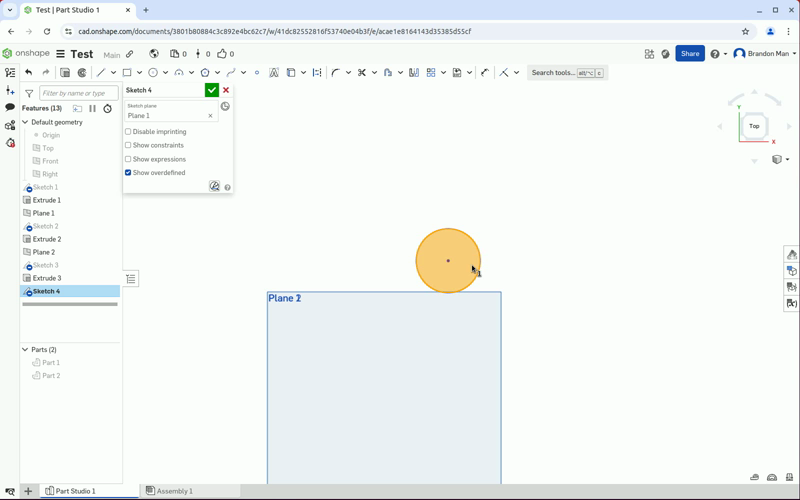
scroll(-6)
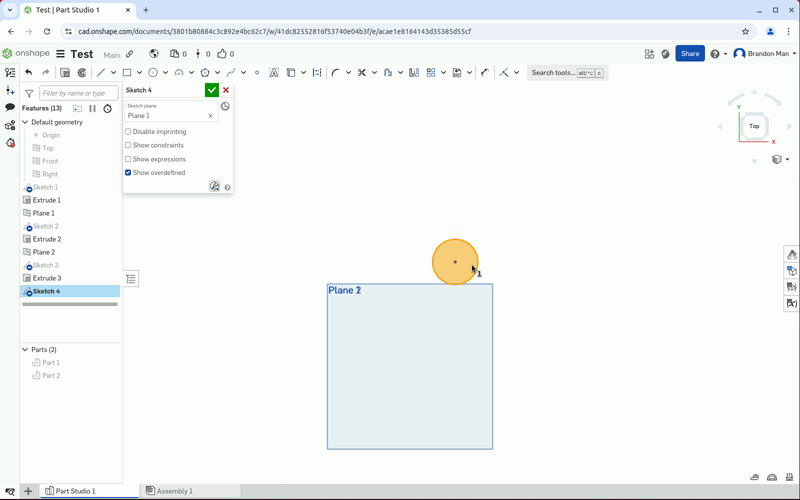
scroll(-6)
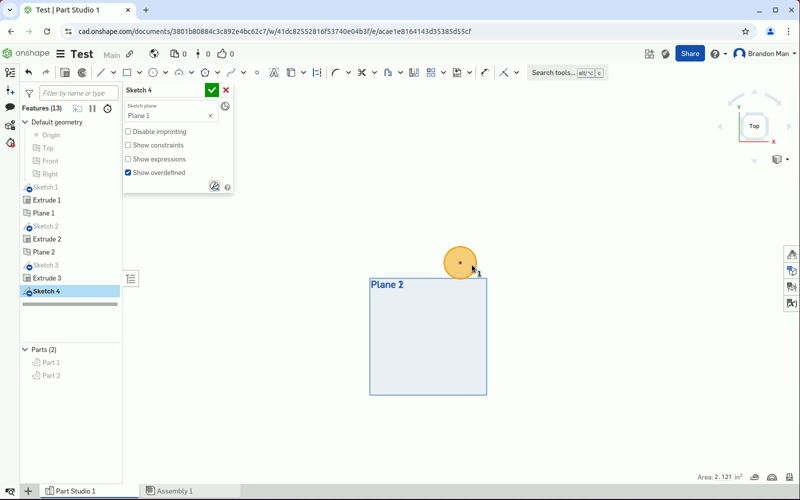
scroll(-6)
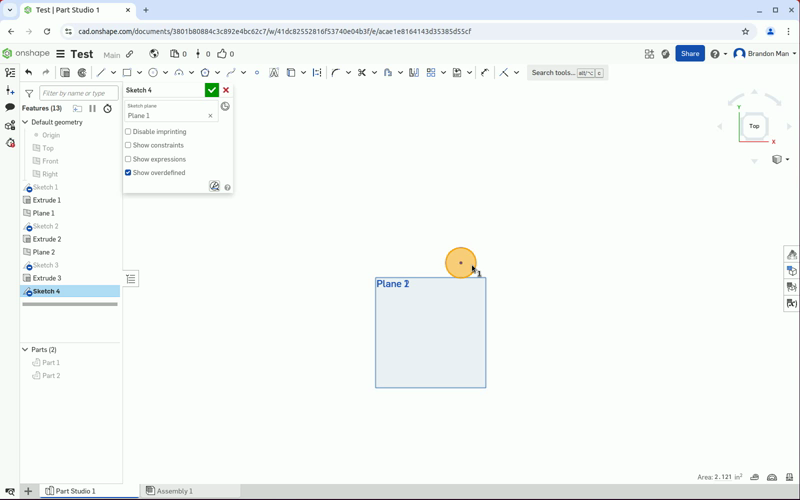
scroll(-6)
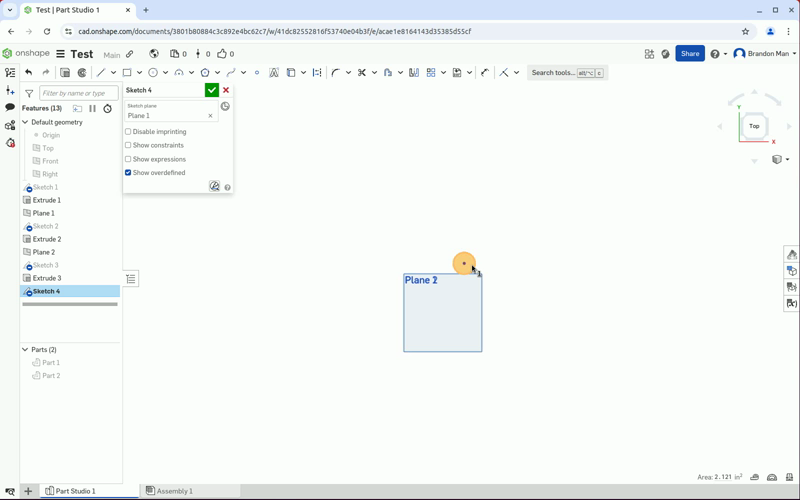
scroll(-6)
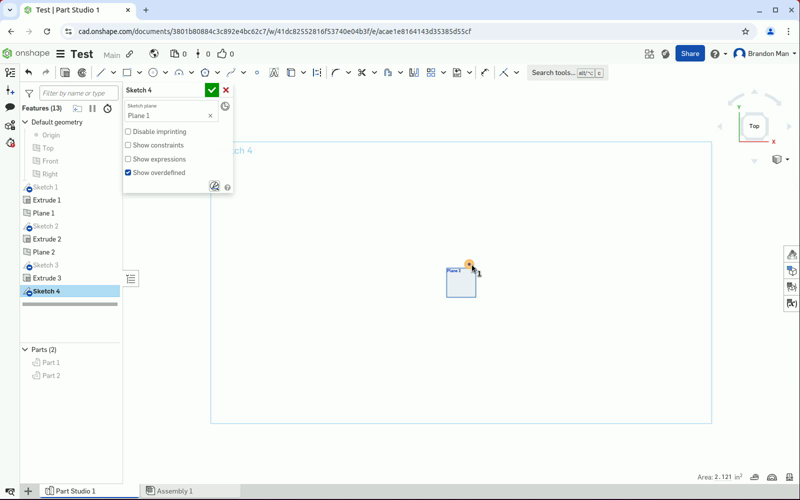
mouse_move(73, 352)
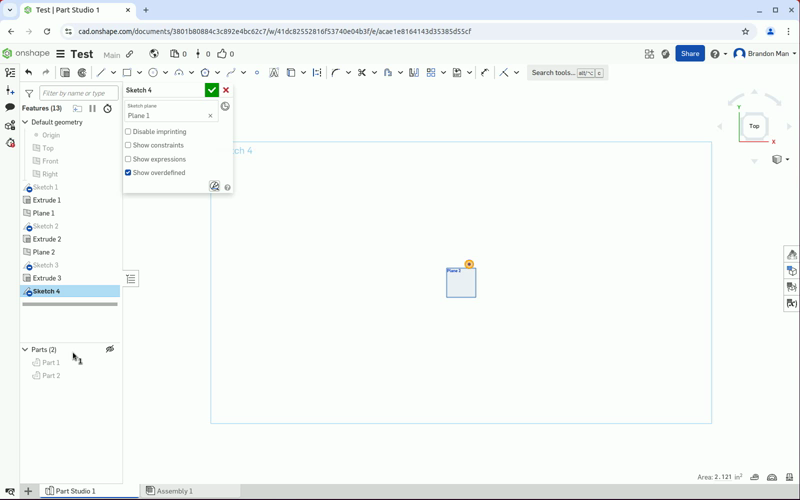
key(shift+y)
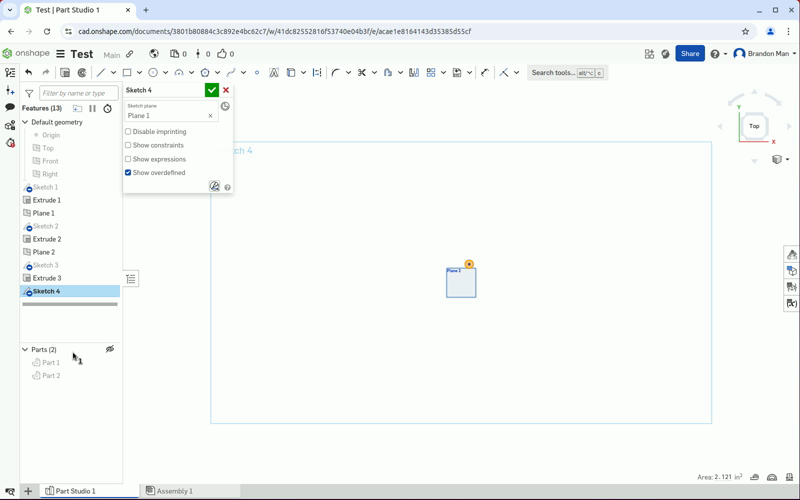
key(shift+e)
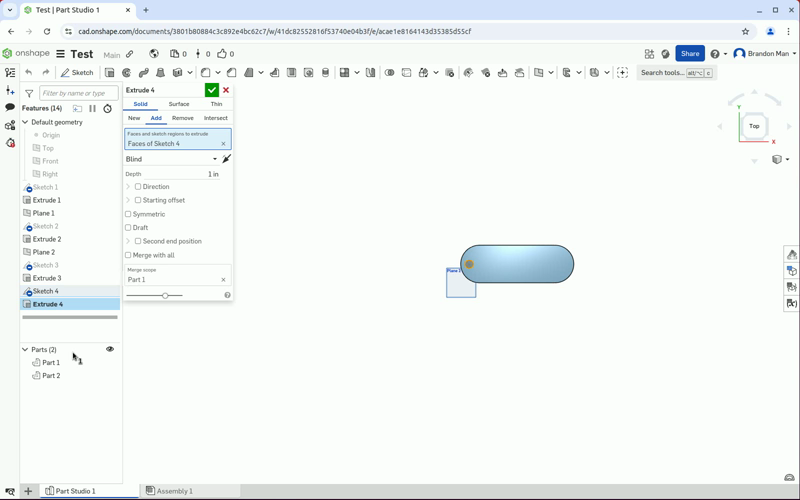
mouse_move(143, 106)
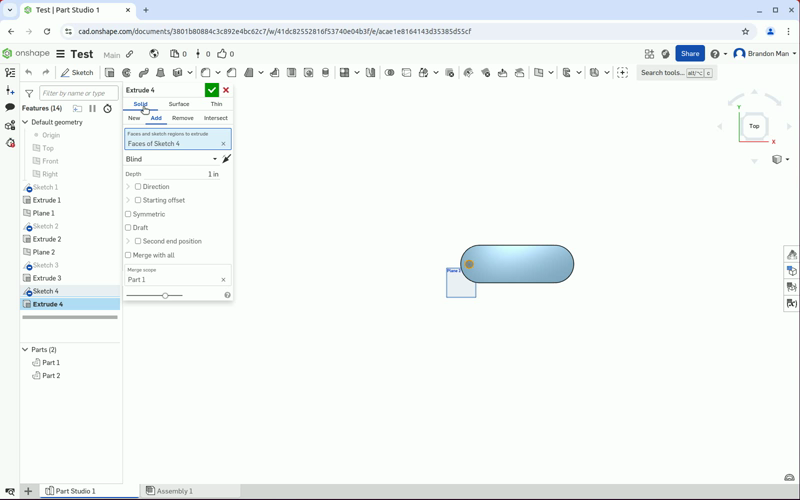
click(143, 106)
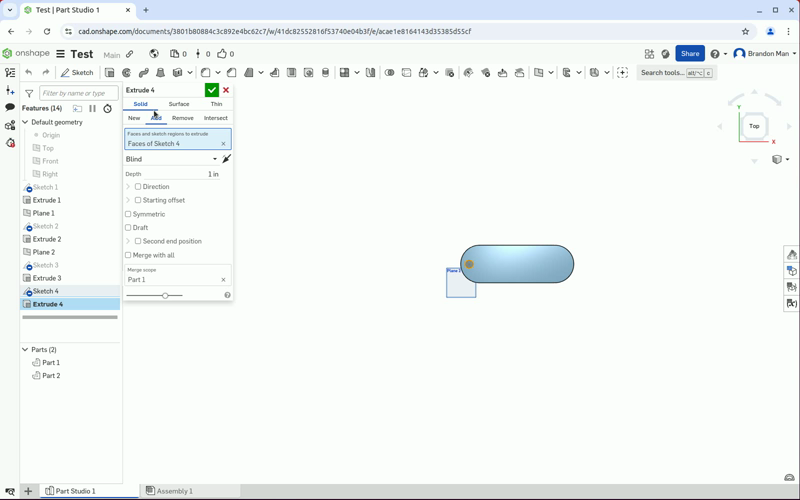
mouse_move(186, 120)
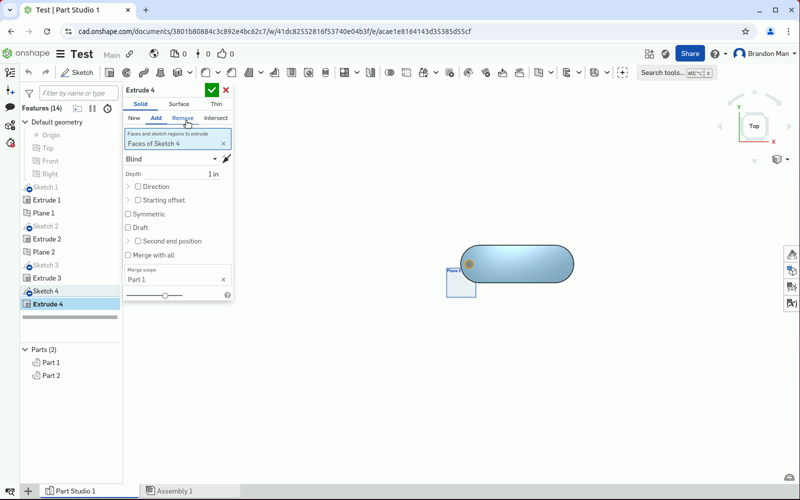
click(186, 120)
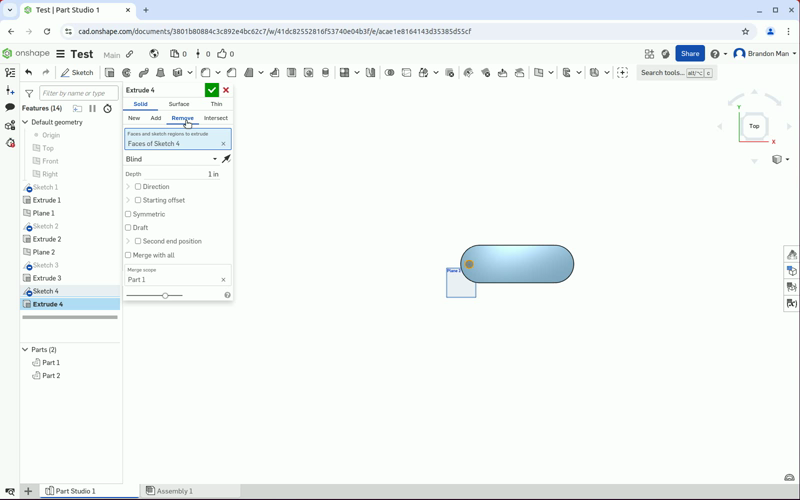
key(tab, 4)
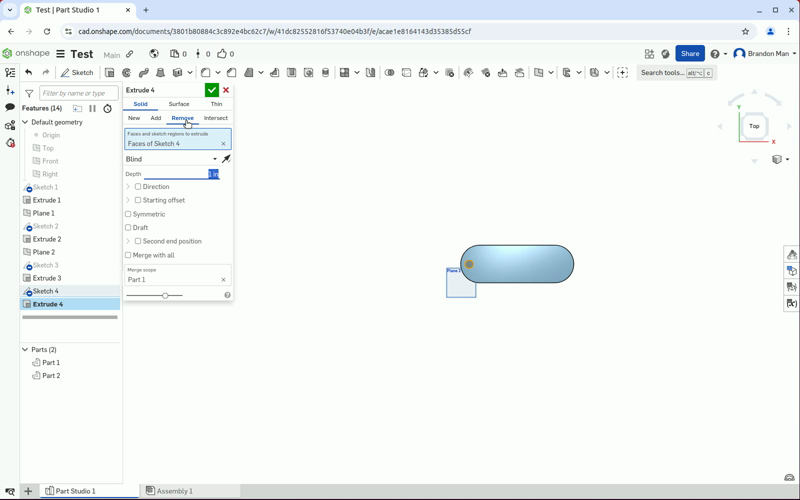
text(7.703)
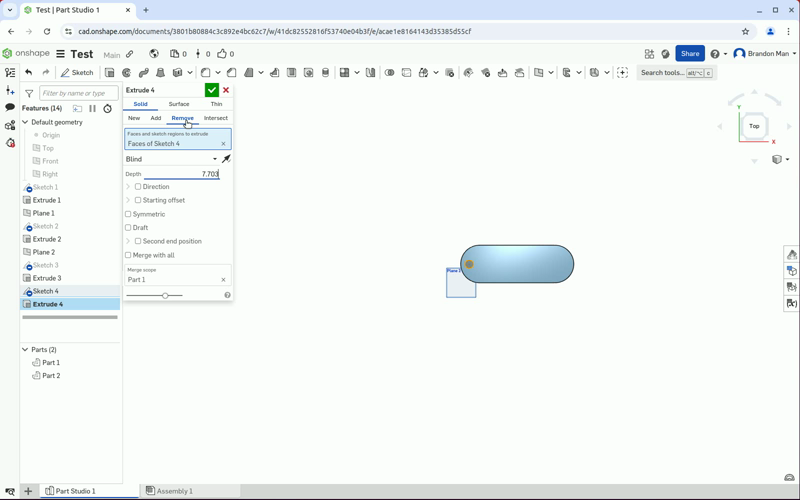
key(tab, 6)
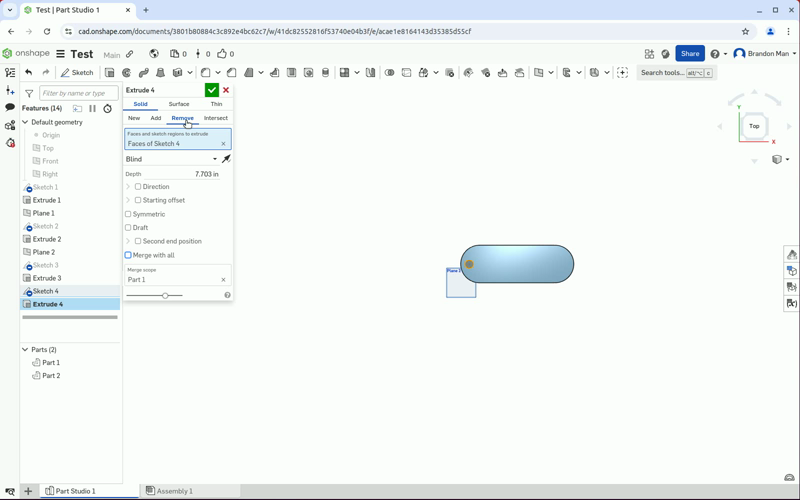
key(space)
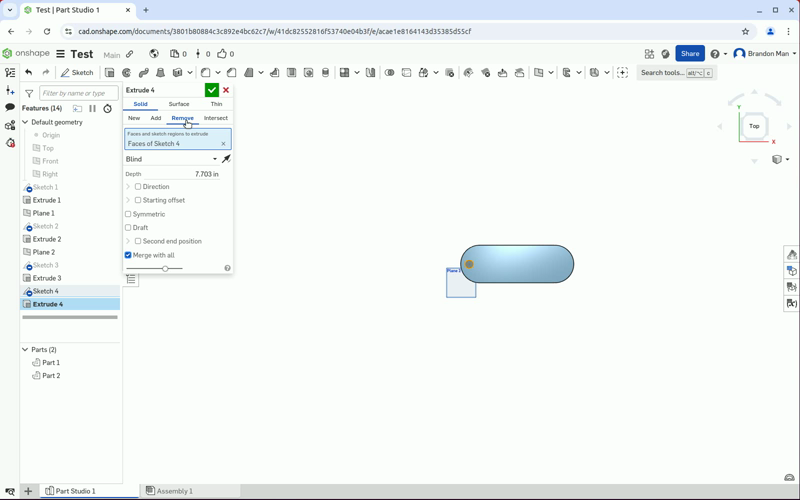
key(enter)
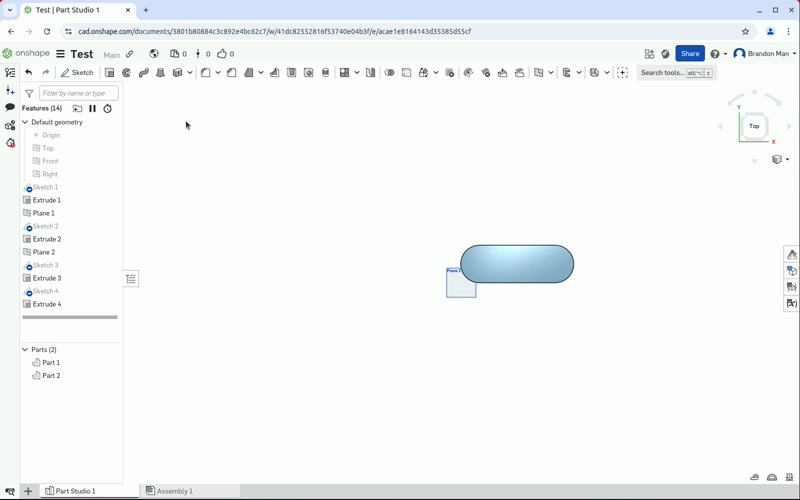
key(shift+h)
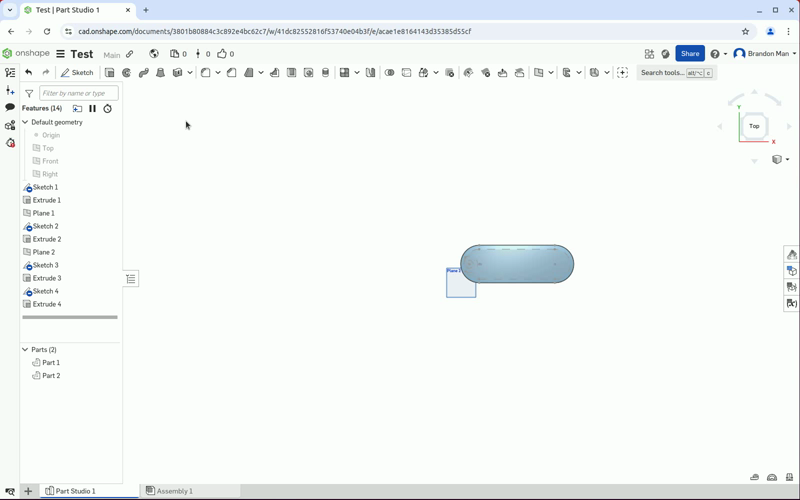
key(shift+h)
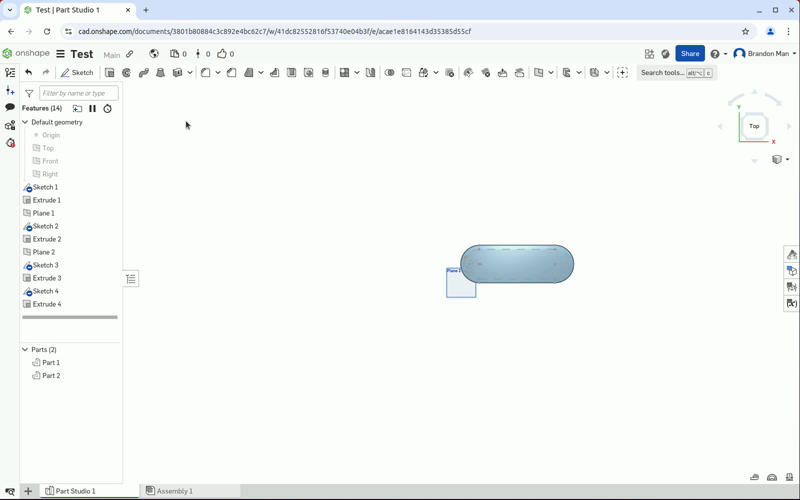
key(shift+7)
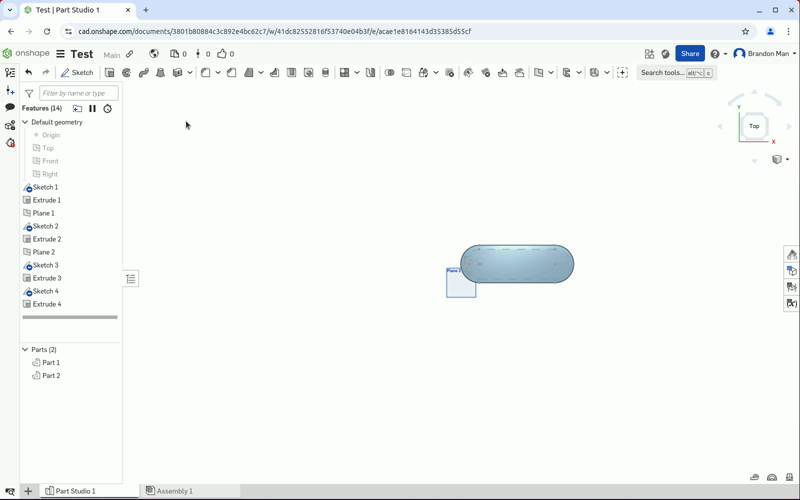
key(up, 3)
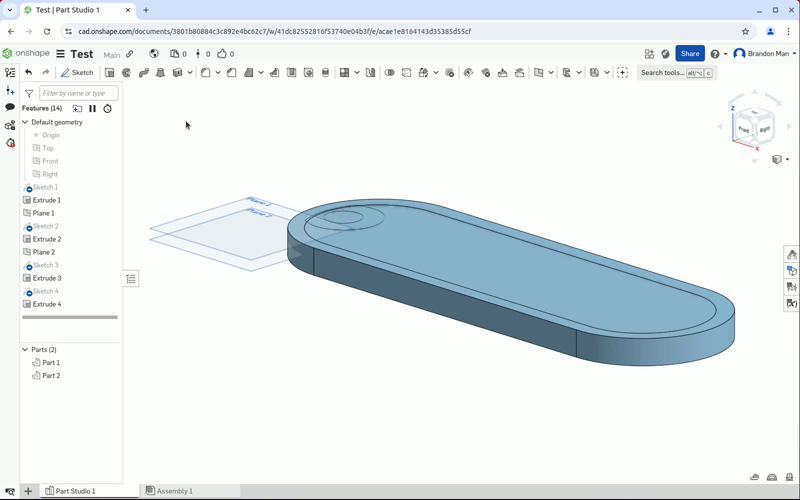
key(left, 3)
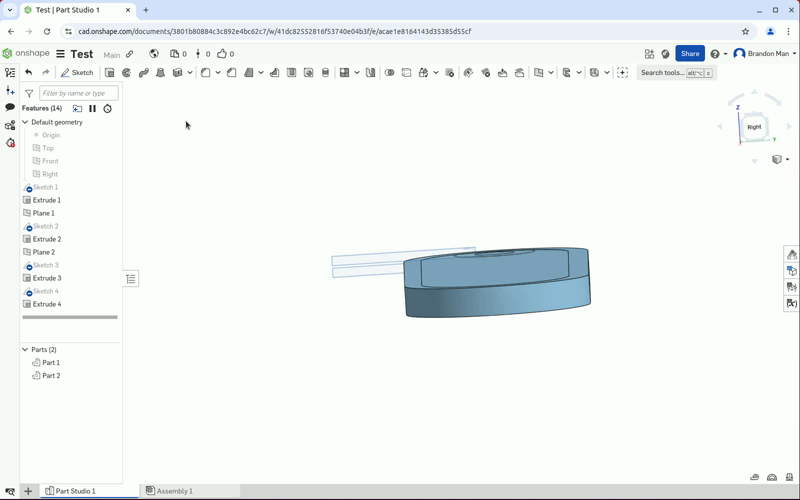
key(right, 3)
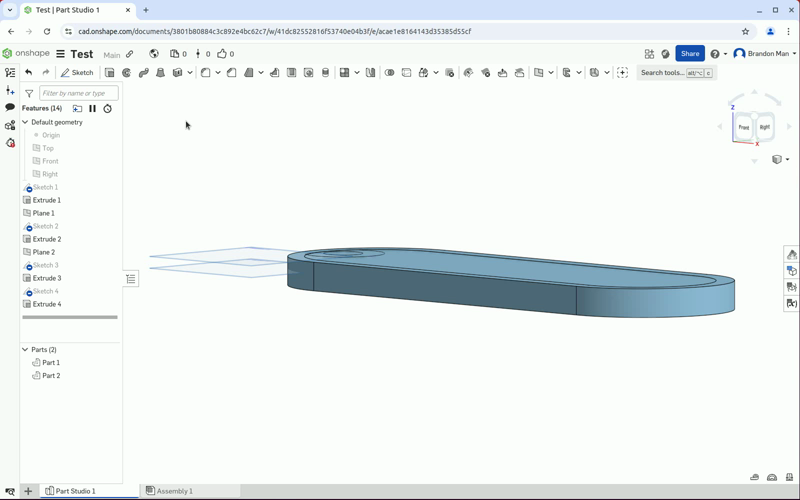
key(down, 3)
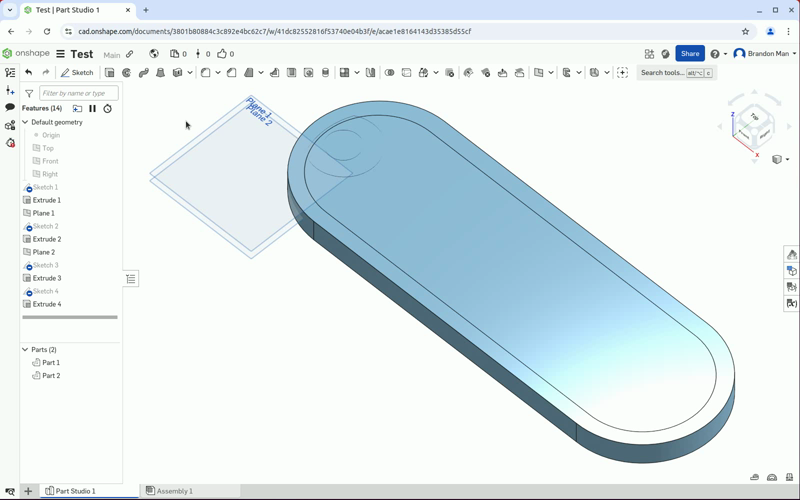
mouse_move(73, 189)
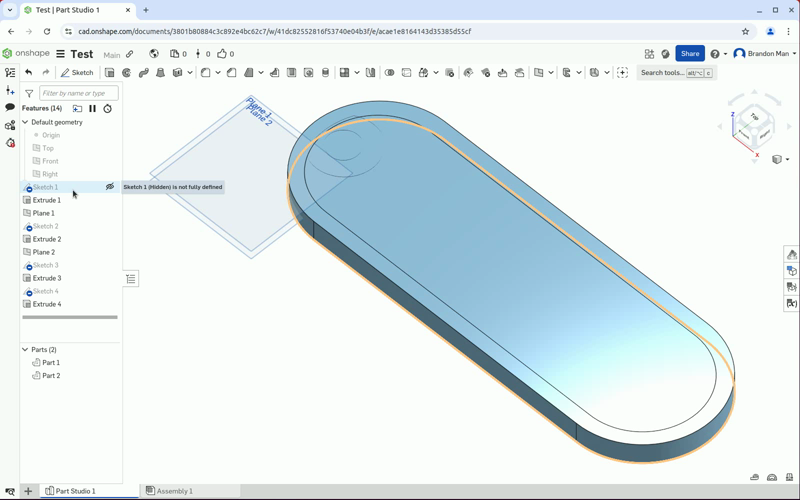
click(73, 189)